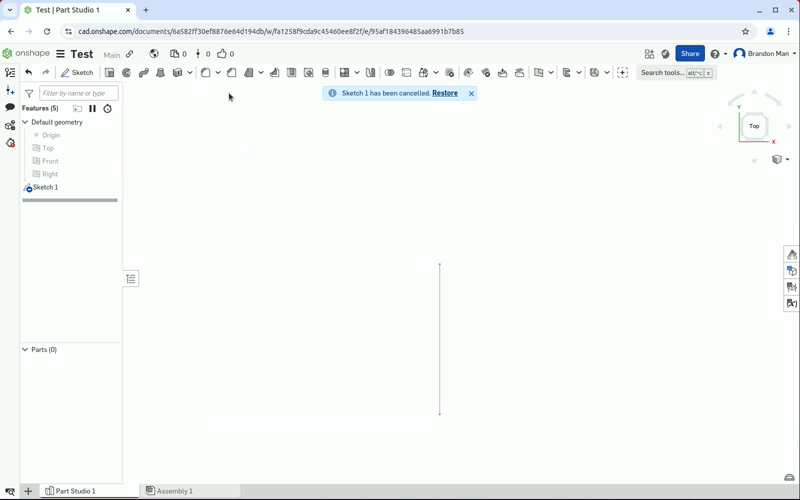
key(shift+h)
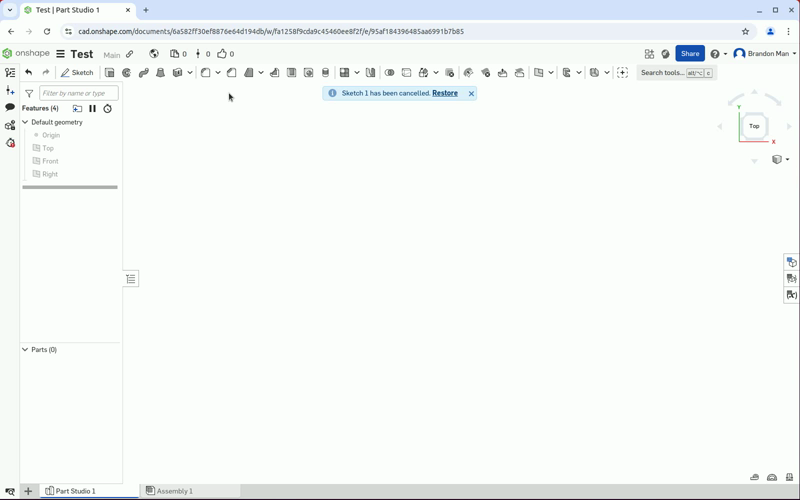
mouse_move(73, 352)
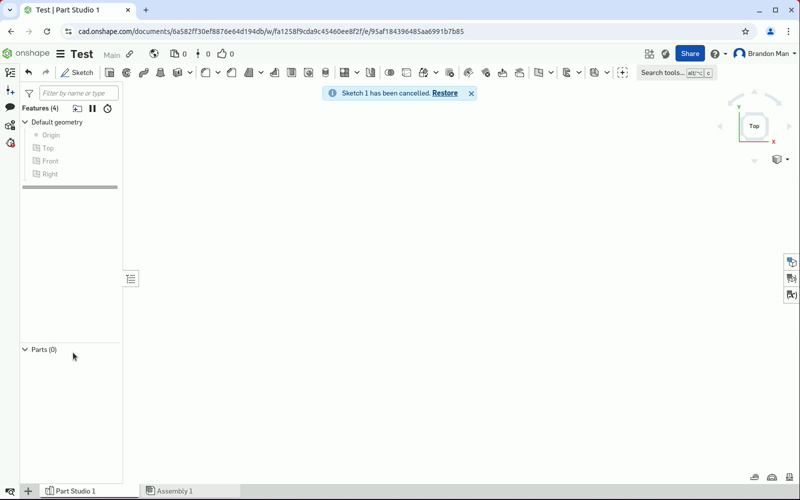
key(y)
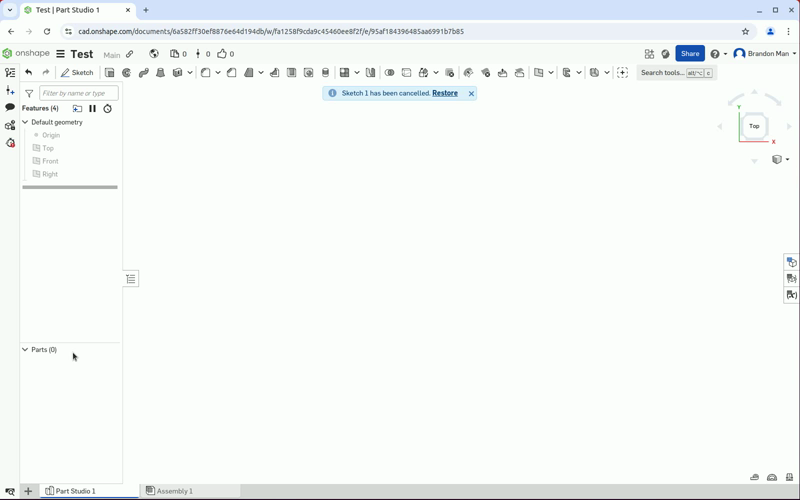
key(shift+p)
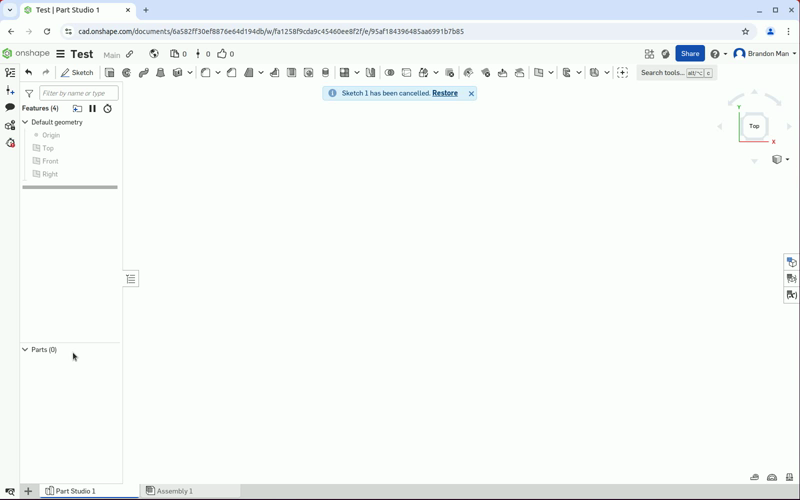
key(space)
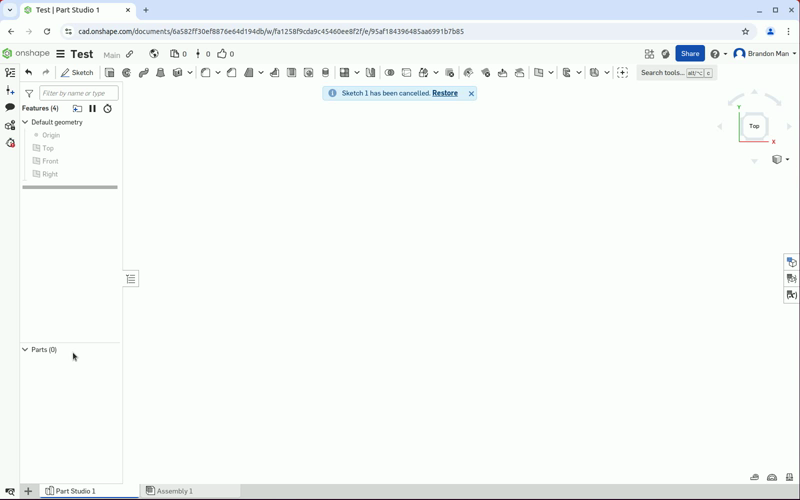
key_down(shift)
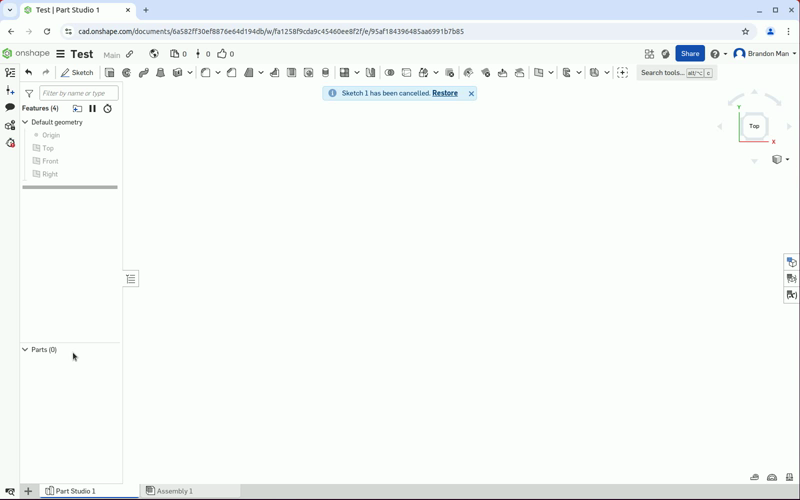
key(up)
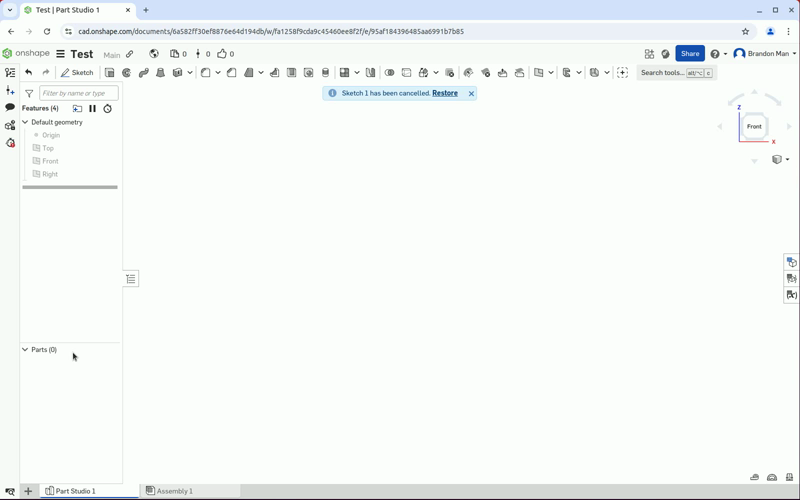
key_up(shift)
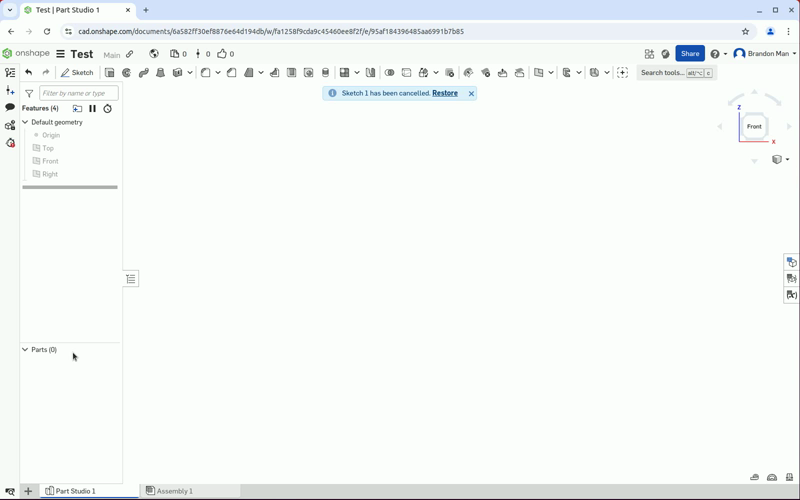
mouse_move(73, 352)
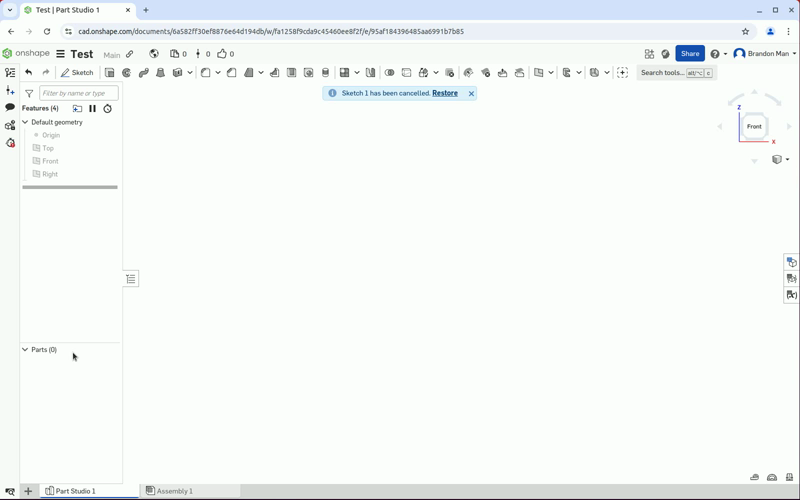
key(shift+y)
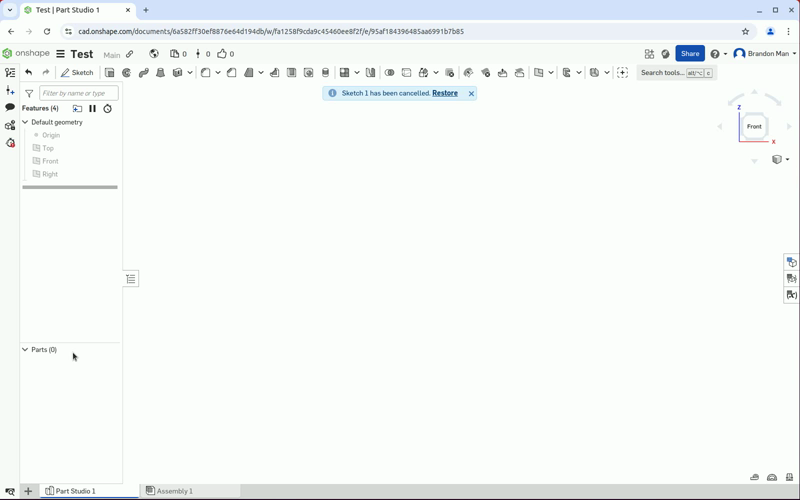
key(shift+s)
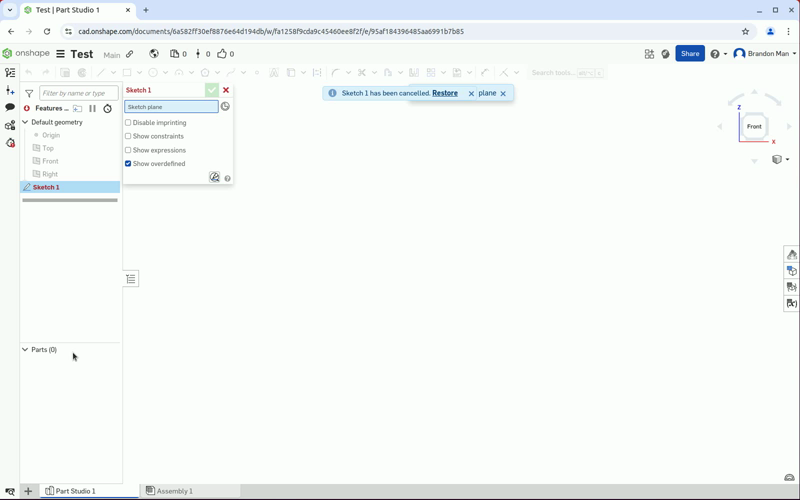
mouse_move(73, 163)
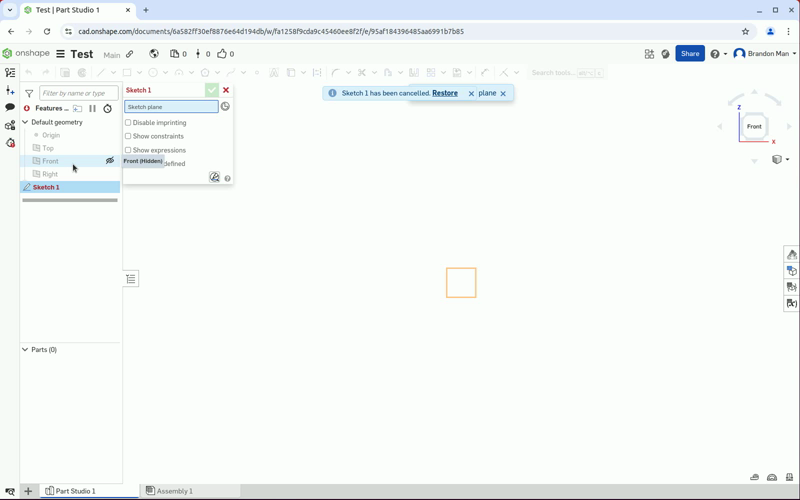
click(73, 163)
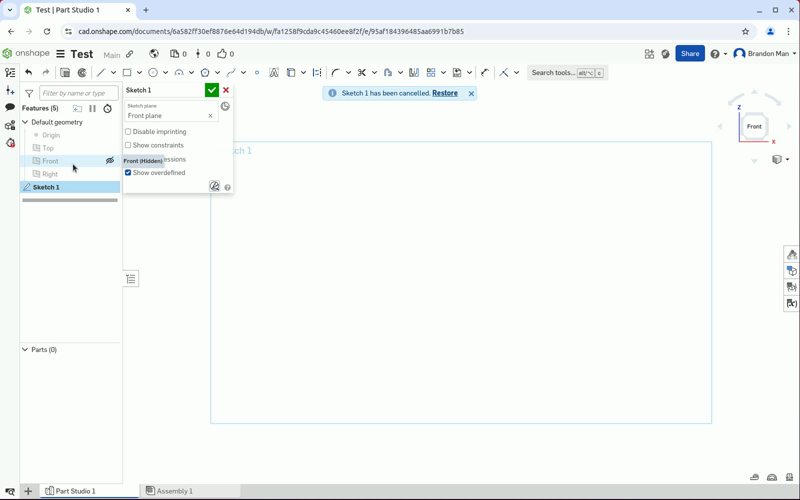
mouse_move(73, 352)
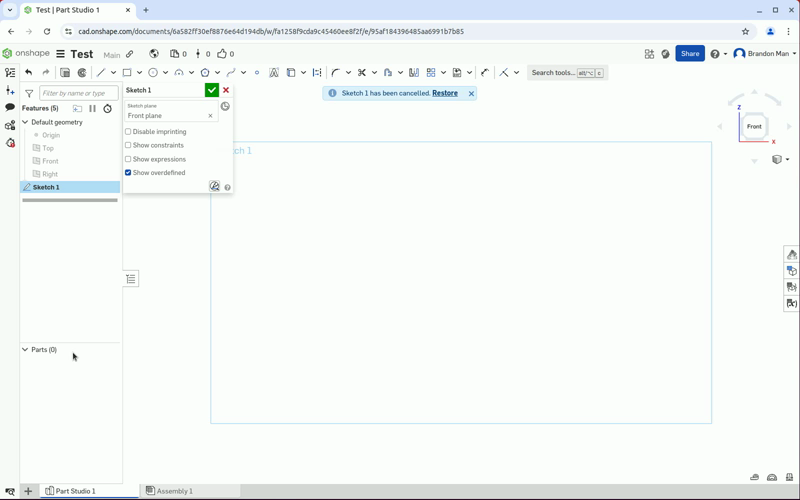
key(y)
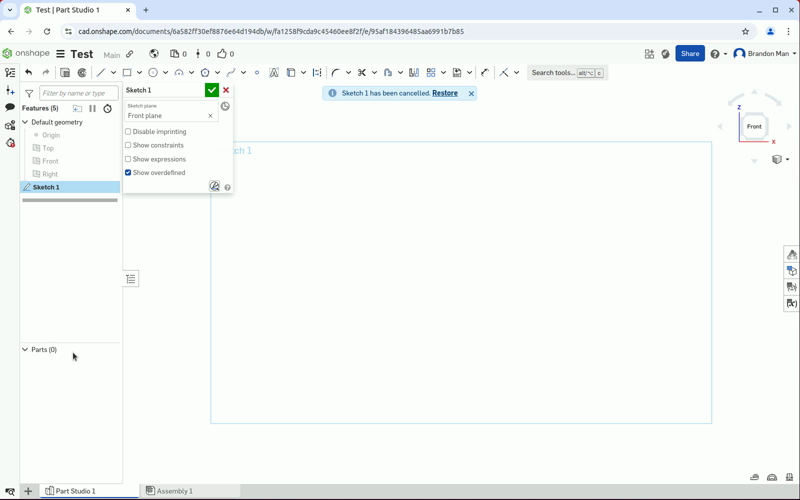
key(c)
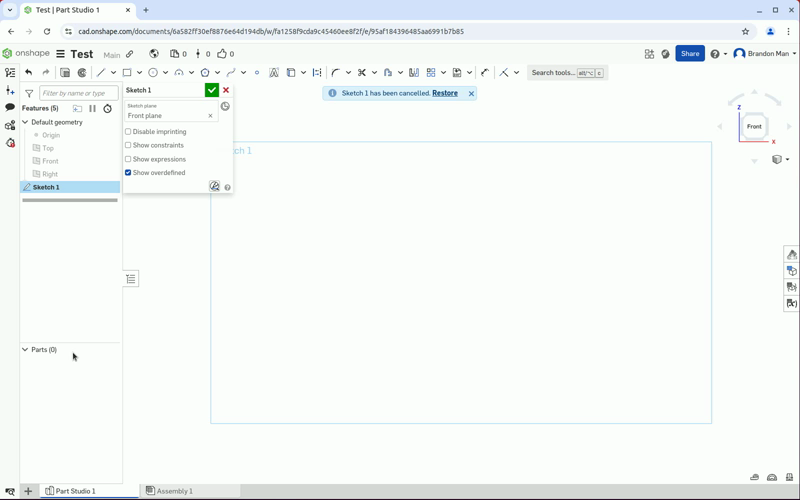
key_down(shift)
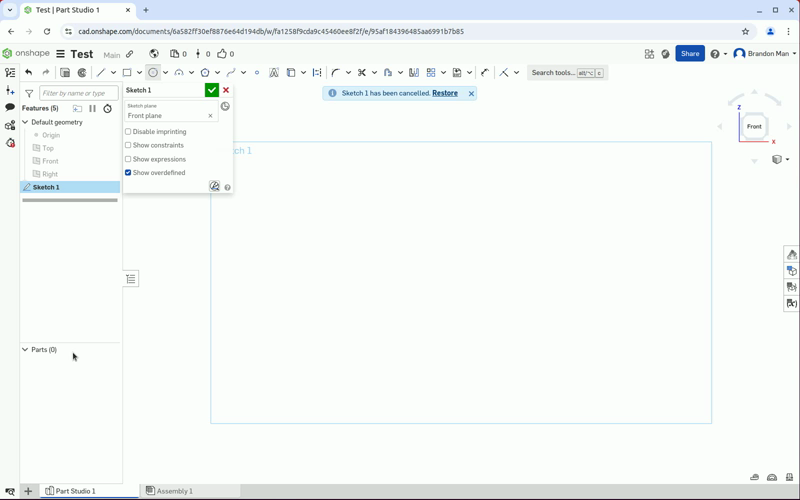
mouse_move(461, 282)
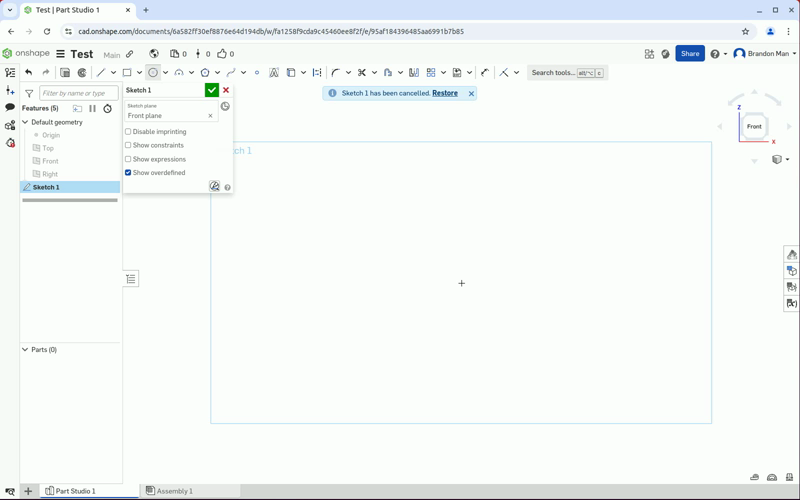
click(461, 282)
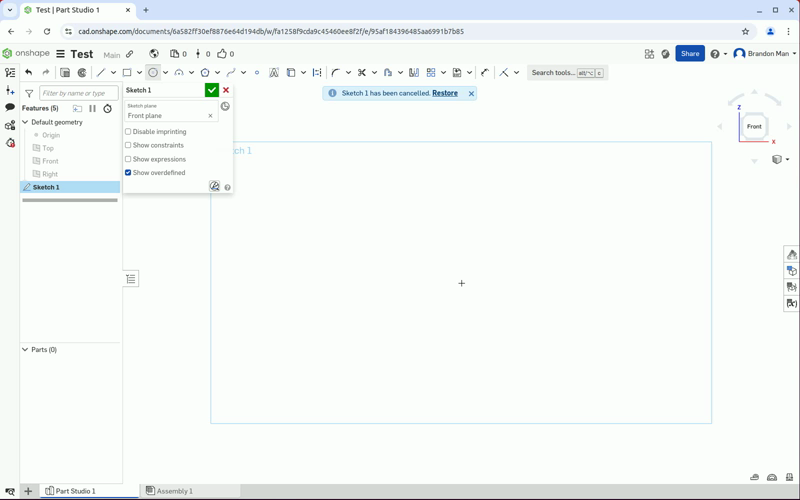
key_up(shift)
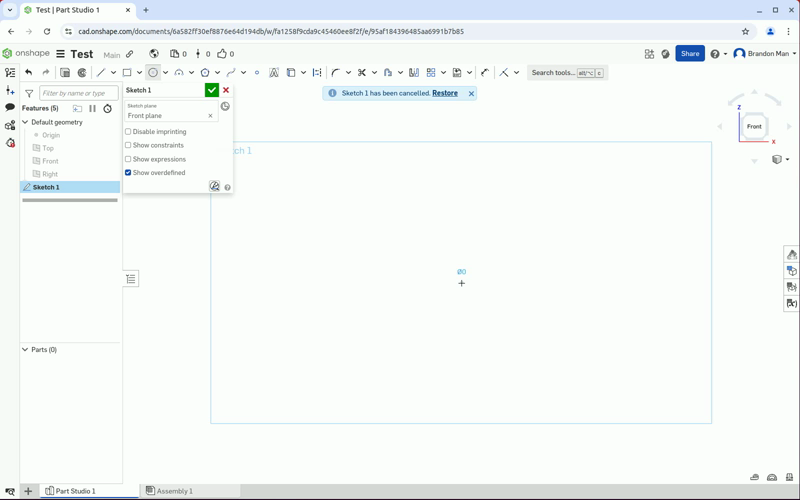
mouse_move(466, 282)
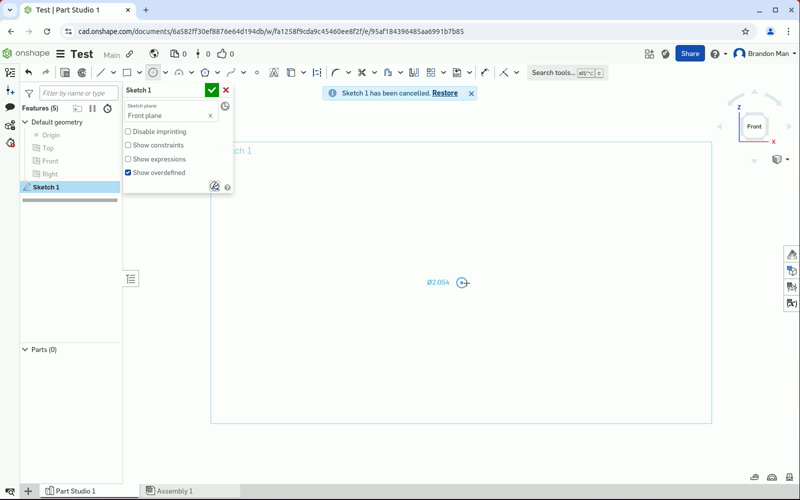
click(466, 282)
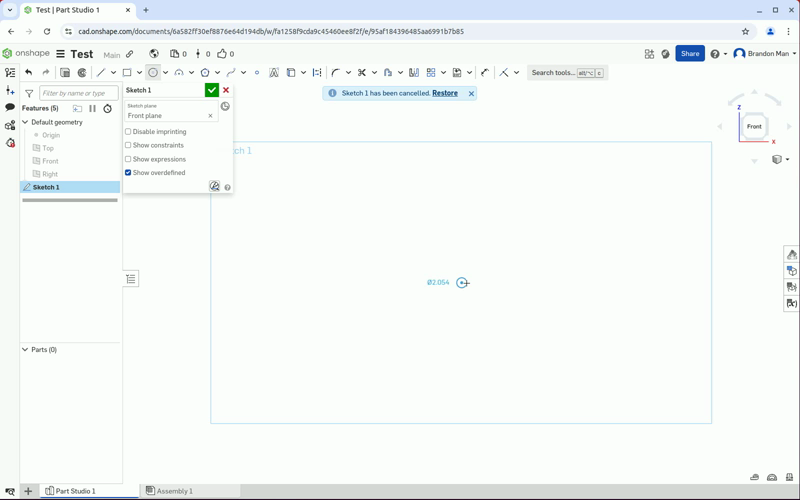
key(esc)
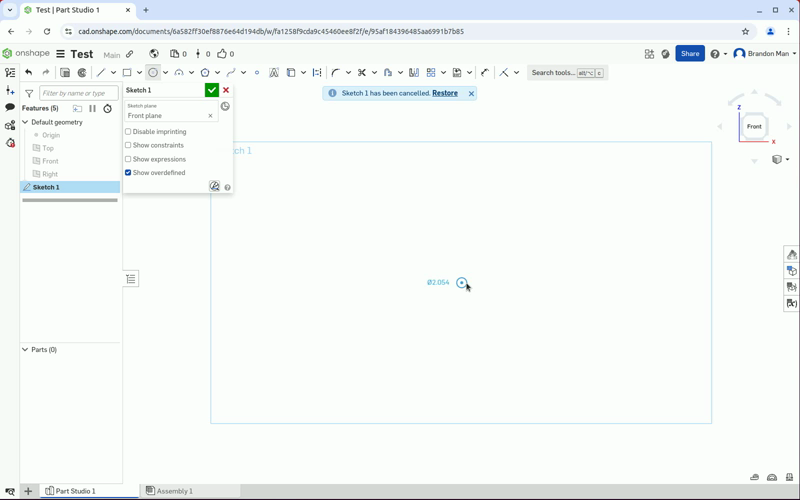
mouse_move(459, 281)
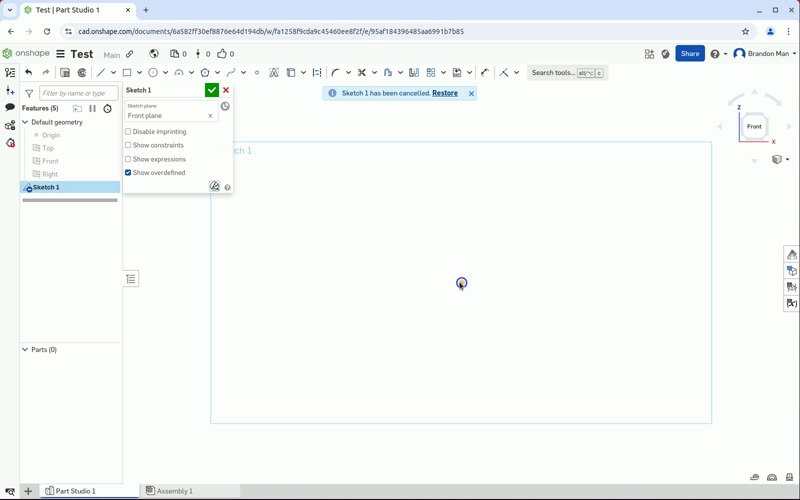
scroll(6)
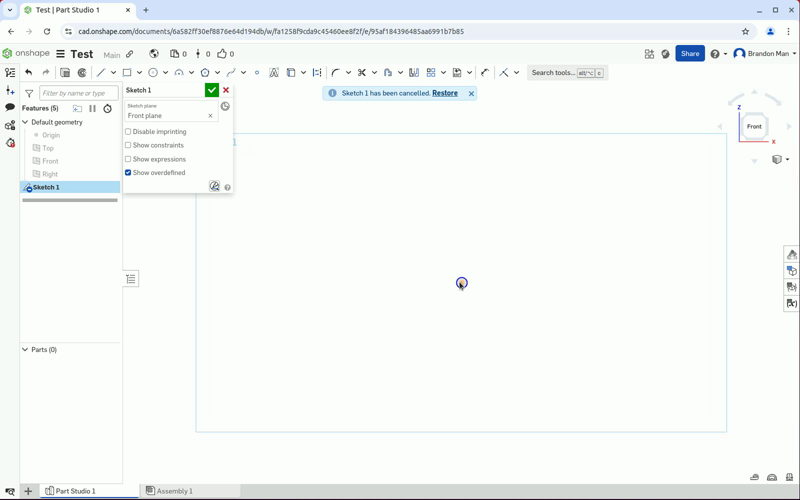
scroll(6)
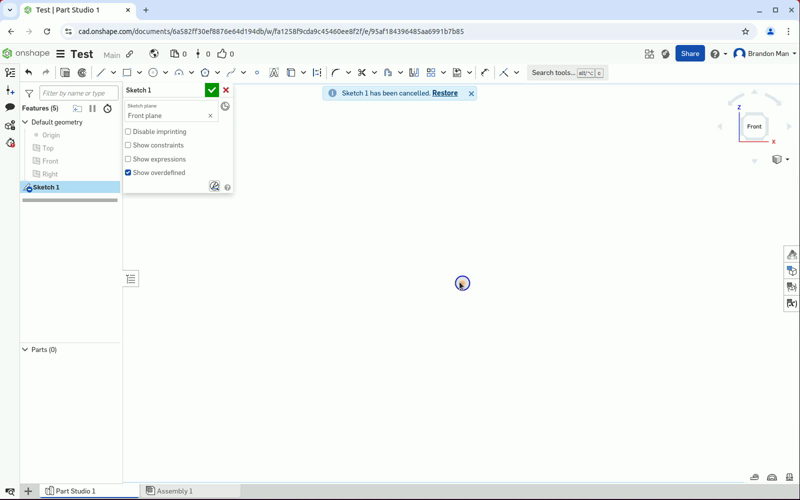
scroll(6)
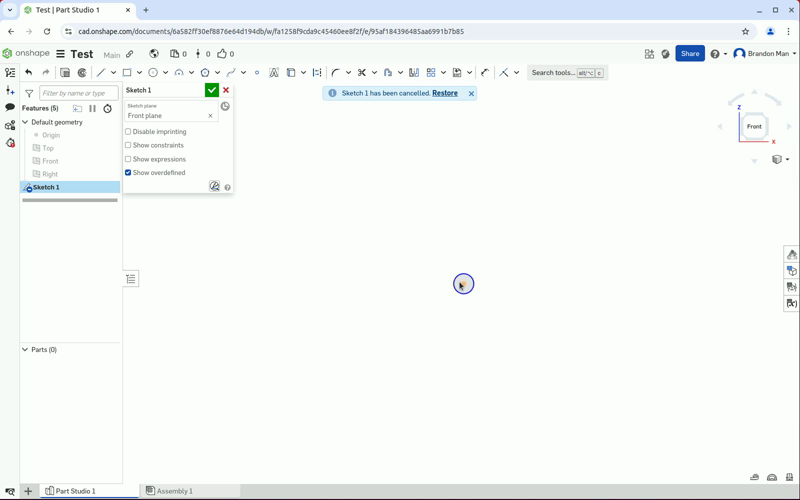
scroll(6)
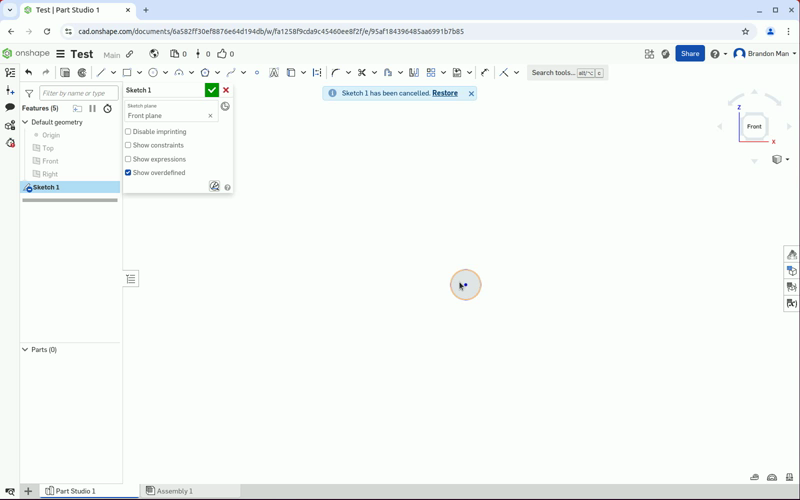
scroll(6)
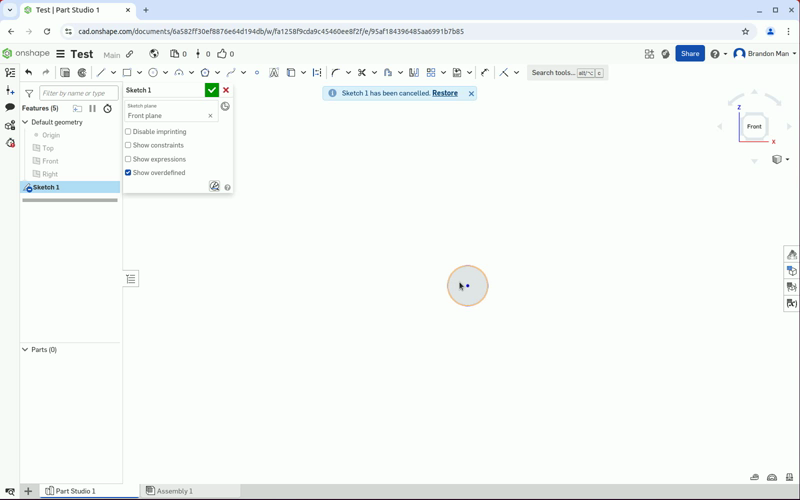
scroll(6)
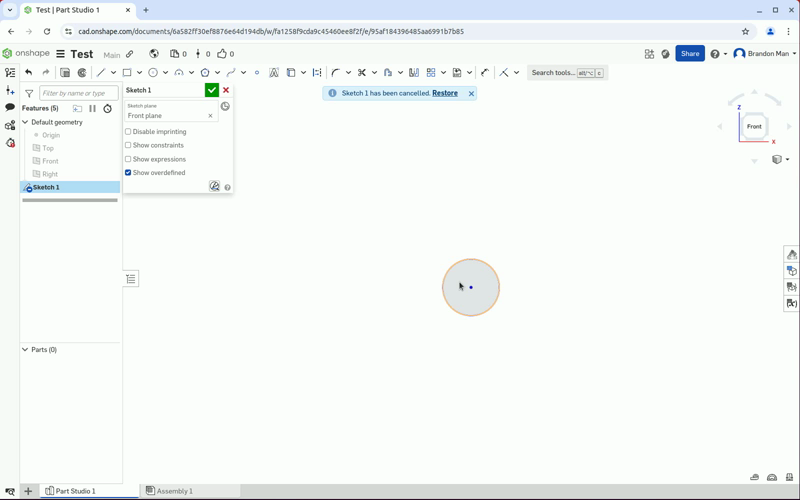
scroll(6)
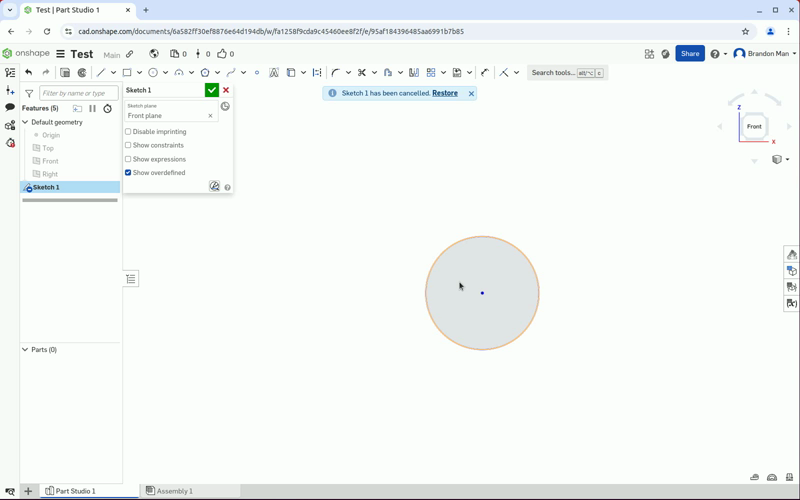
click(459, 281)
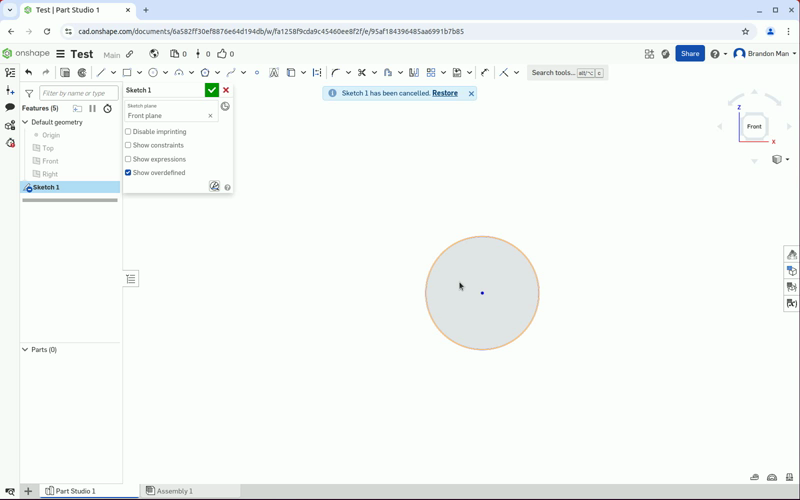
scroll(-6)
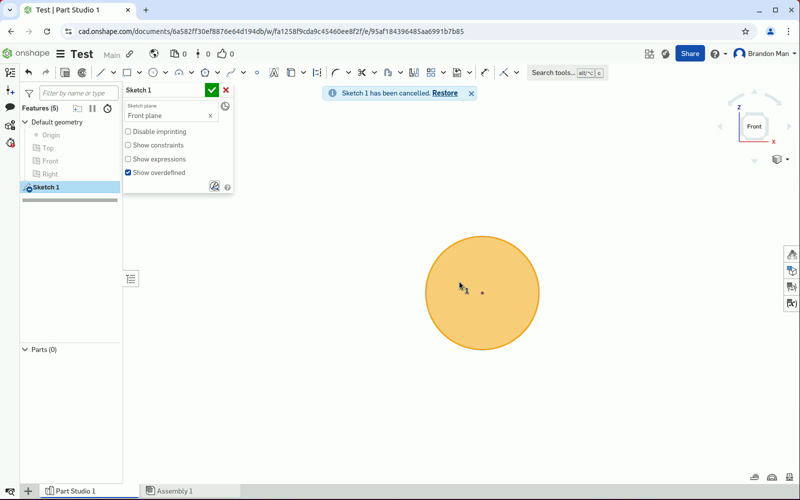
scroll(-6)
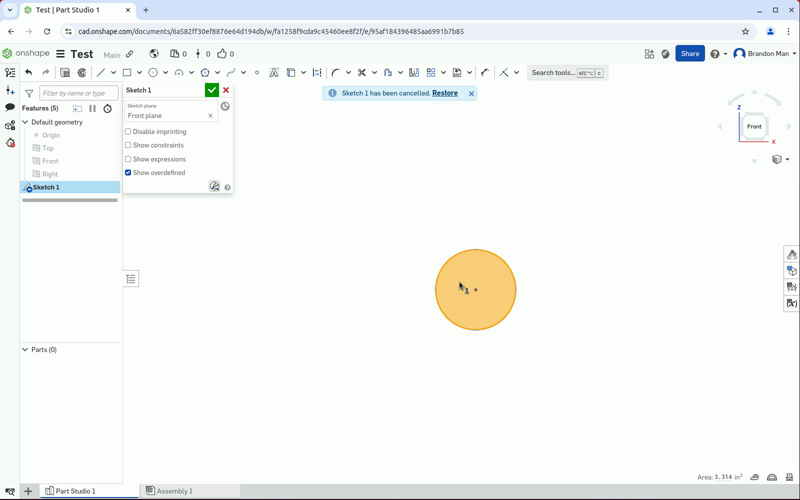
scroll(-6)
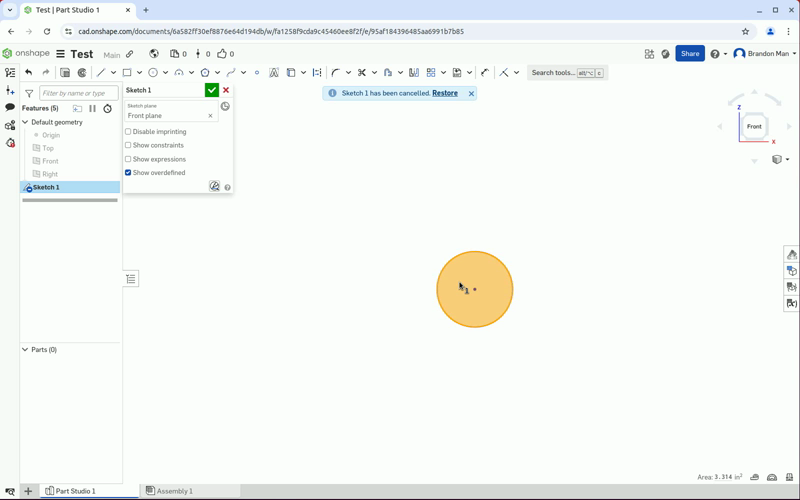
scroll(-6)
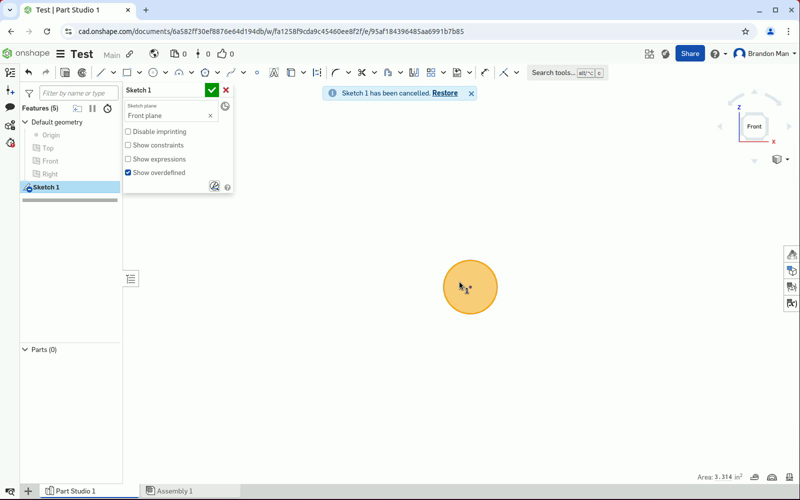
scroll(-6)
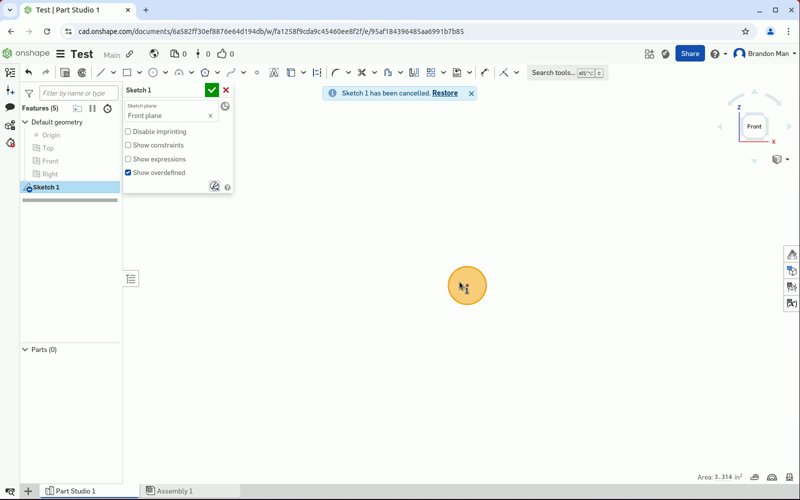
scroll(-6)
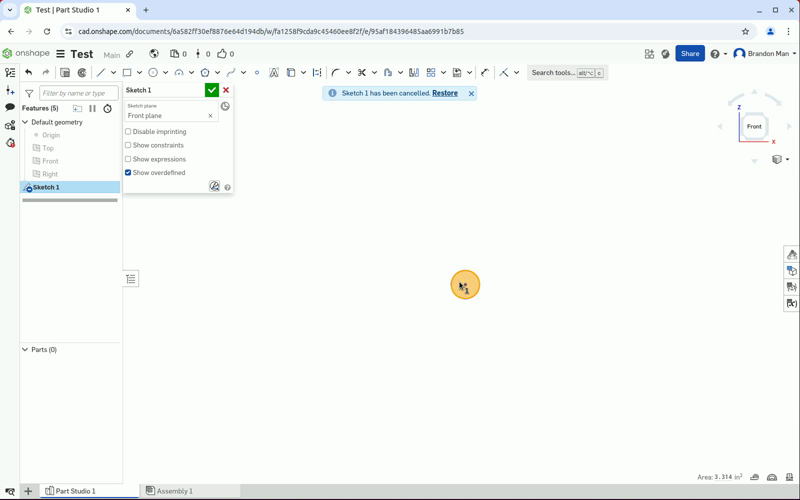
scroll(-6)
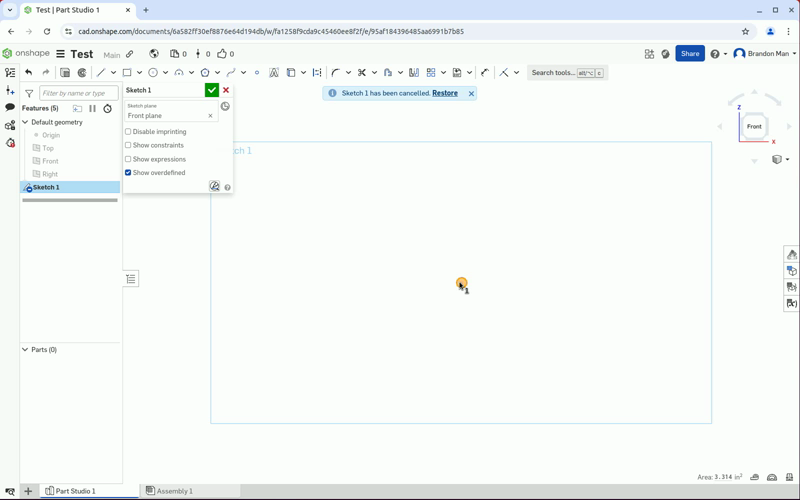
mouse_move(73, 352)
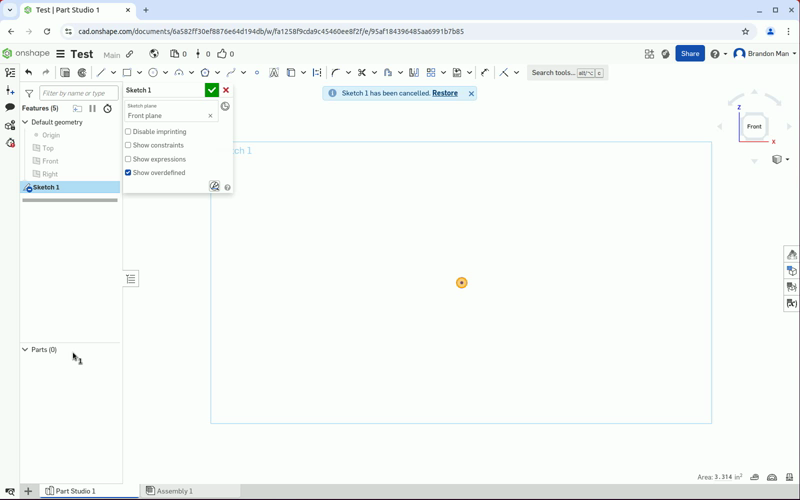
key(shift+y)
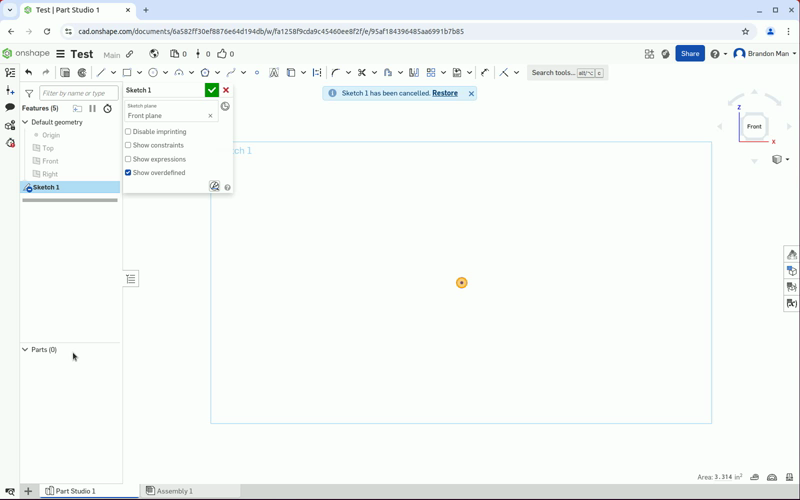
key(shift+e)
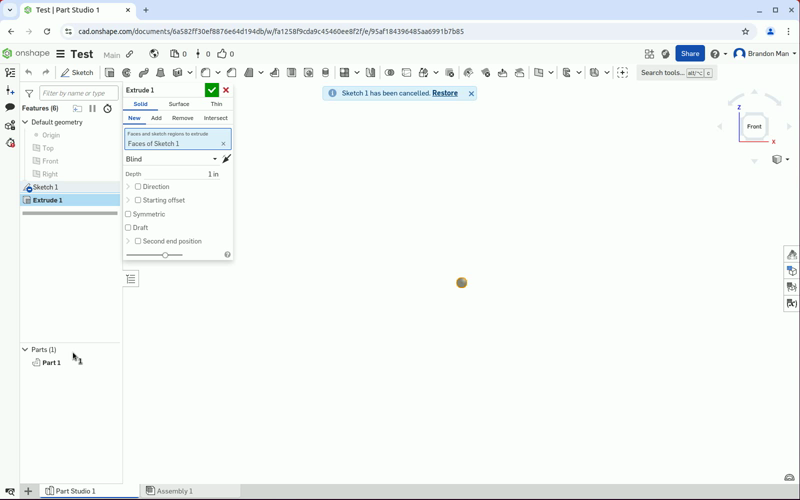
mouse_move(143, 106)
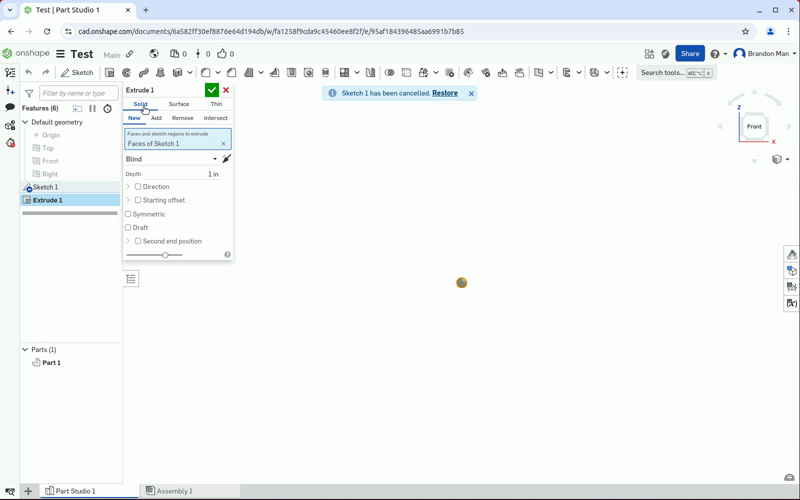
click(143, 106)
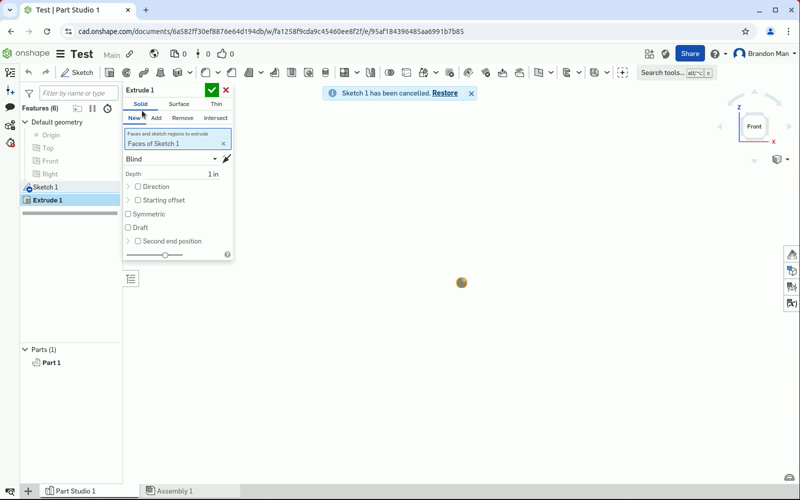
mouse_move(137, 120)
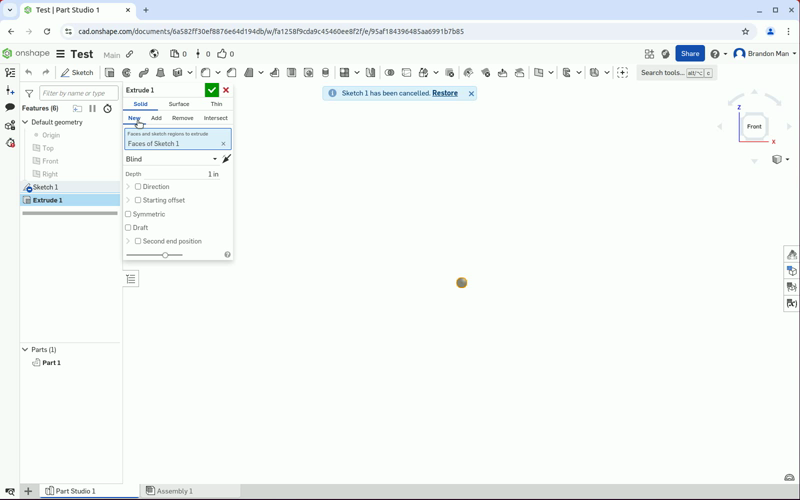
click(137, 120)
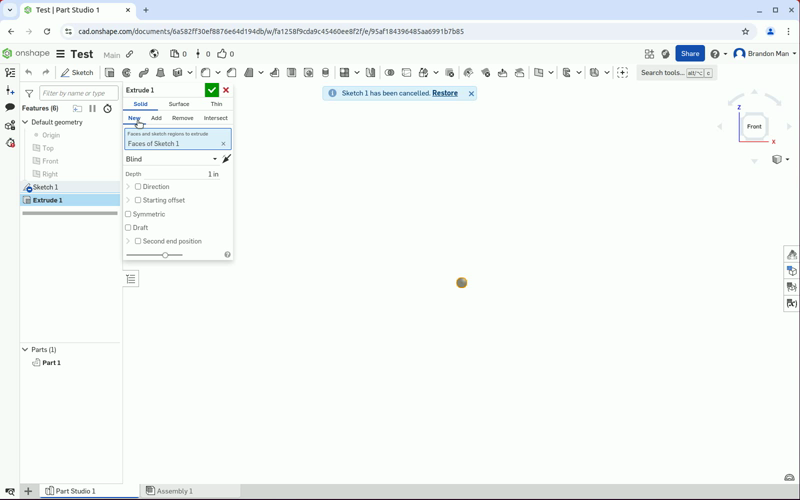
key(tab, 4)
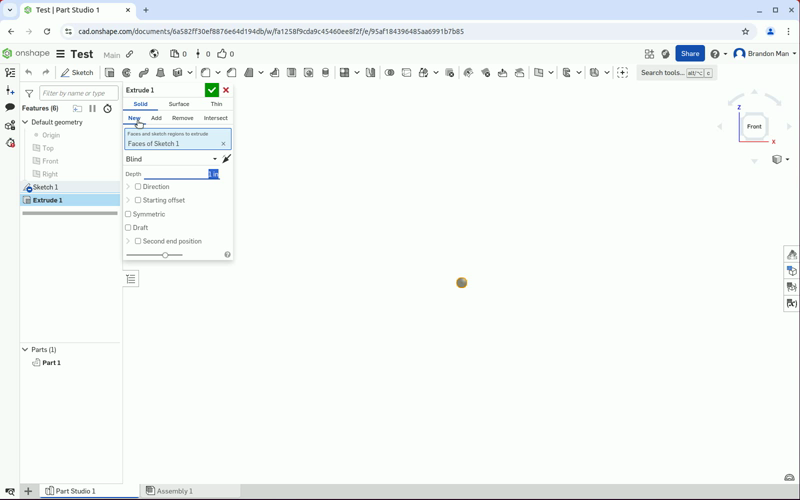
text(39.476)
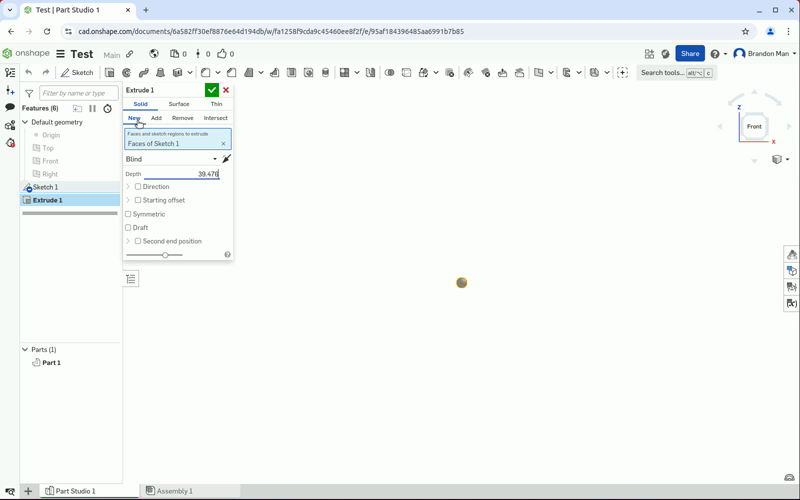
key(tab, 3)
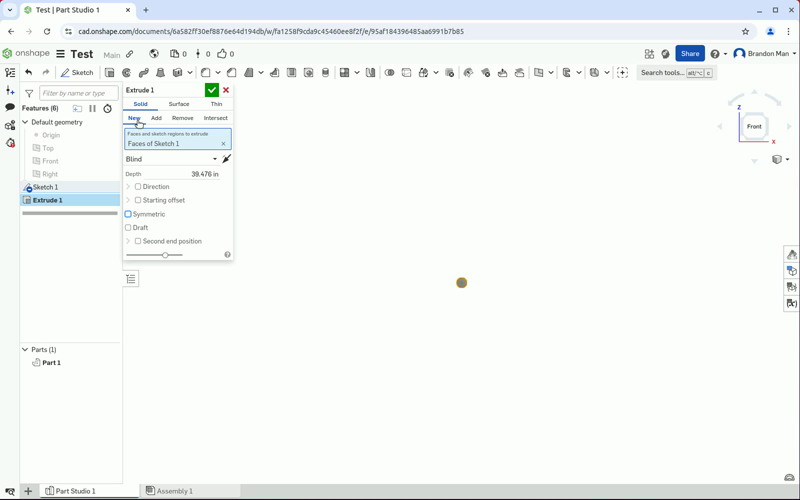
key(space)
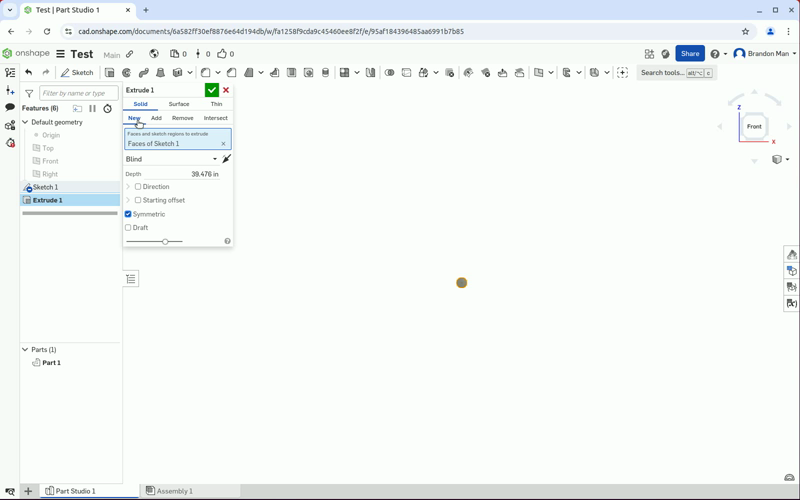
key(enter)
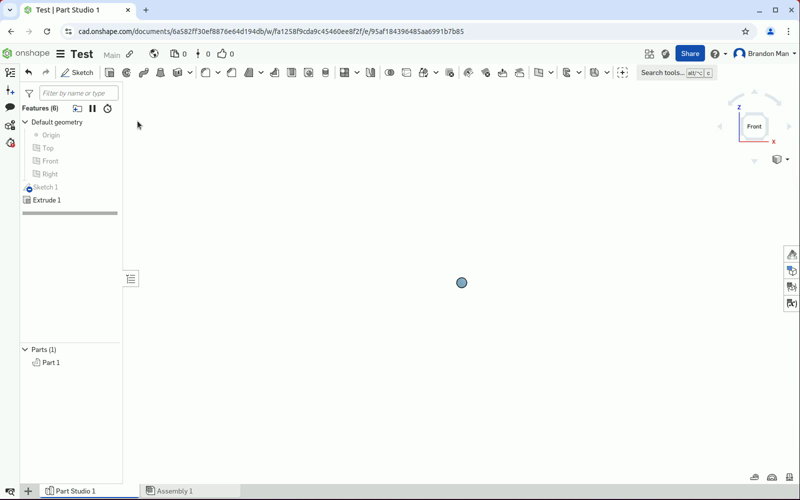
key(shift+h)
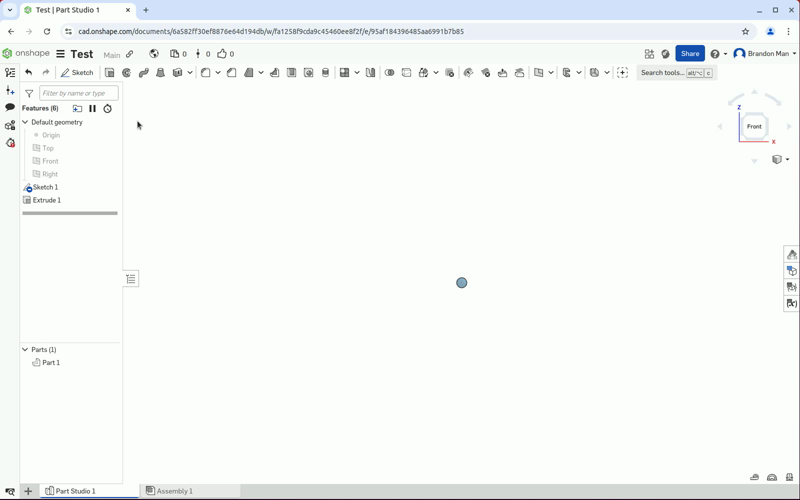
key(shift+h)
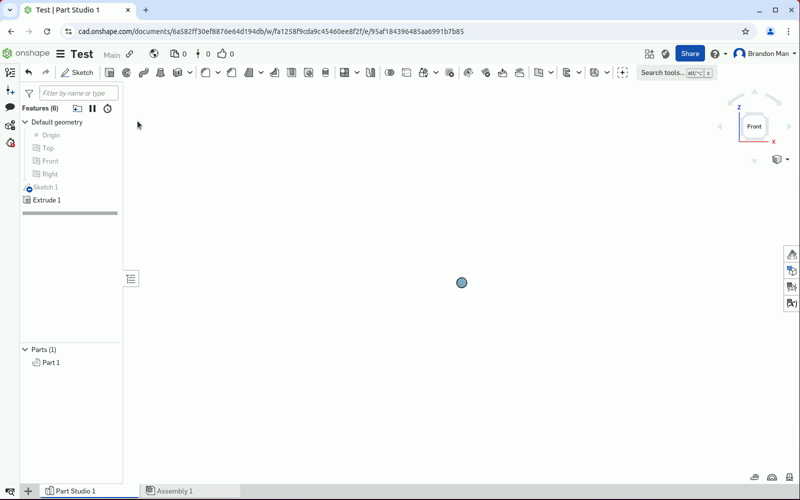
mouse_move(73, 189)
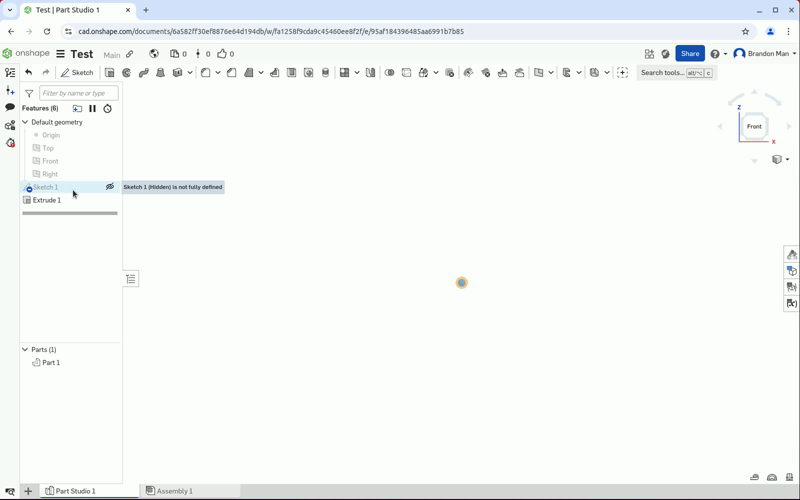
click(73, 189)
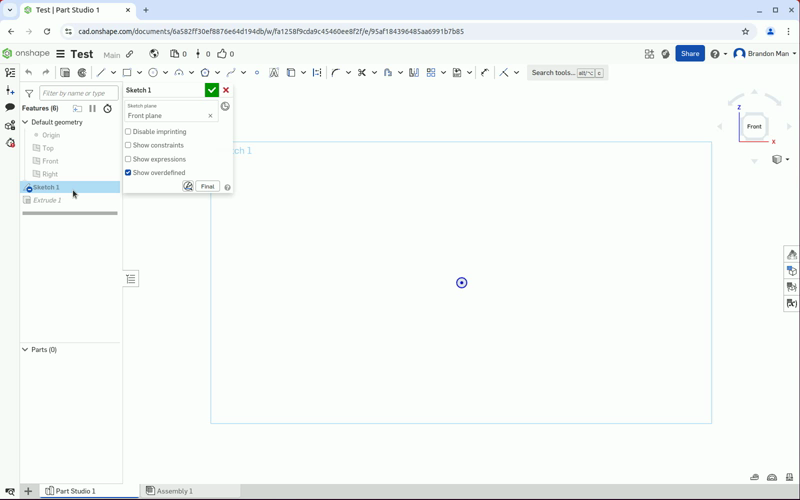
mouse_move(229, 92)
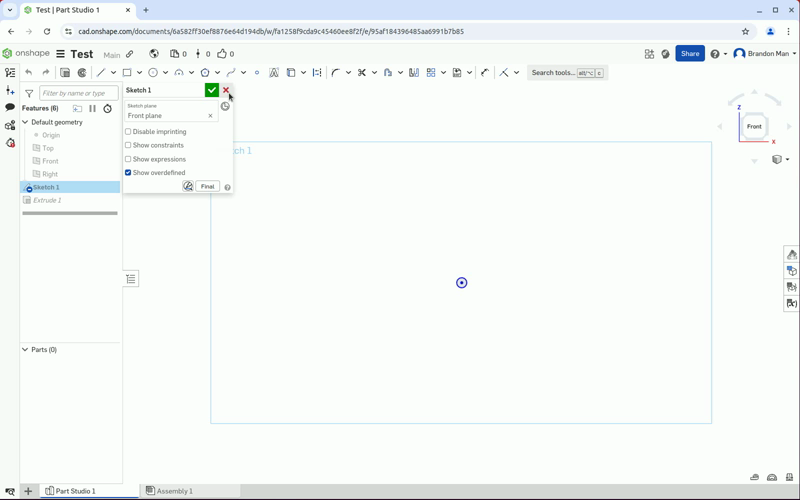
click(229, 92)
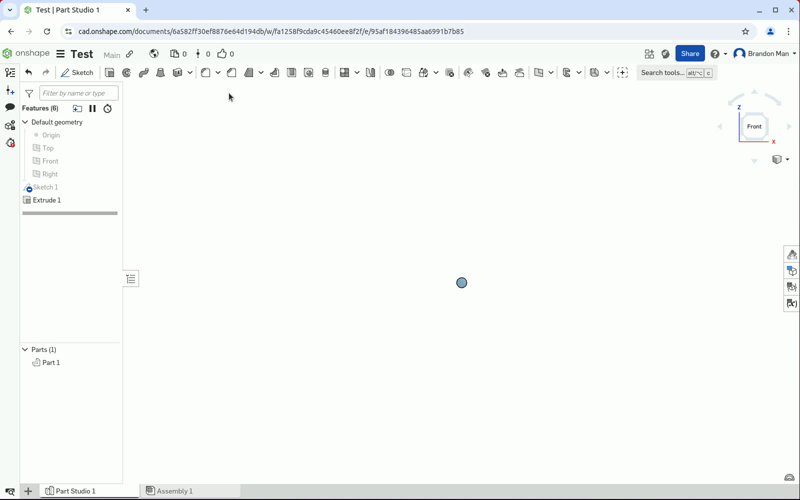
mouse_move(73, 352)
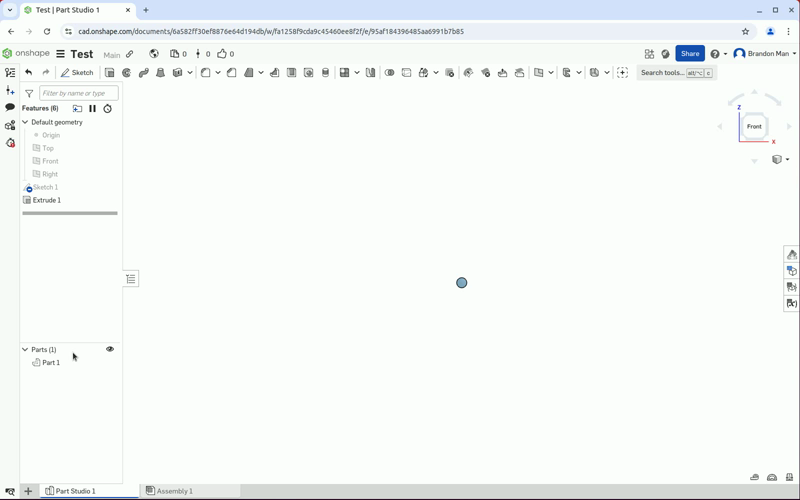
key(y)
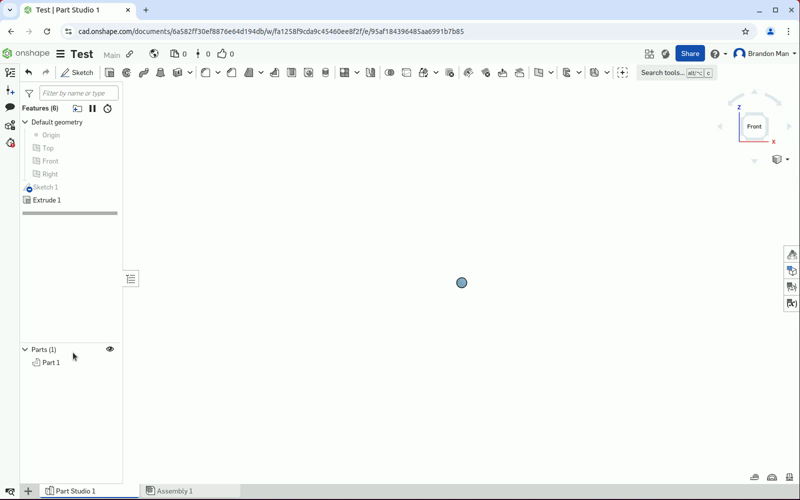
key(shift+p)
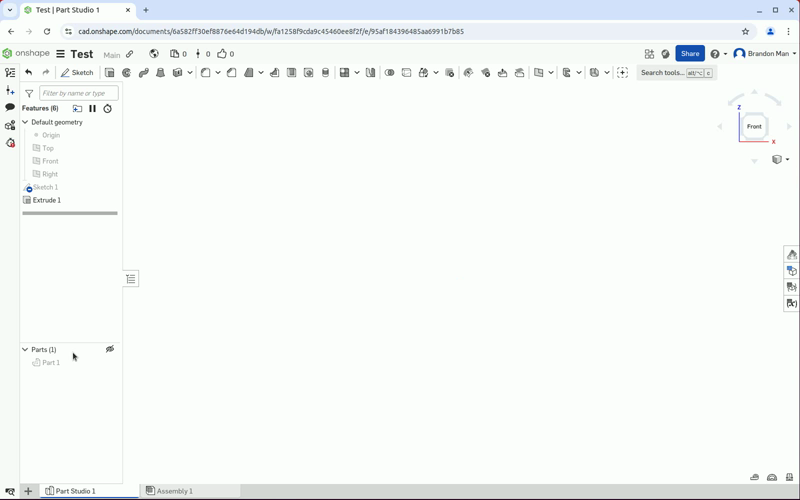
key(space)
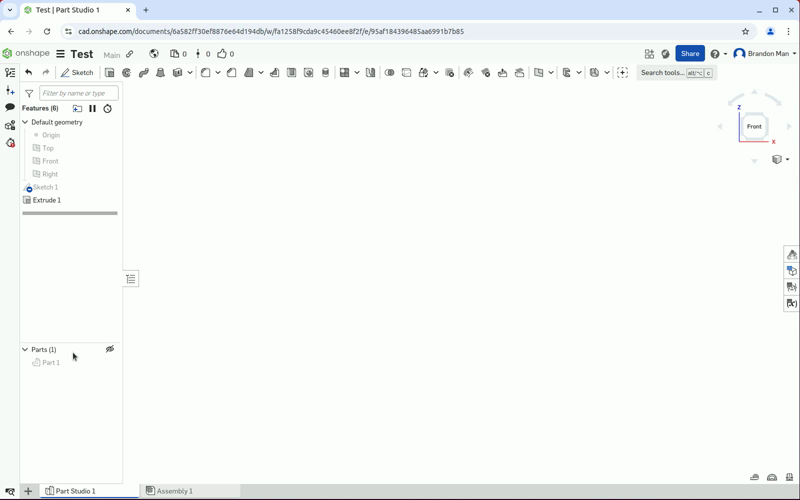
key_down(shift)
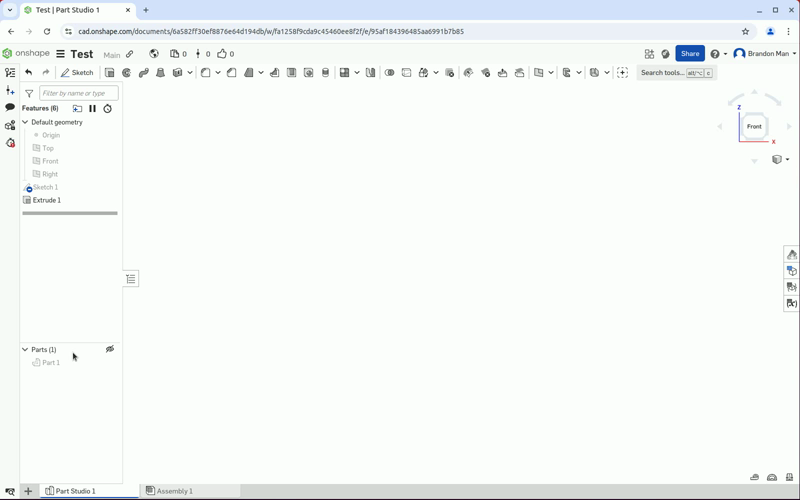
key(down)
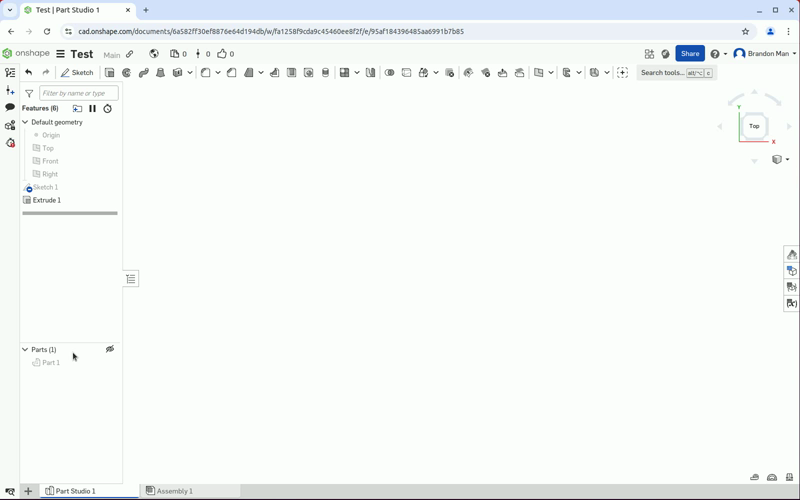
key_up(shift)
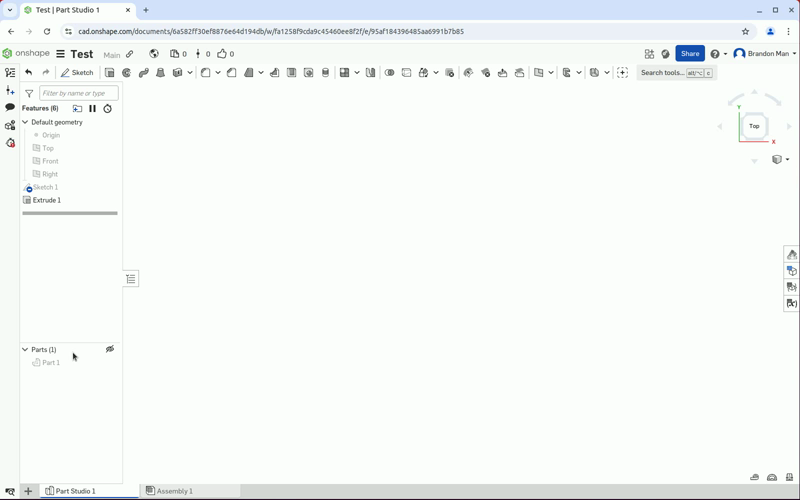
mouse_move(73, 352)
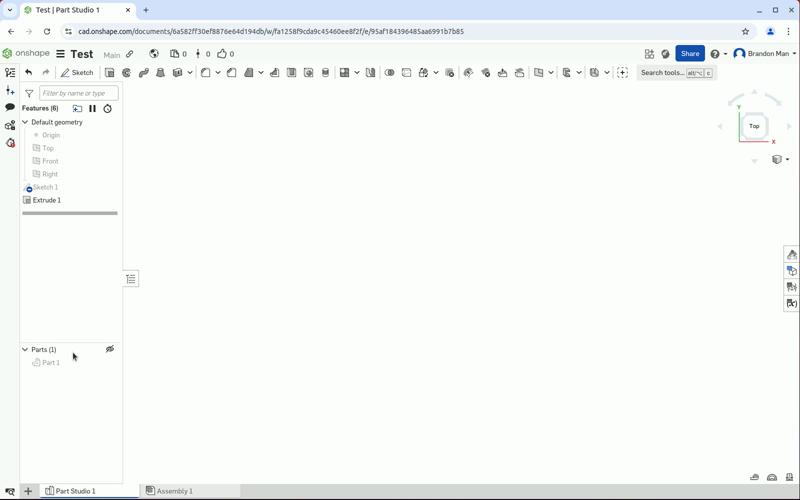
key(shift+y)
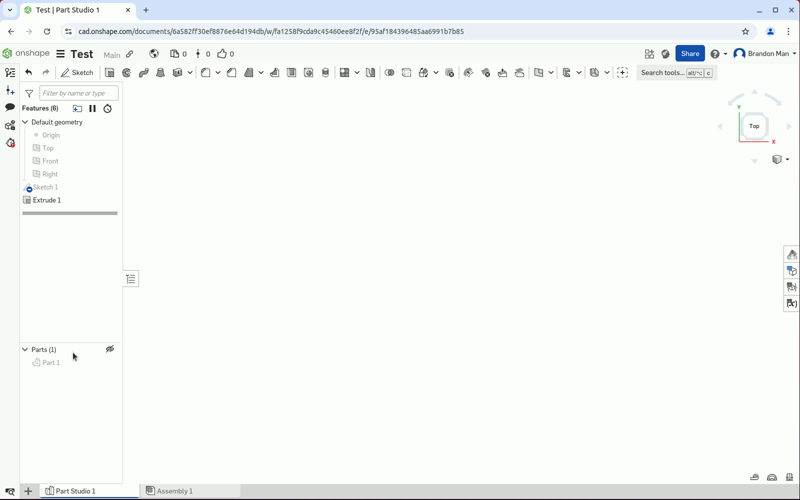
key(shift+s)
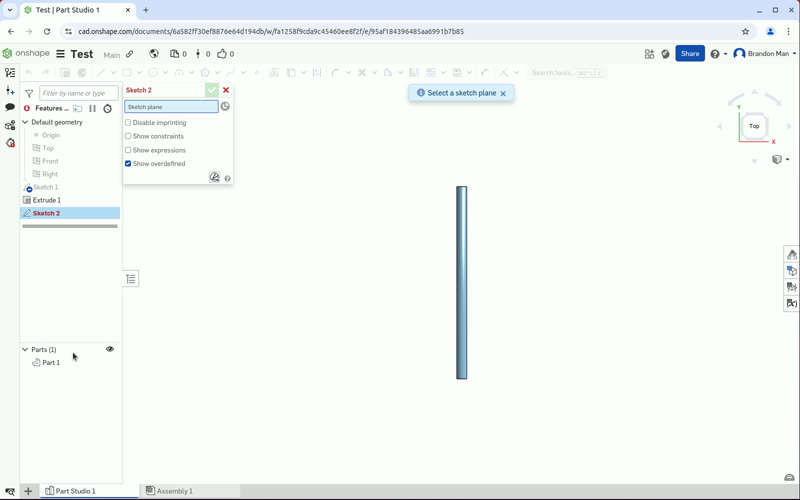
mouse_move(73, 150)
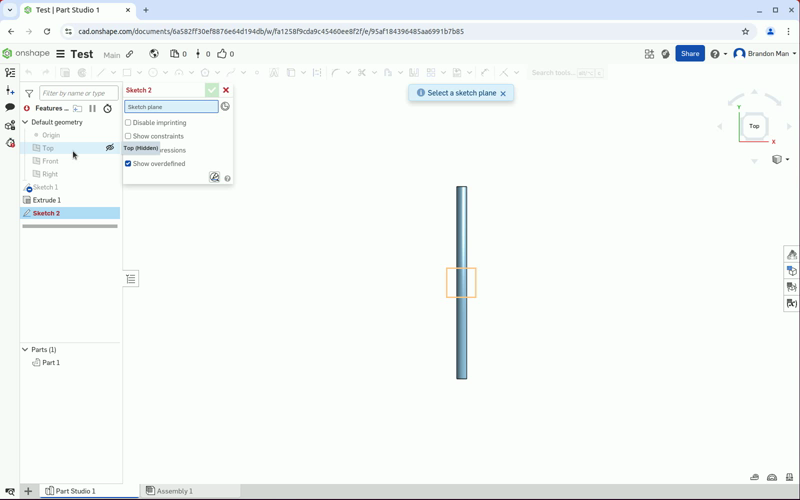
click(73, 150)
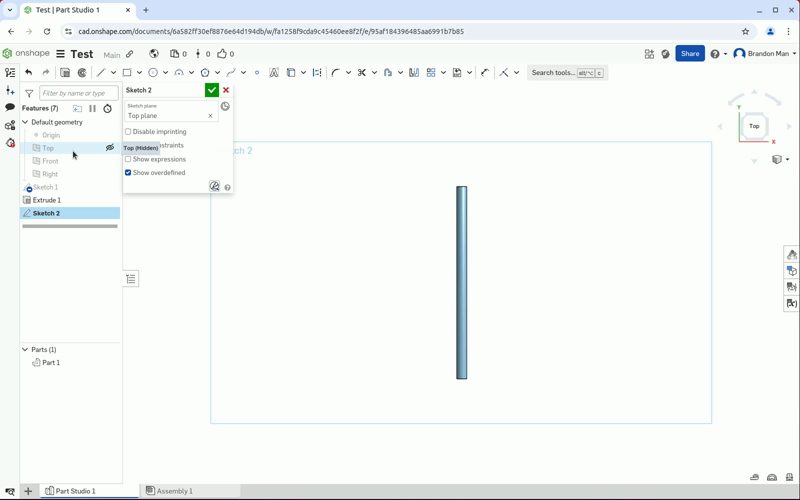
mouse_move(73, 352)
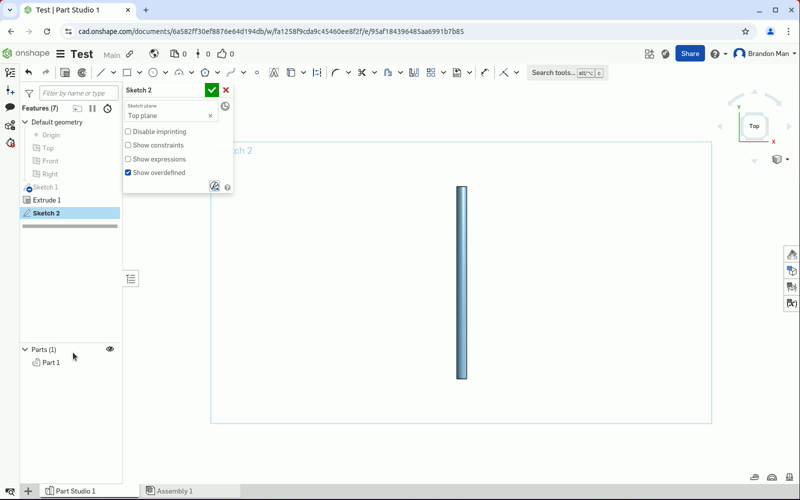
key(y)
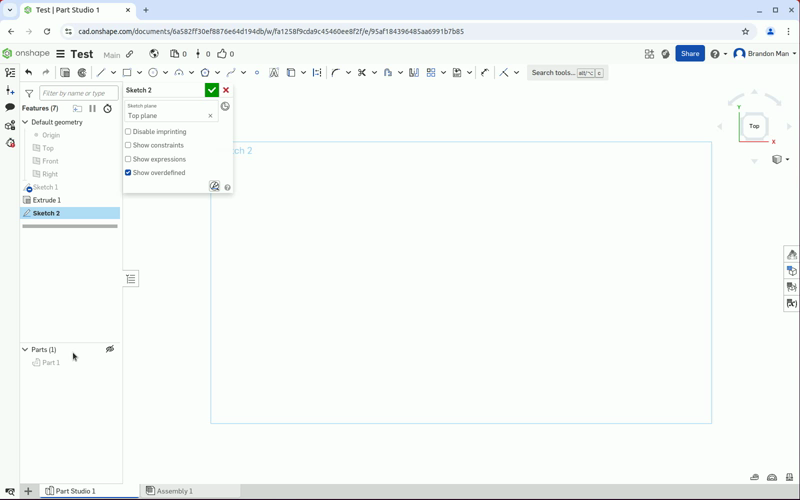
key(c)
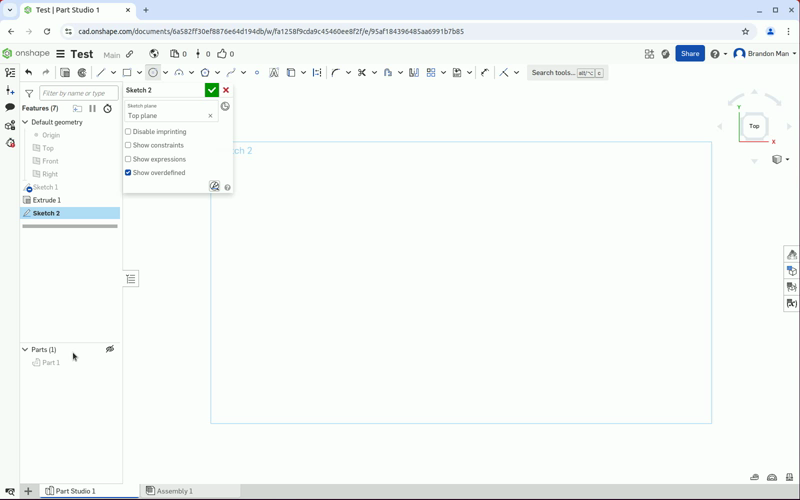
key_down(shift)
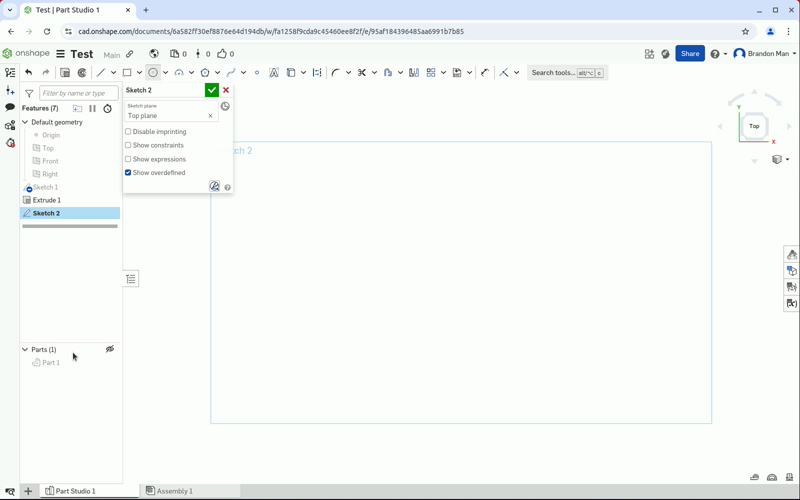
mouse_move(411, 246)
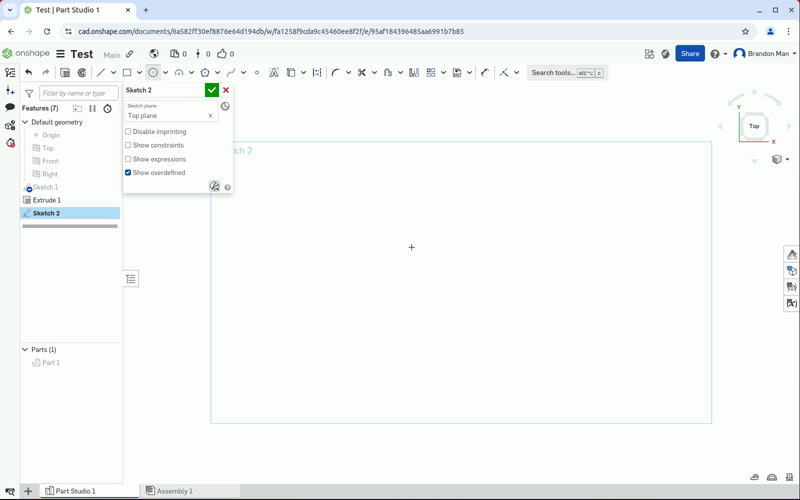
click(411, 246)
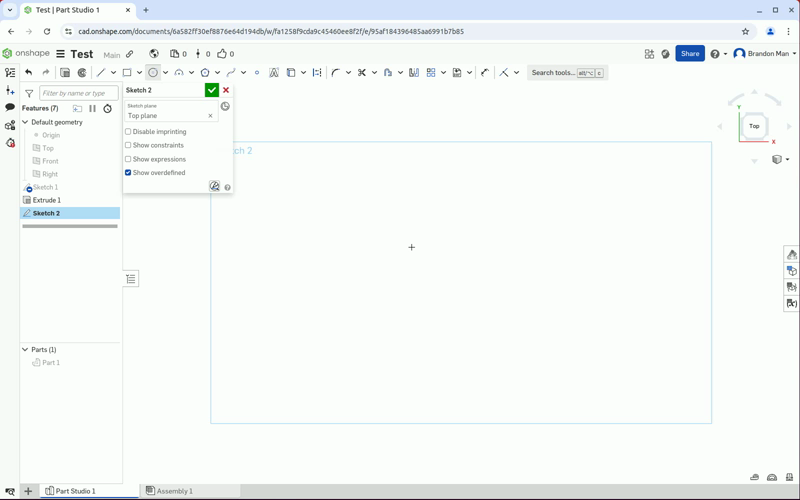
key_up(shift)
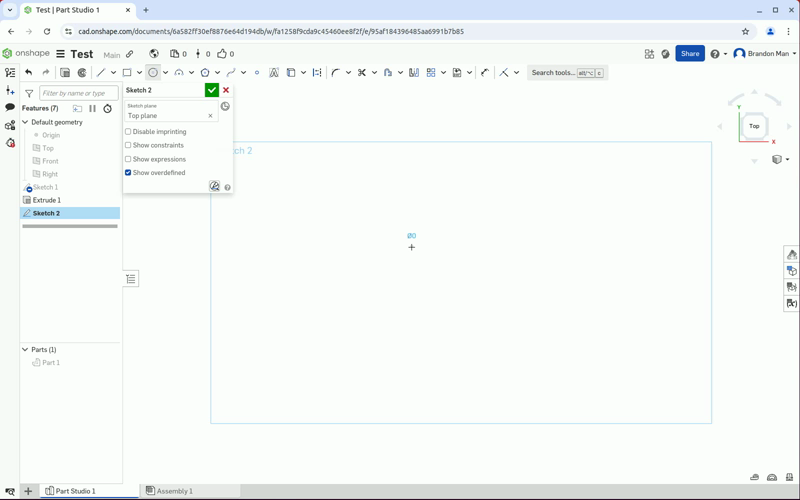
mouse_move(416, 246)
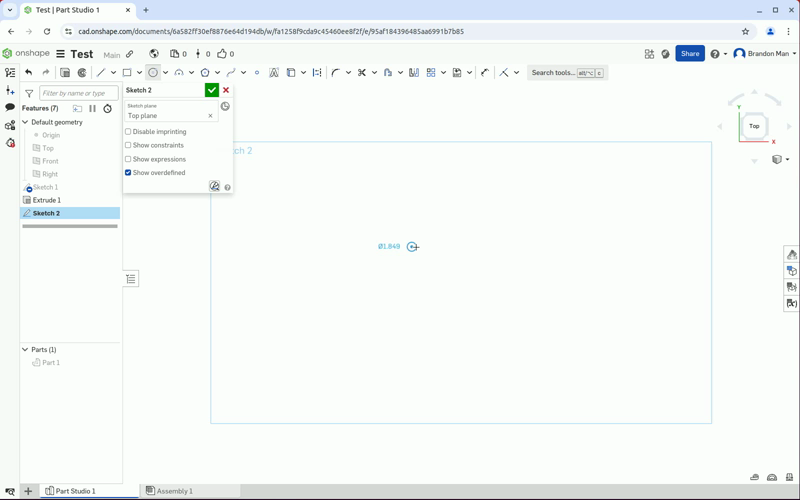
click(416, 246)
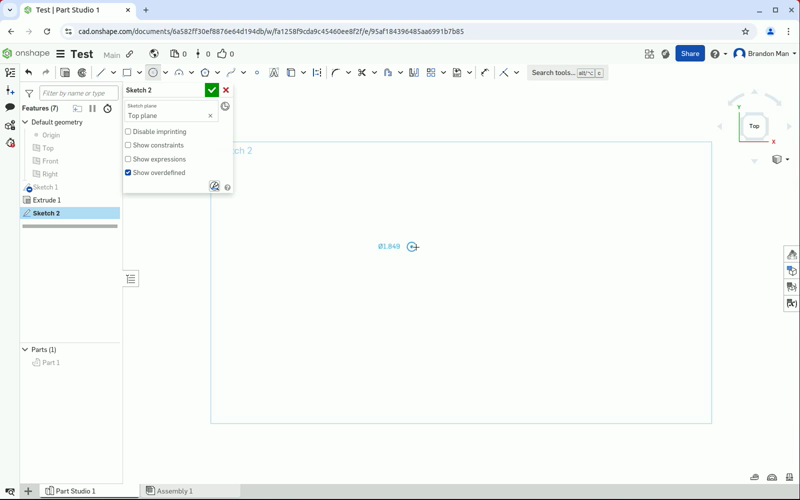
key(esc)
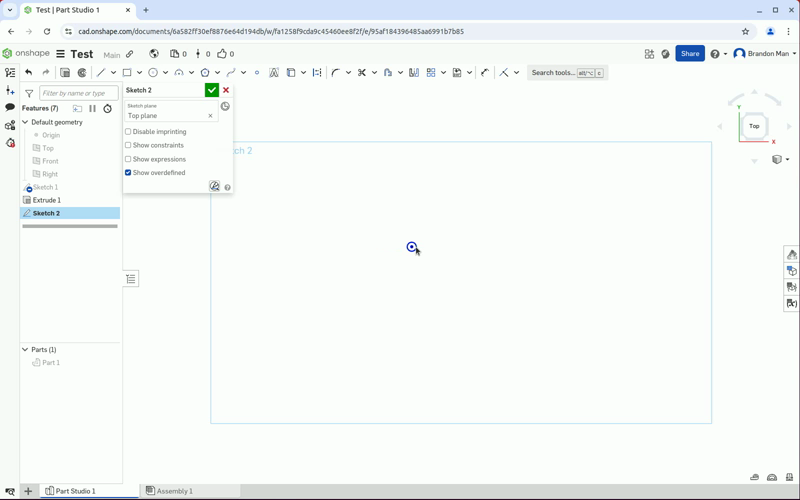
mouse_move(408, 244)
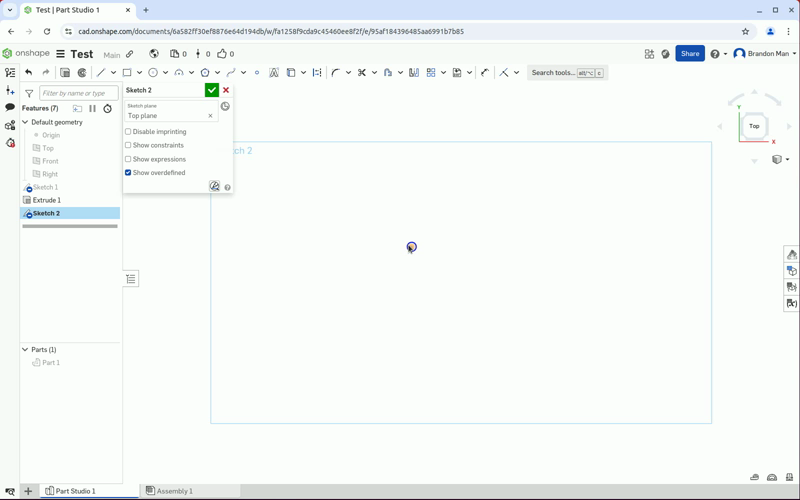
scroll(6)
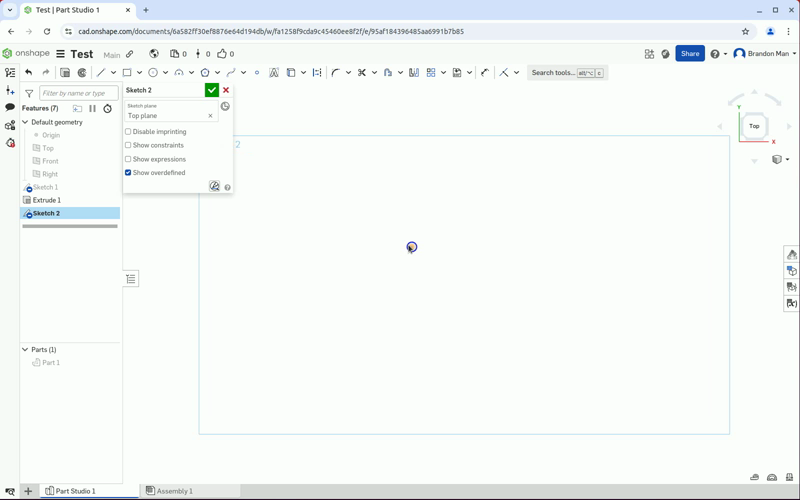
scroll(6)
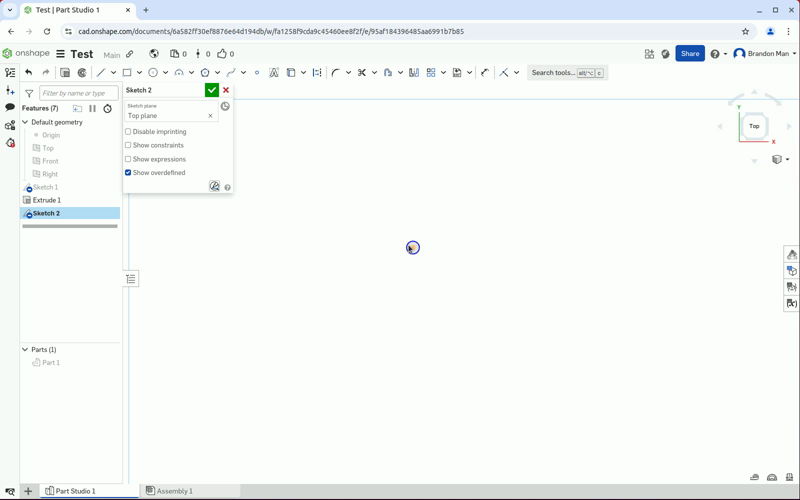
scroll(6)
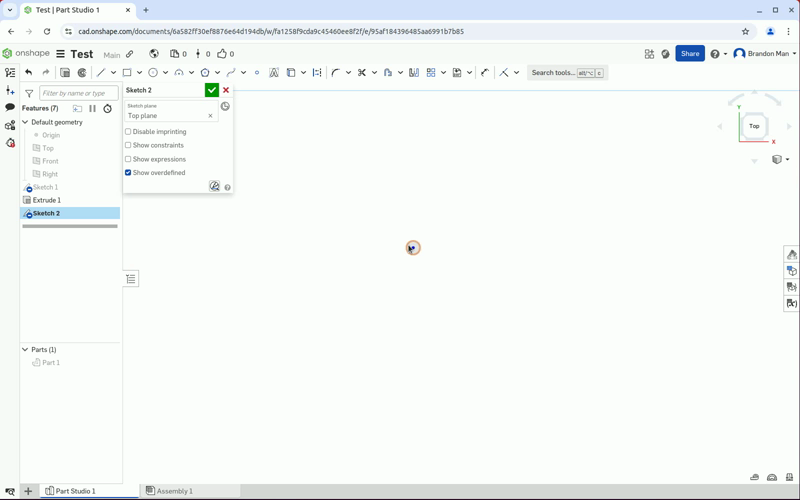
scroll(6)
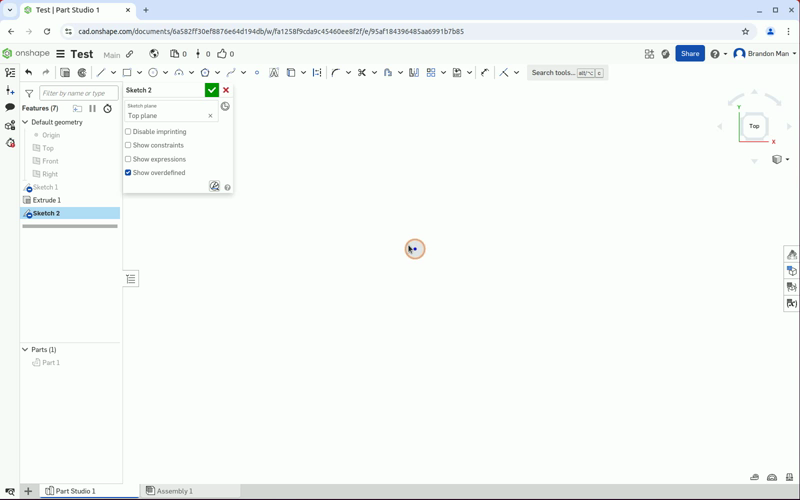
scroll(6)
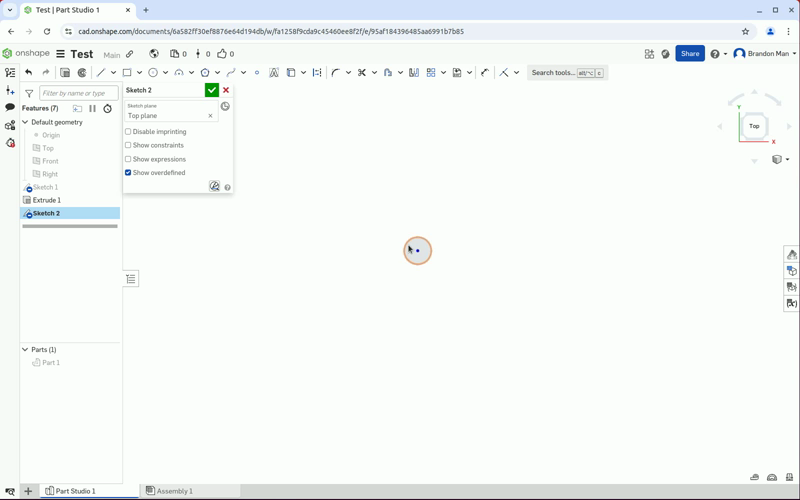
scroll(6)
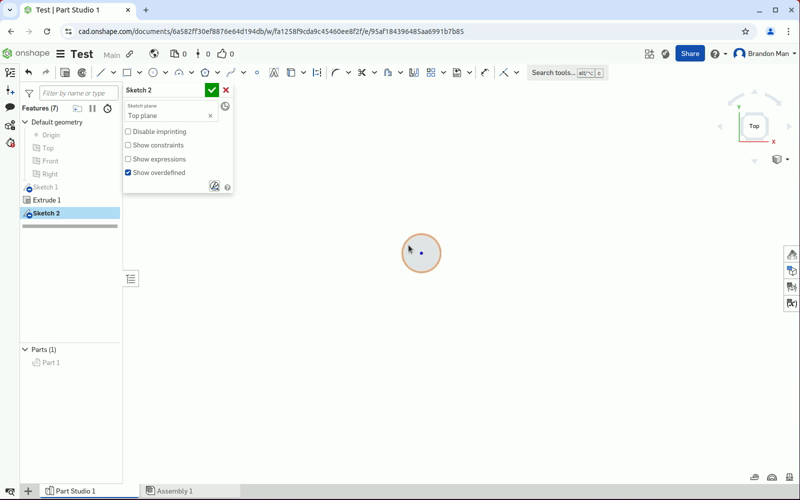
scroll(6)
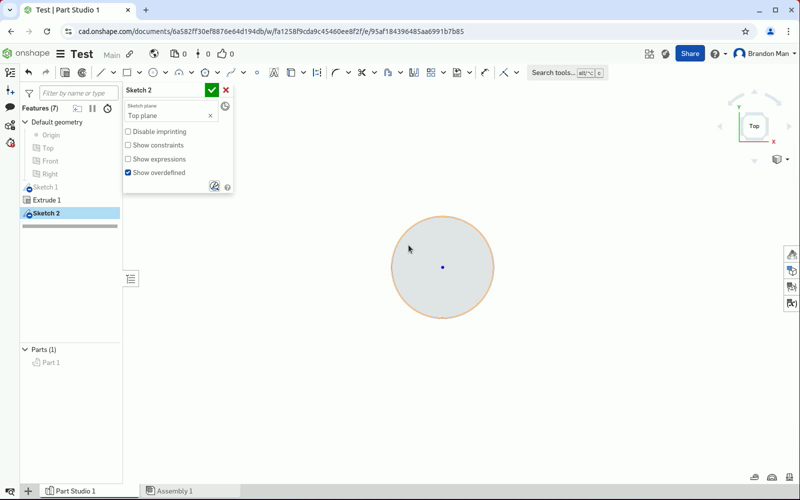
click(408, 244)
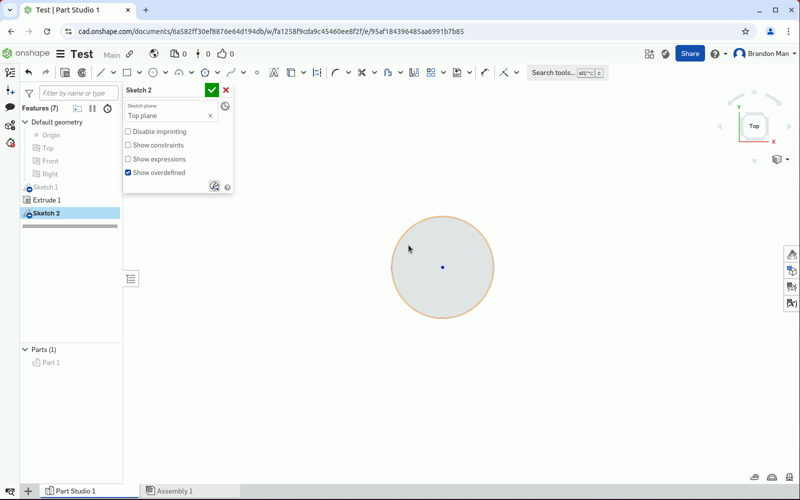
scroll(-6)
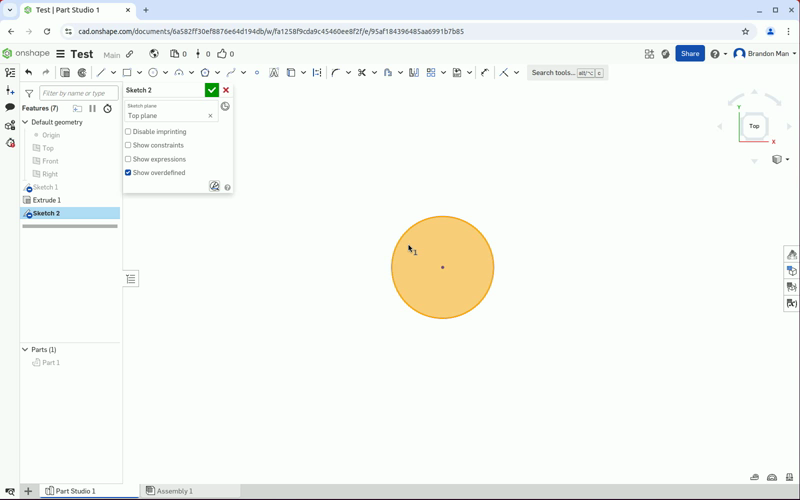
scroll(-6)
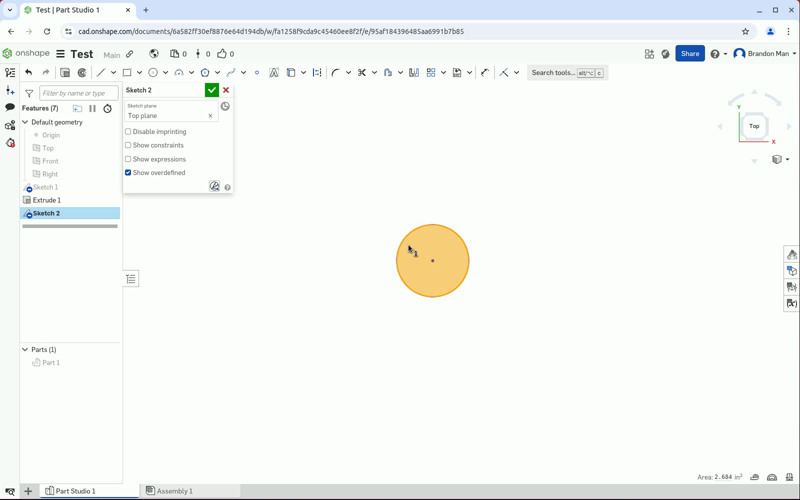
scroll(-6)
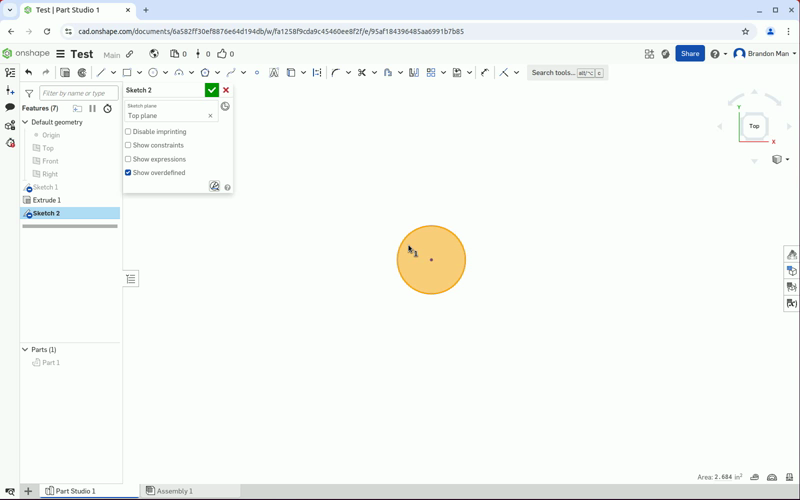
scroll(-6)
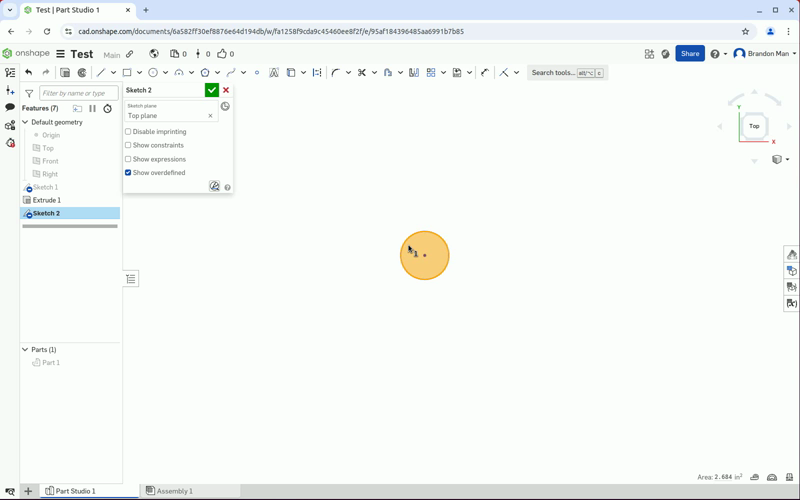
scroll(-6)
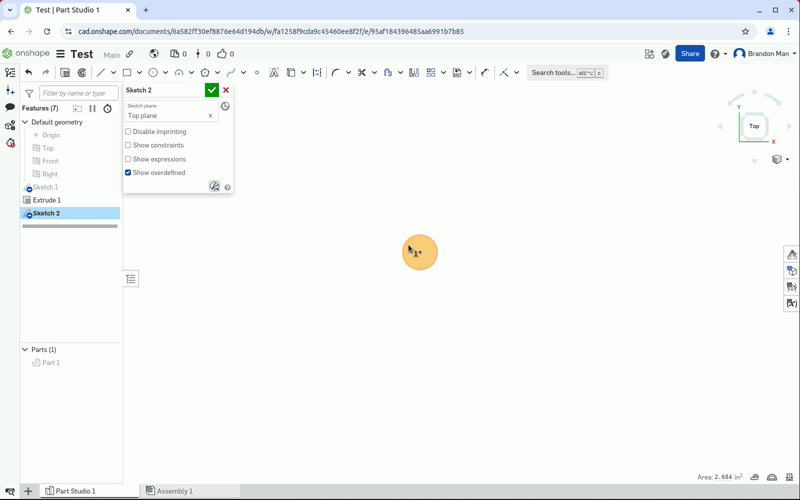
scroll(-6)
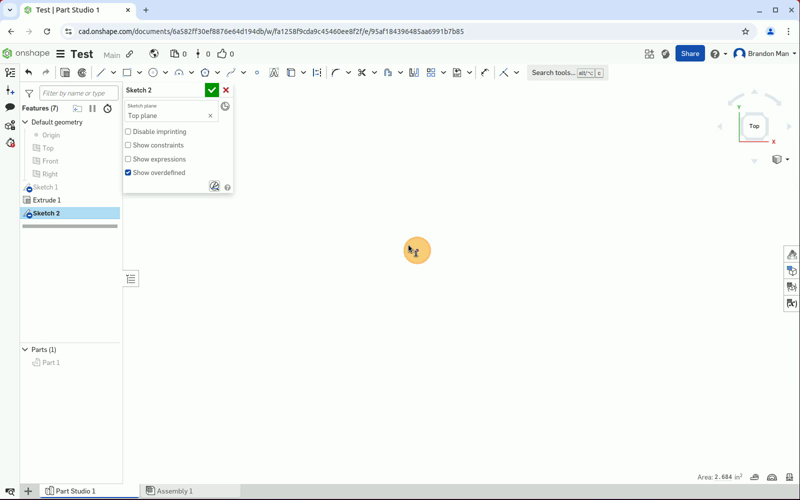
scroll(-6)
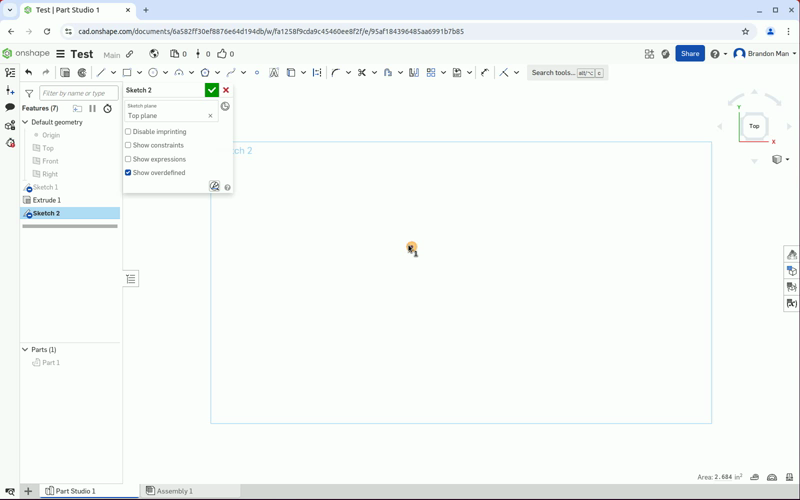
mouse_move(73, 352)
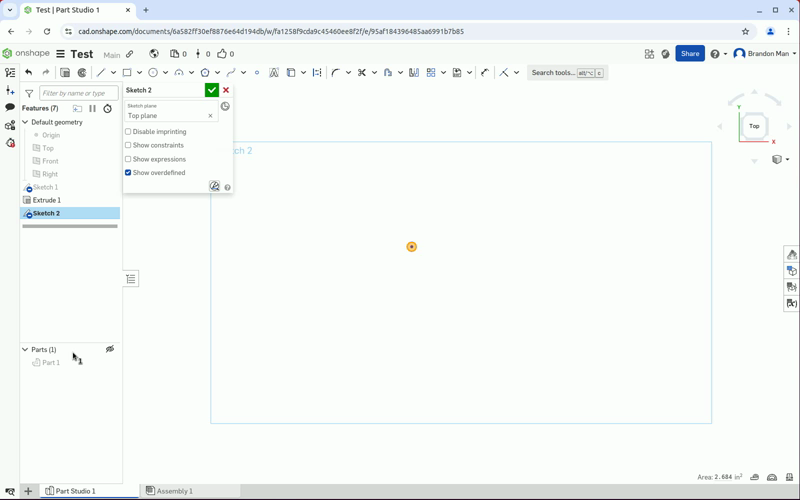
key(shift+y)
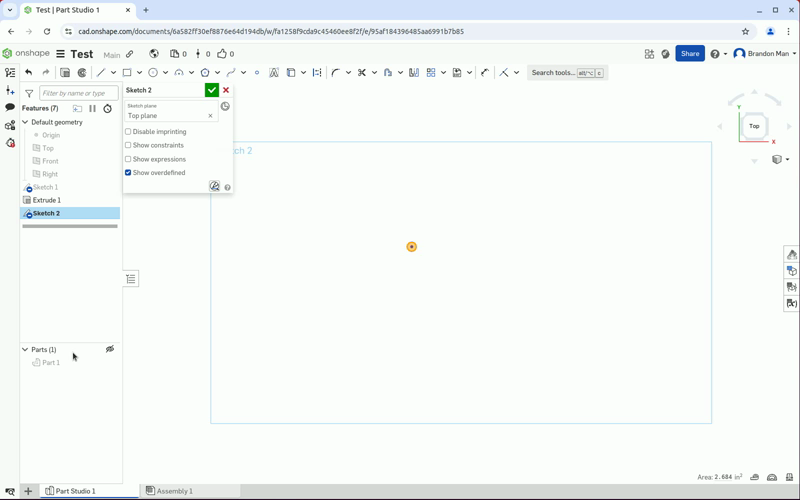
key(shift+e)
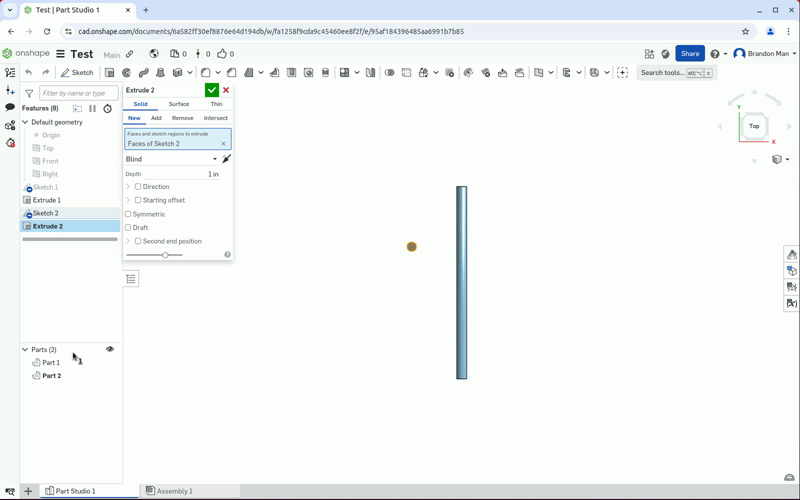
mouse_move(143, 106)
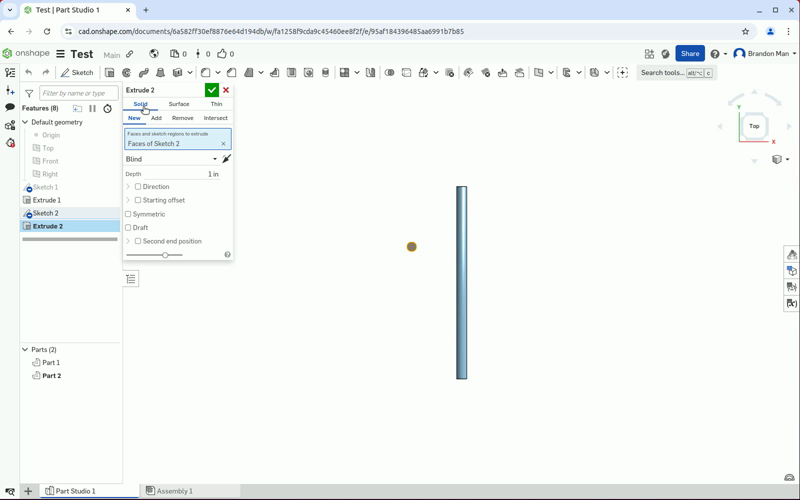
click(143, 106)
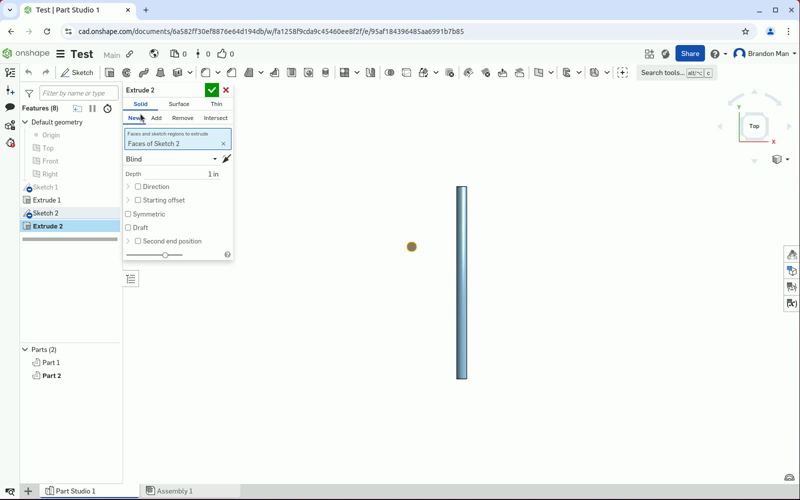
mouse_move(137, 120)
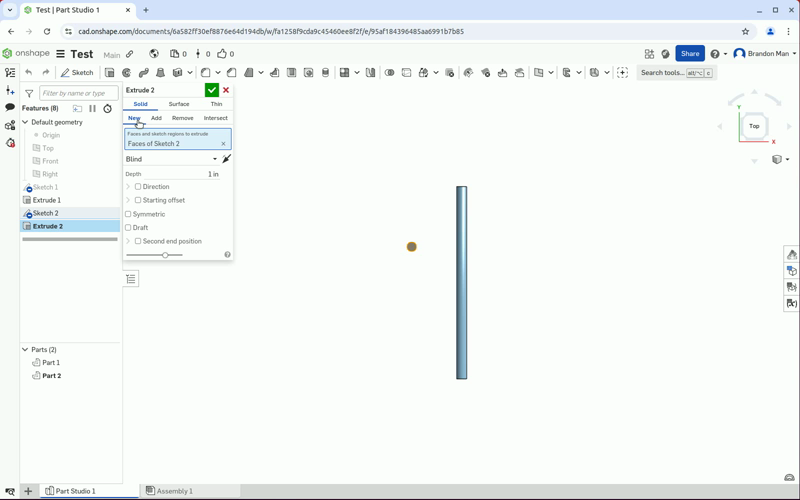
click(137, 120)
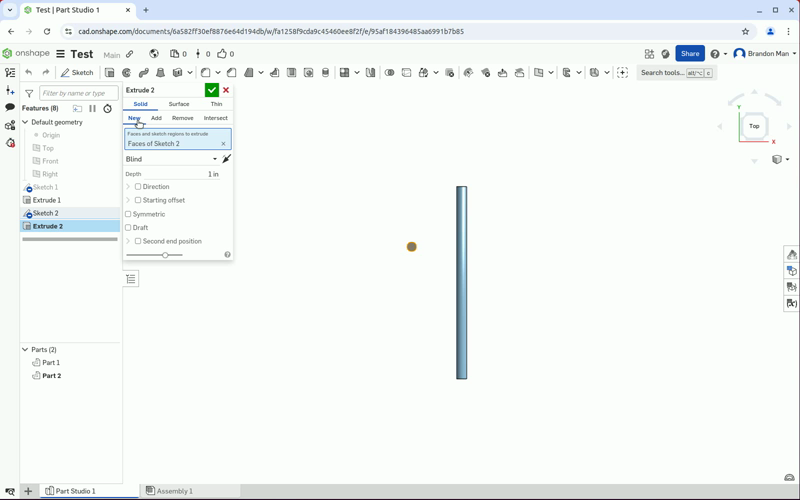
key(tab, 4)
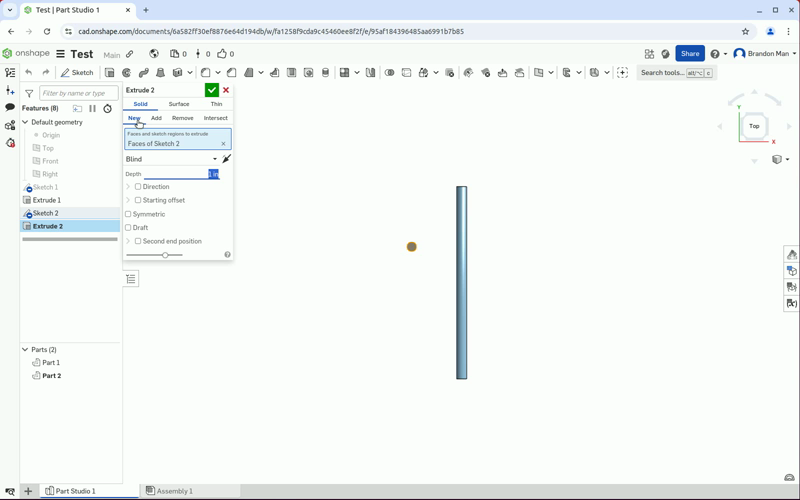
text(46.216)
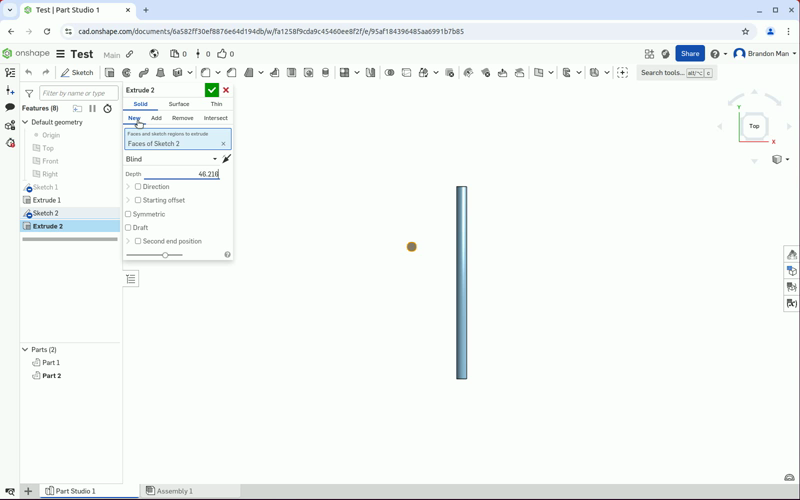
key(tab, 3)
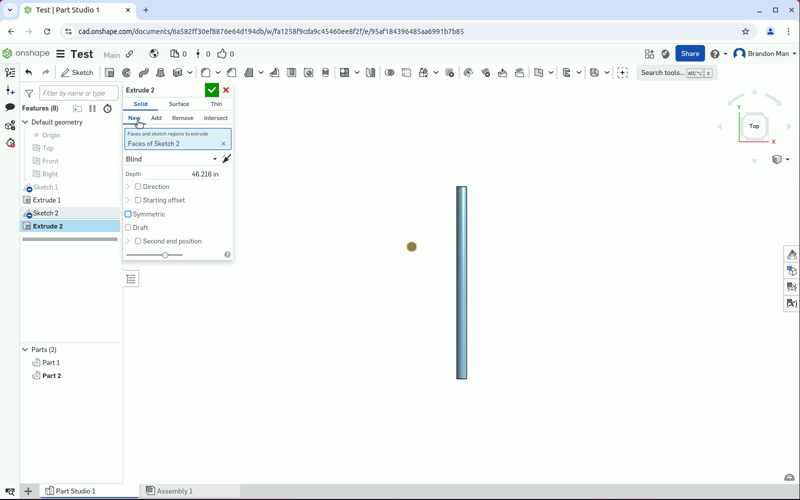
key(space)
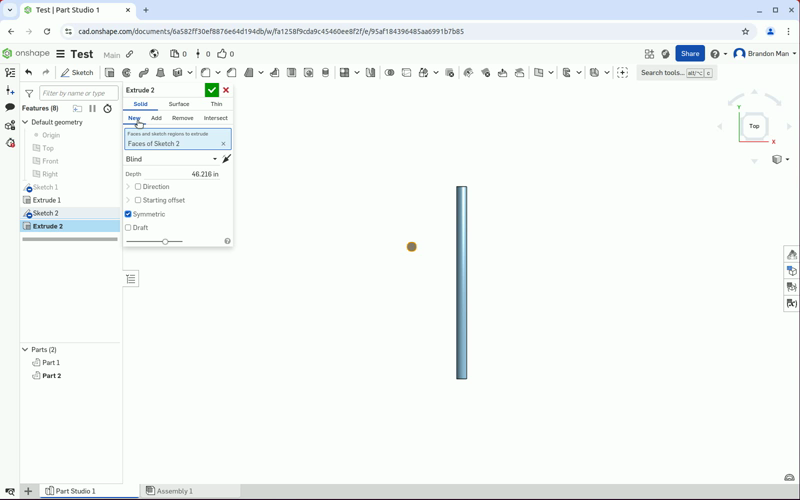
key(enter)
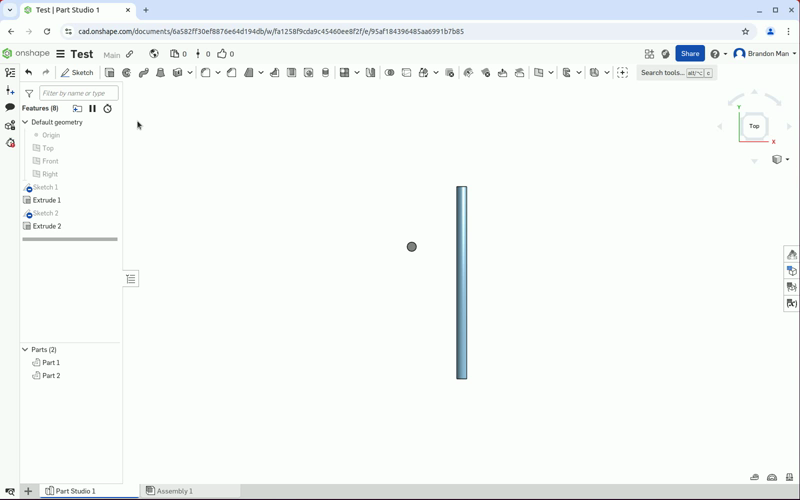
key(shift+h)
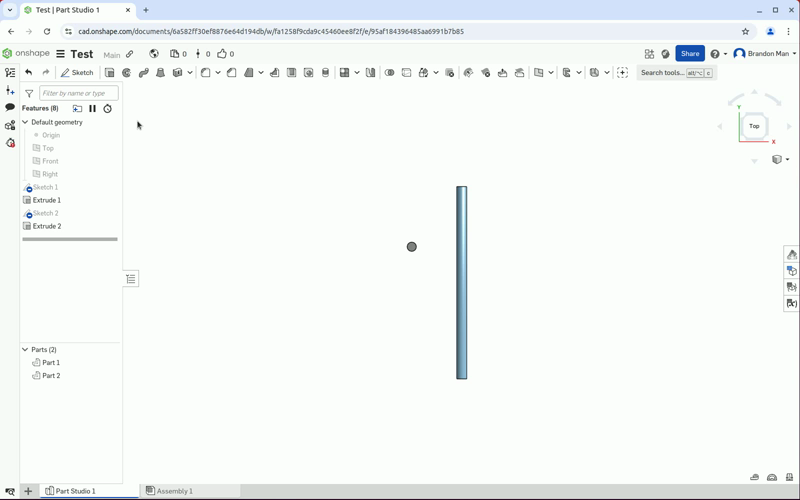
key(shift+h)
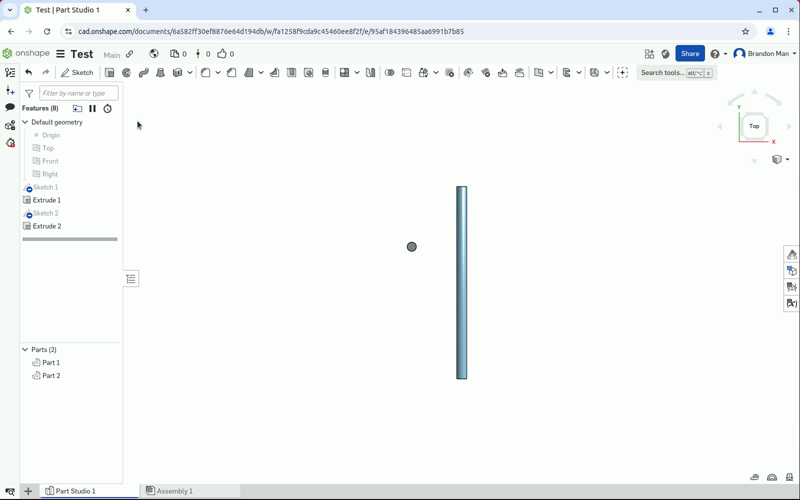
mouse_move(73, 189)
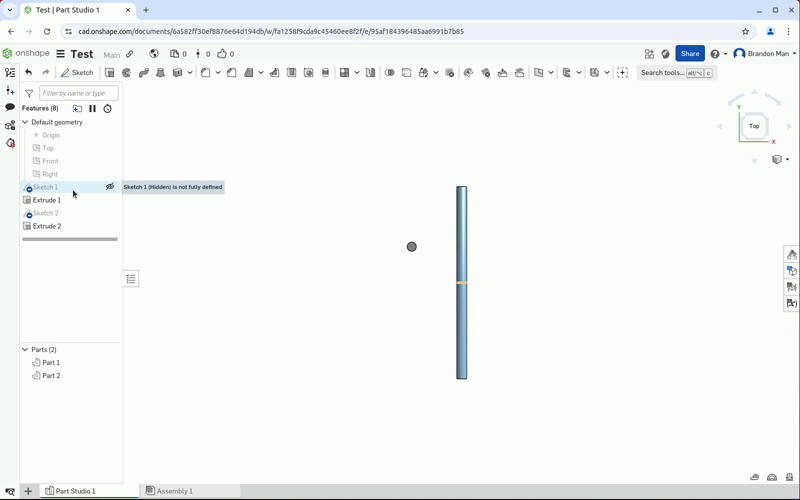
click(73, 189)
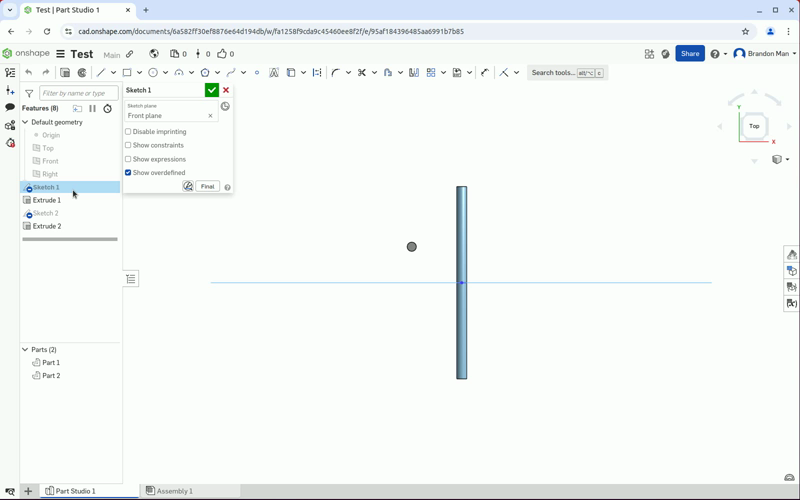
mouse_move(229, 92)
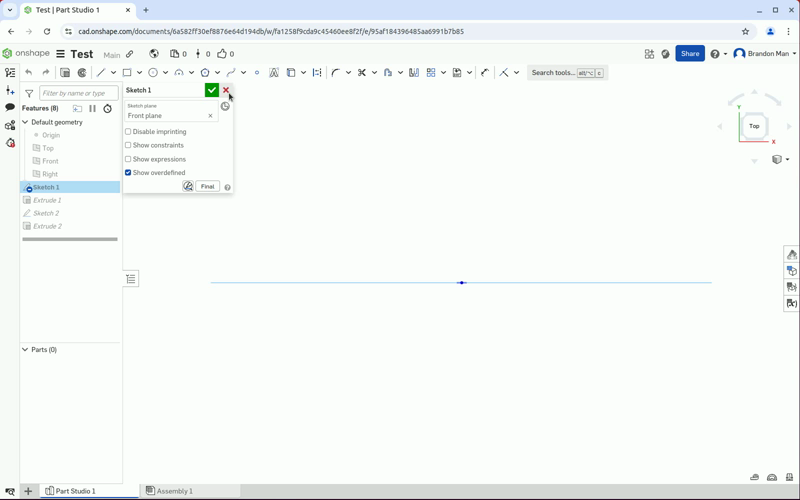
click(229, 92)
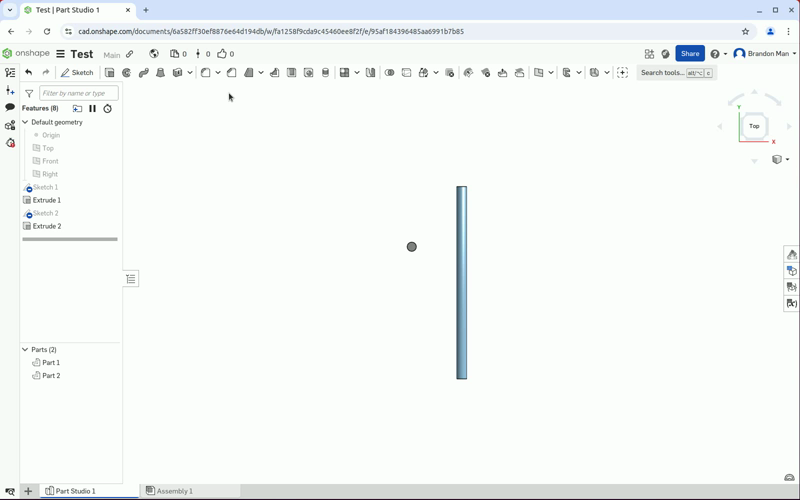
mouse_move(73, 352)
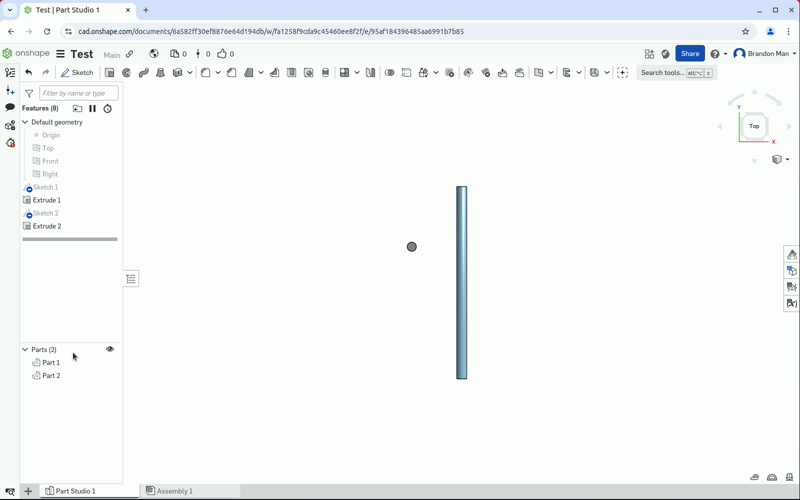
key(y)
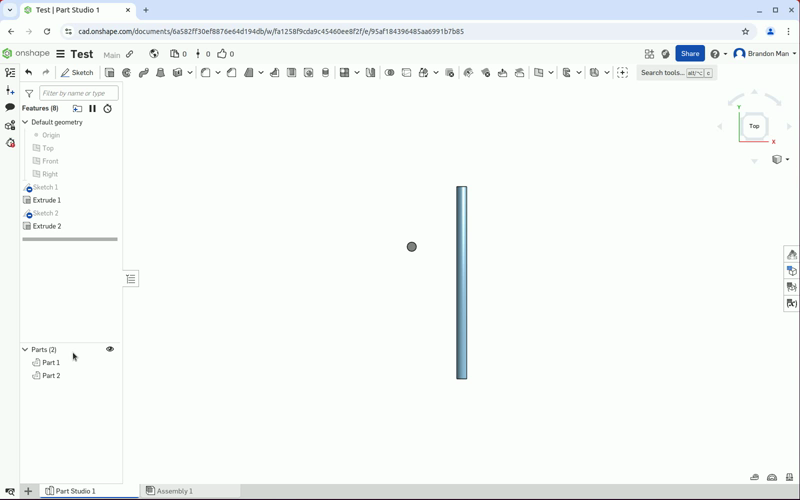
key(shift+p)
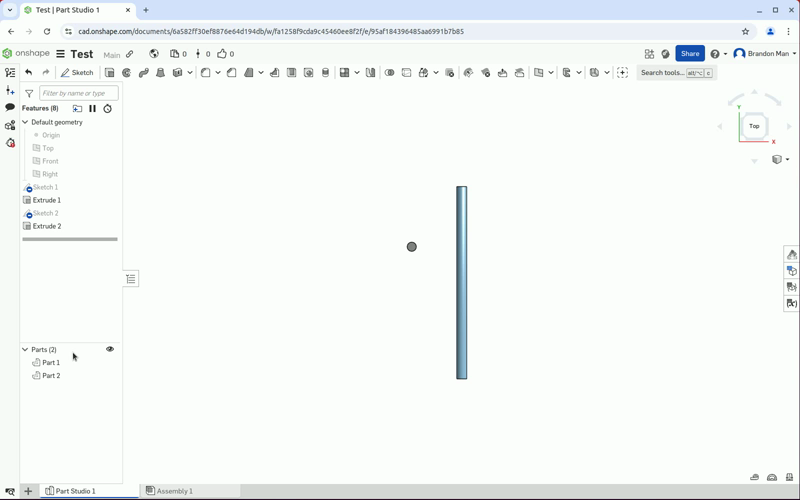
key(space)
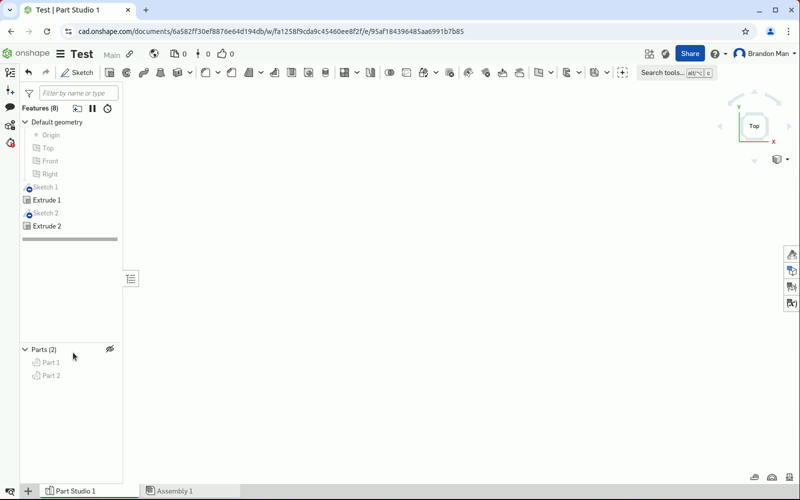
key_down(shift)
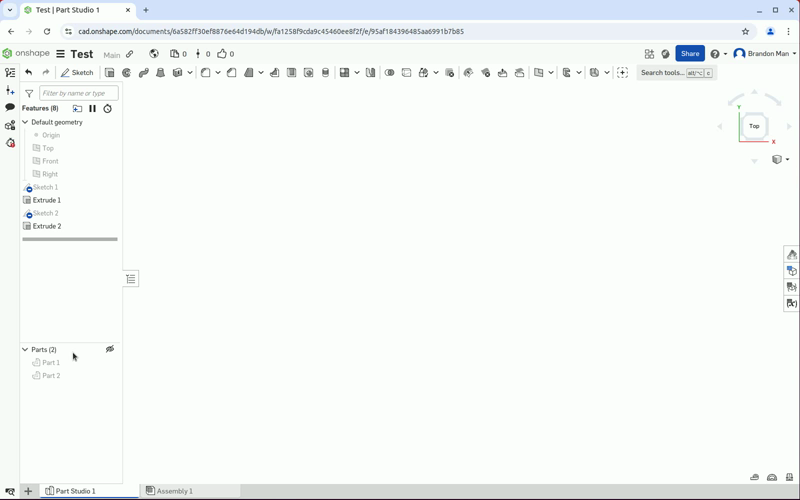
key(up)
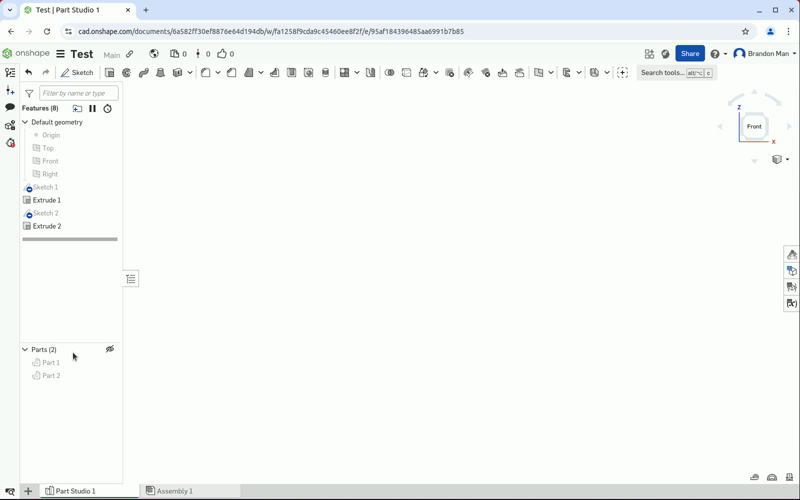
key_up(shift)
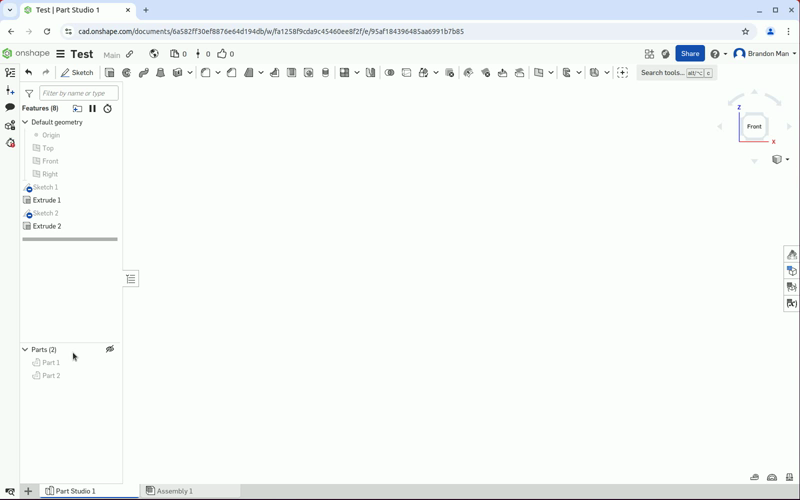
key(space)
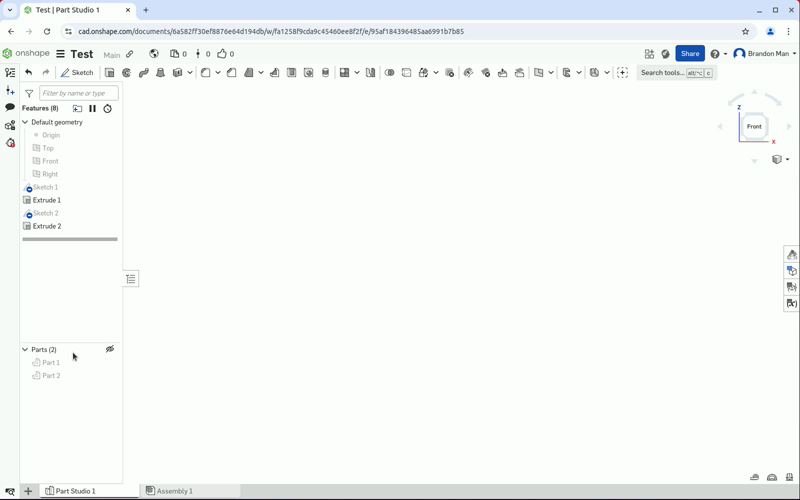
key_down(shift)
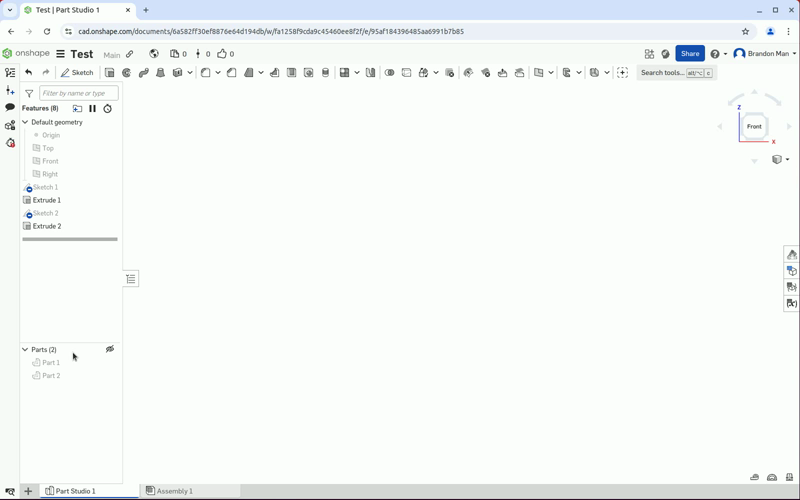
key(left)
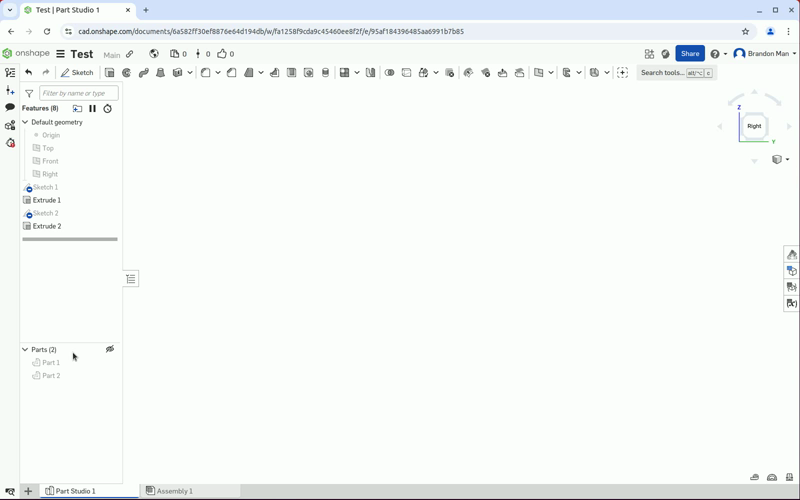
key_up(shift)
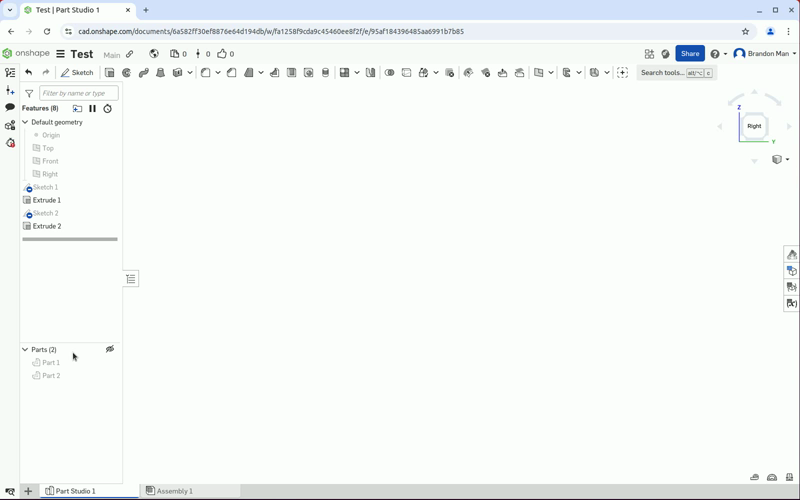
mouse_move(73, 352)
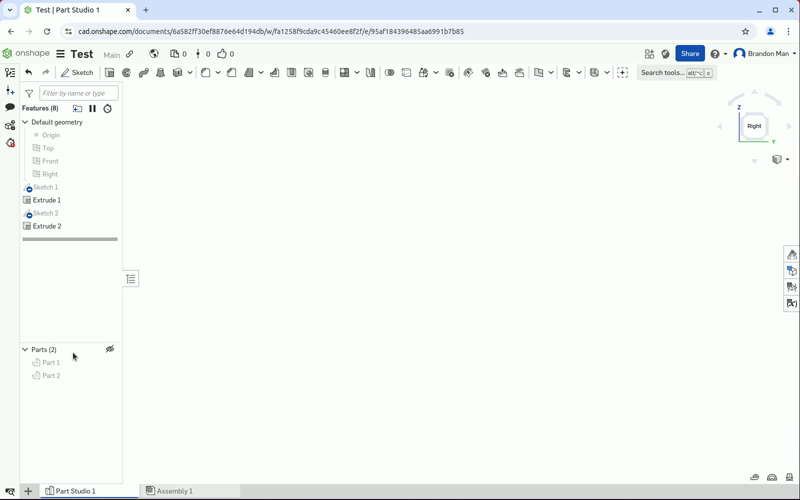
key(shift+y)
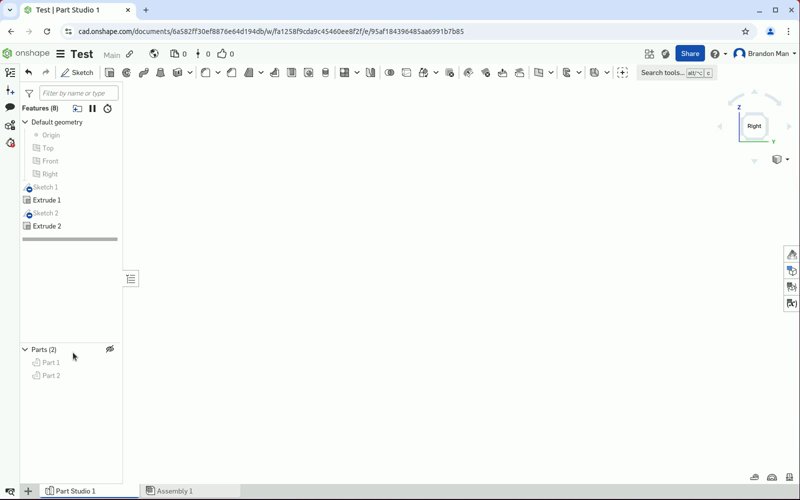
key(shift+s)
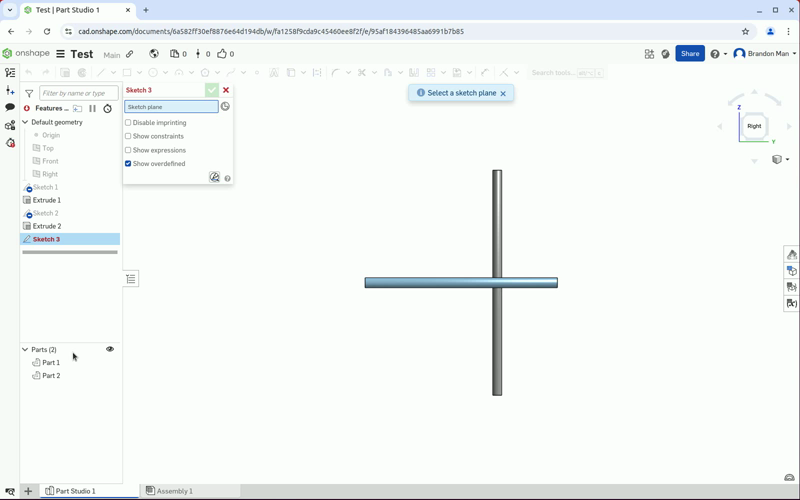
mouse_move(73, 176)
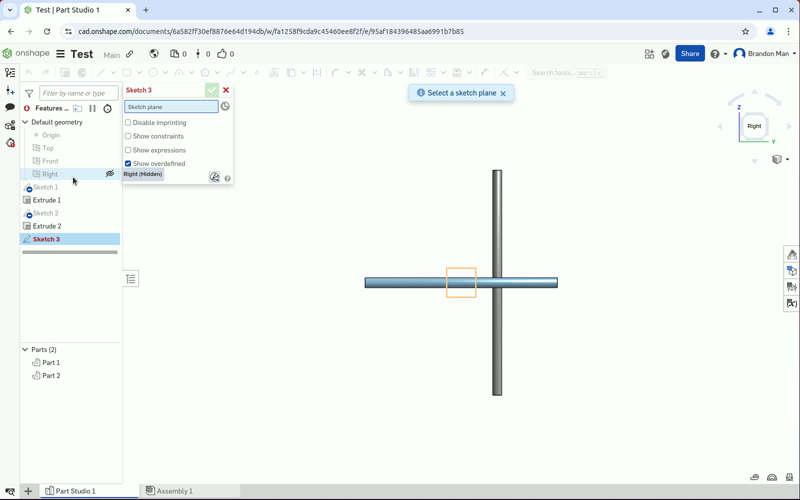
click(73, 176)
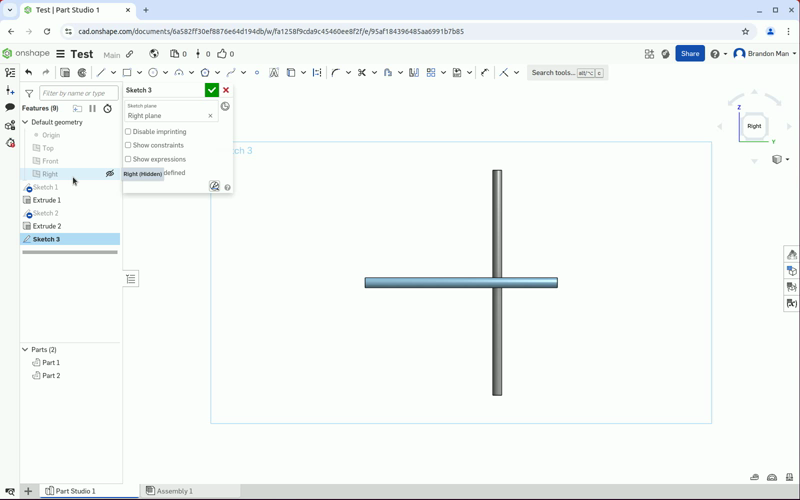
mouse_move(73, 352)
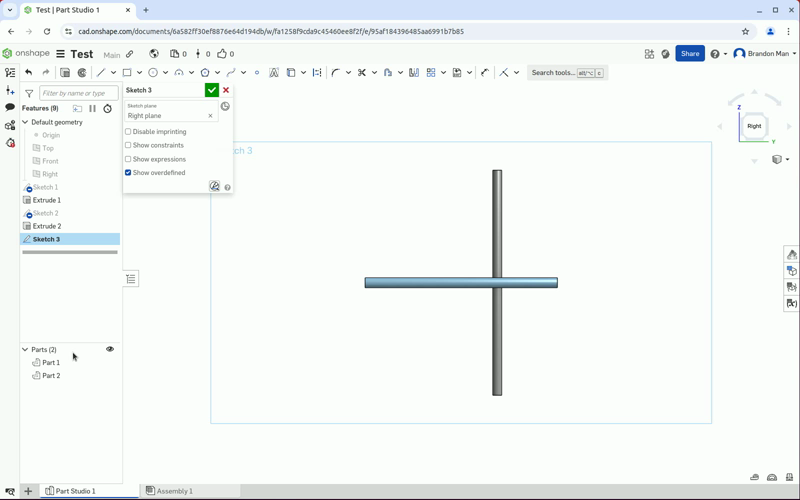
key(y)
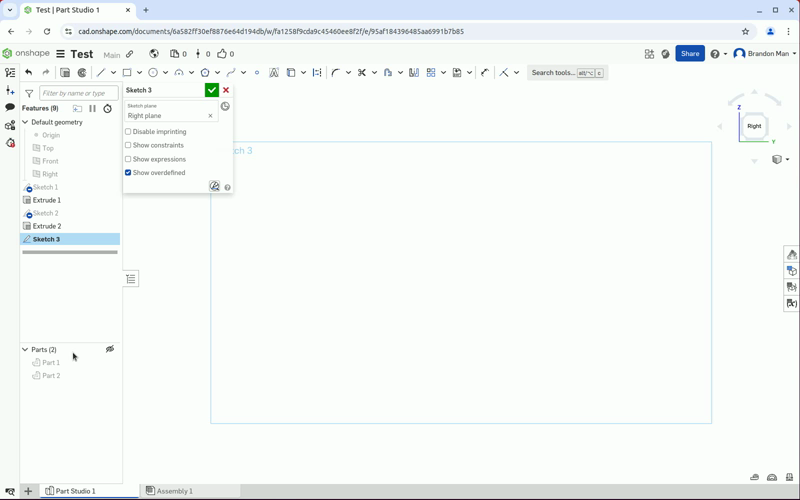
key(c)
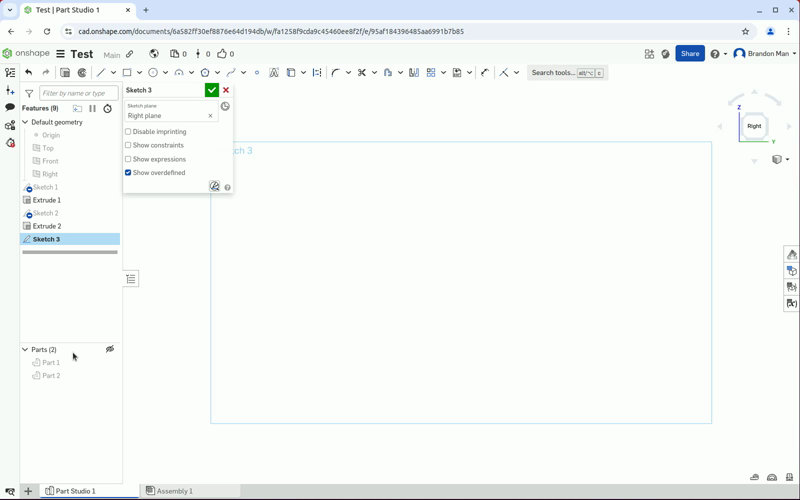
key_down(shift)
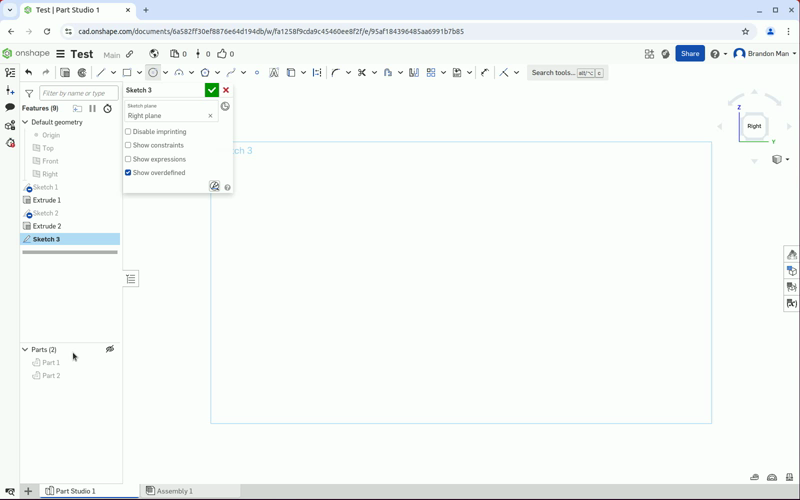
mouse_move(424, 243)
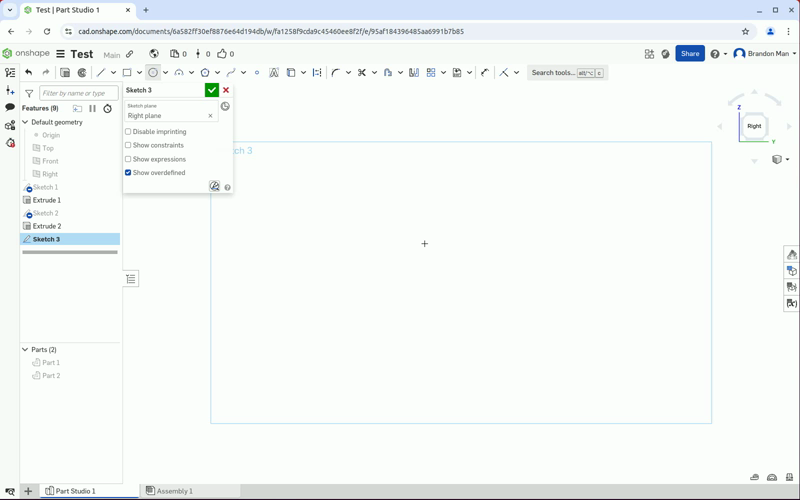
click(424, 243)
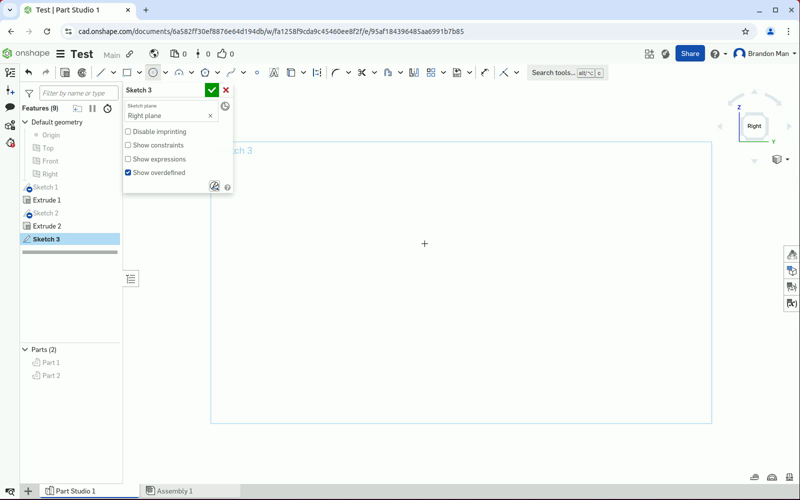
key_up(shift)
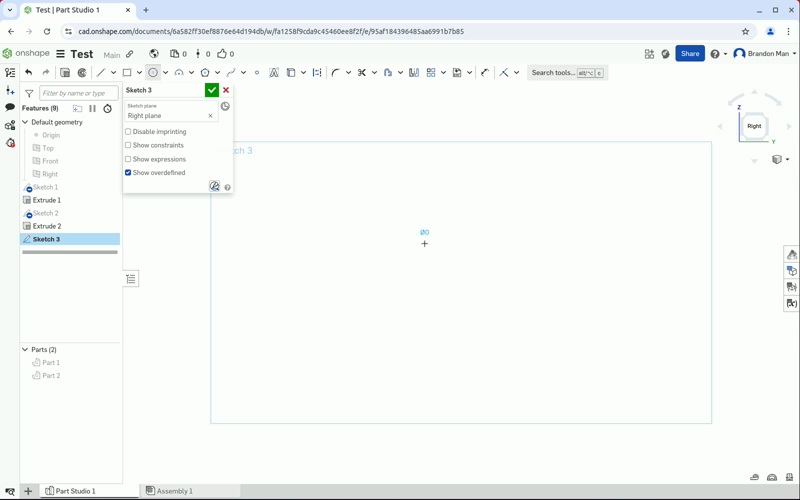
mouse_move(429, 243)
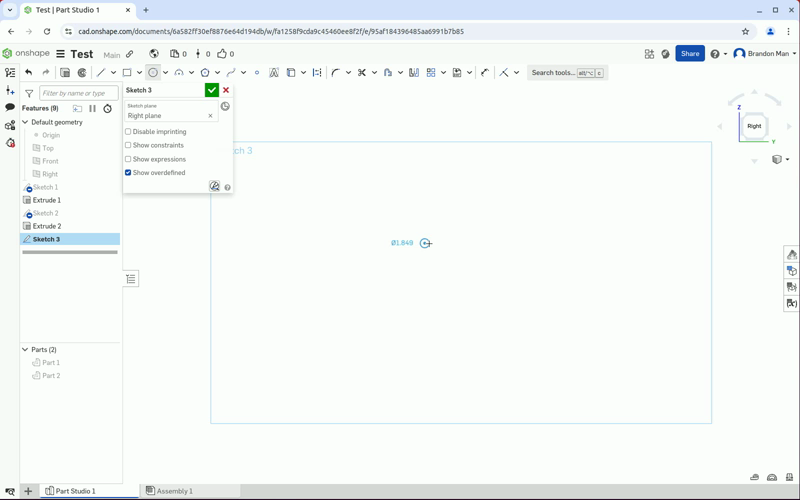
click(429, 243)
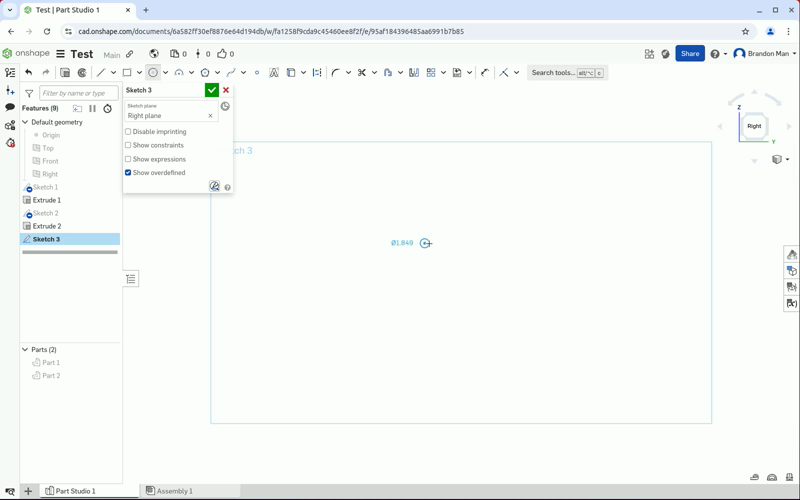
key(esc)
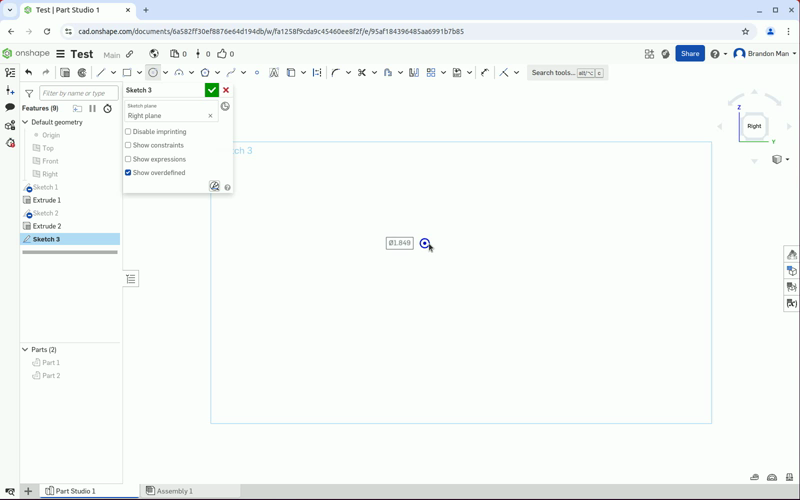
mouse_move(422, 246)
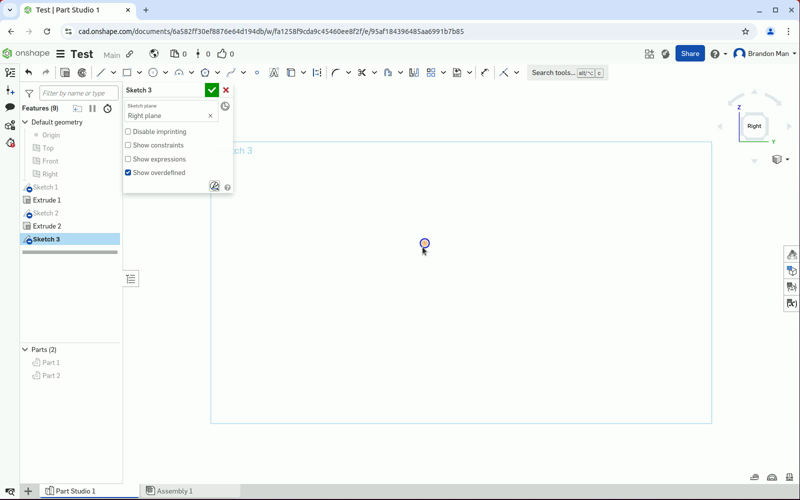
scroll(6)
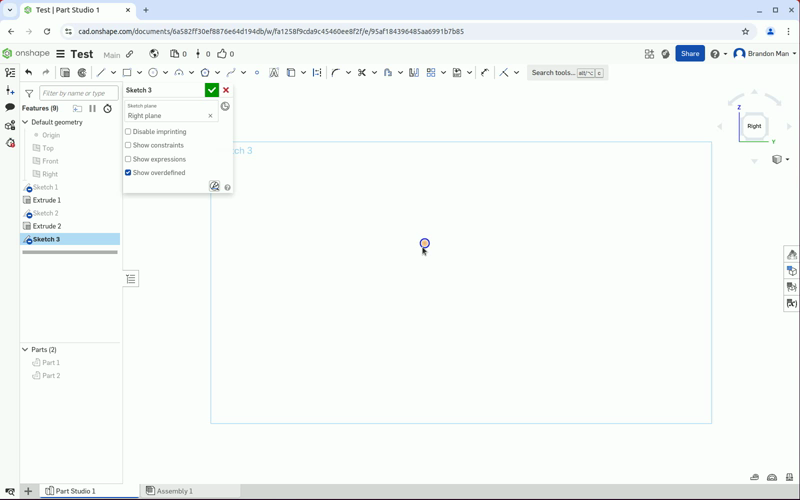
scroll(6)
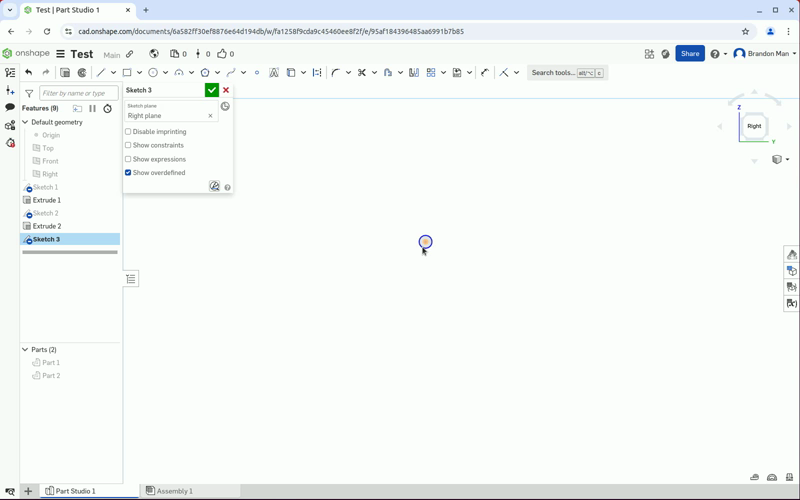
scroll(6)
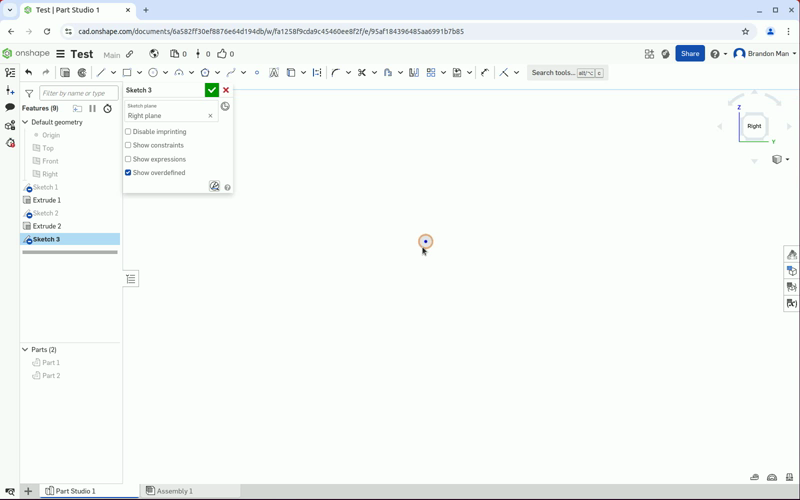
scroll(6)
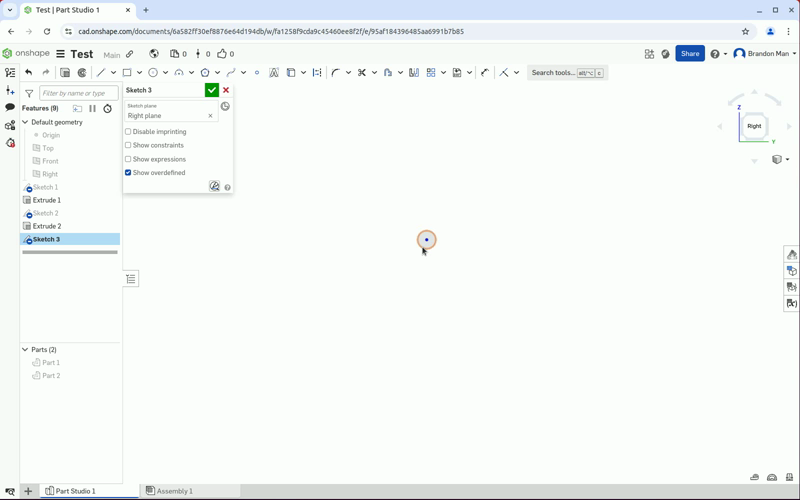
scroll(6)
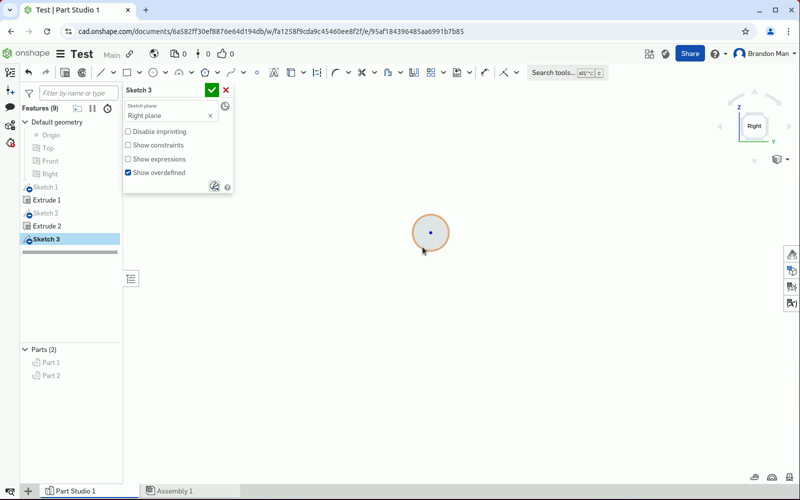
scroll(6)
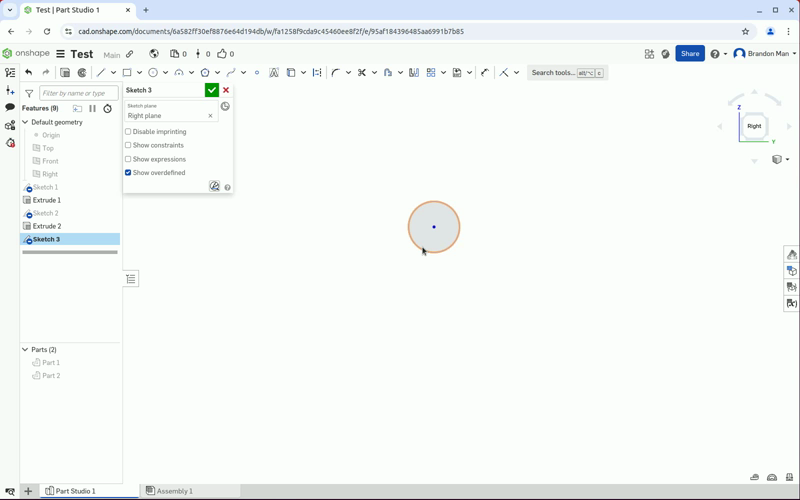
scroll(6)
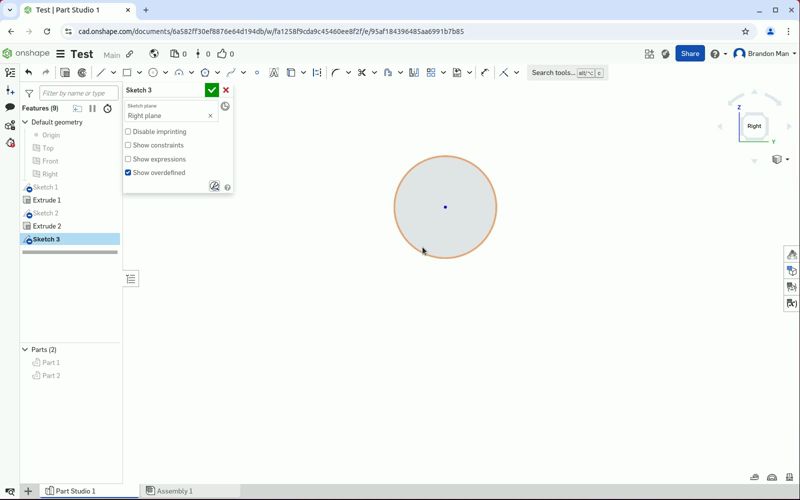
click(422, 246)
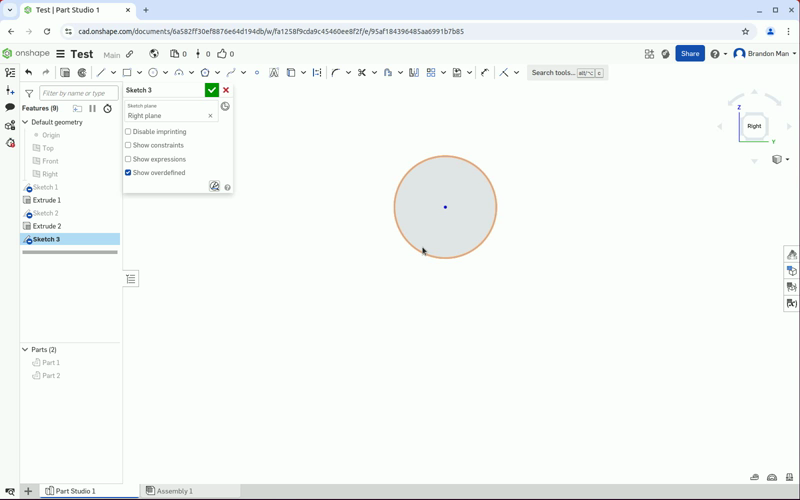
scroll(-6)
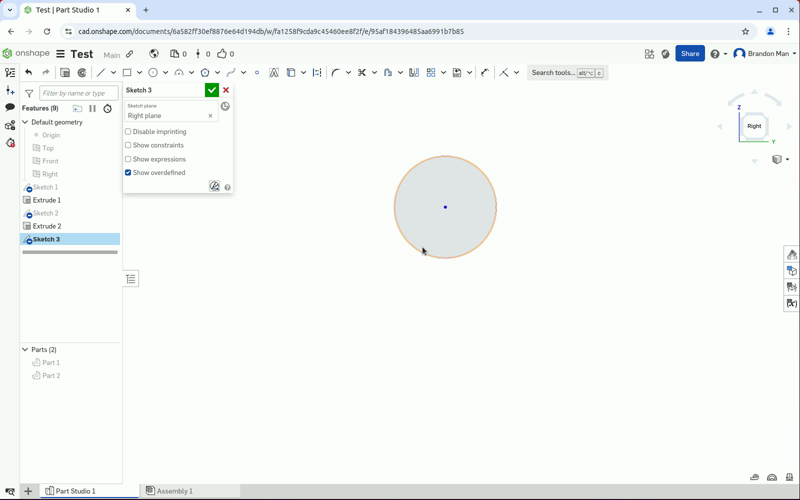
scroll(-6)
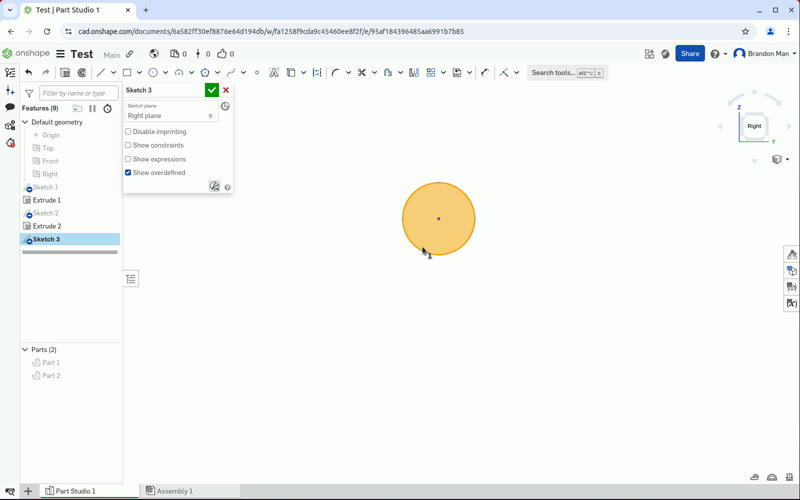
scroll(-6)
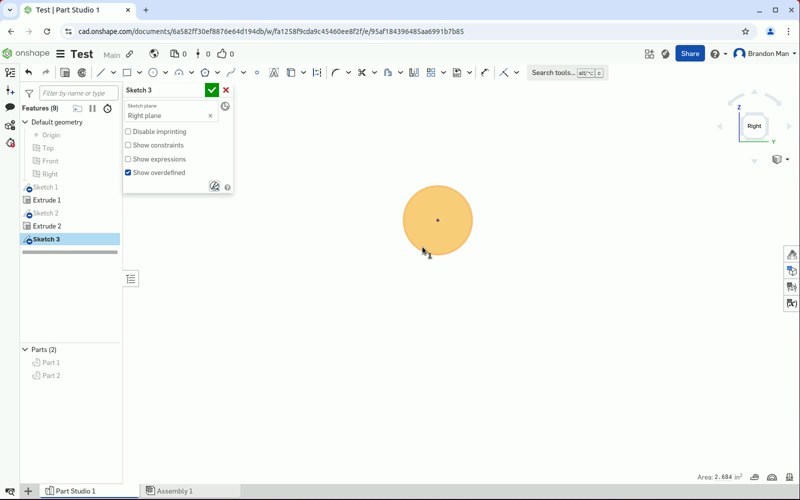
scroll(-6)
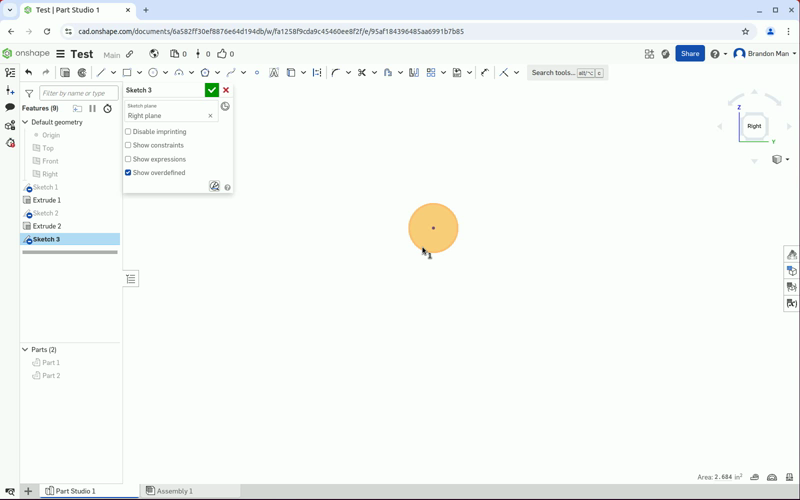
scroll(-6)
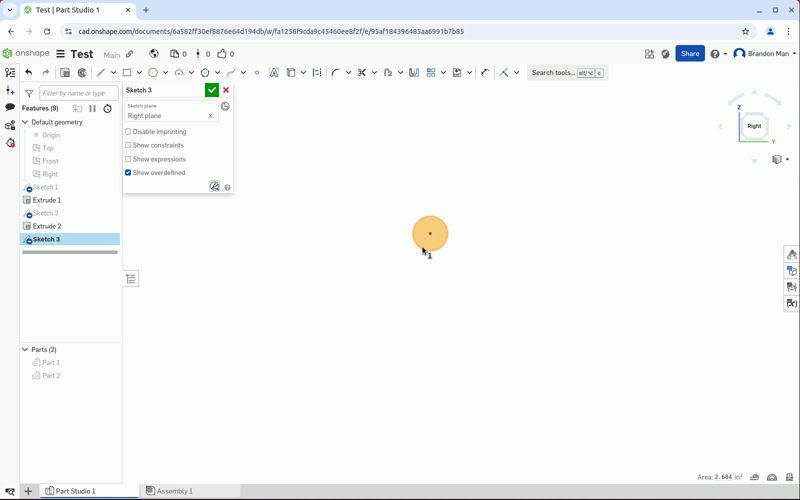
scroll(-6)
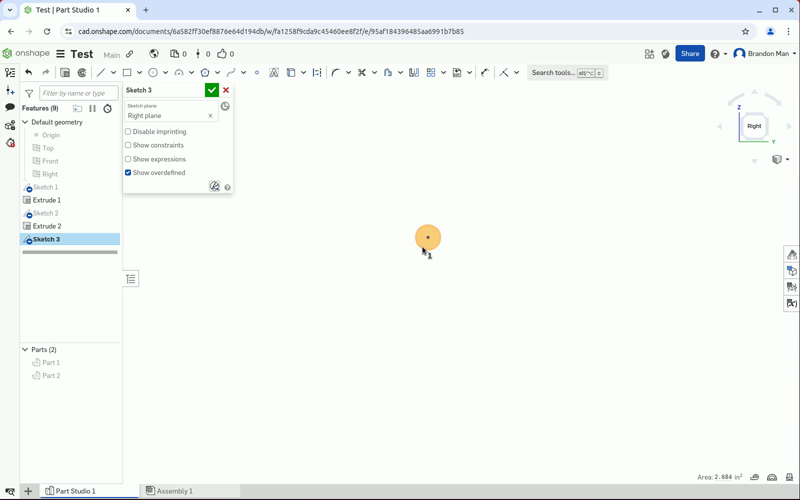
scroll(-6)
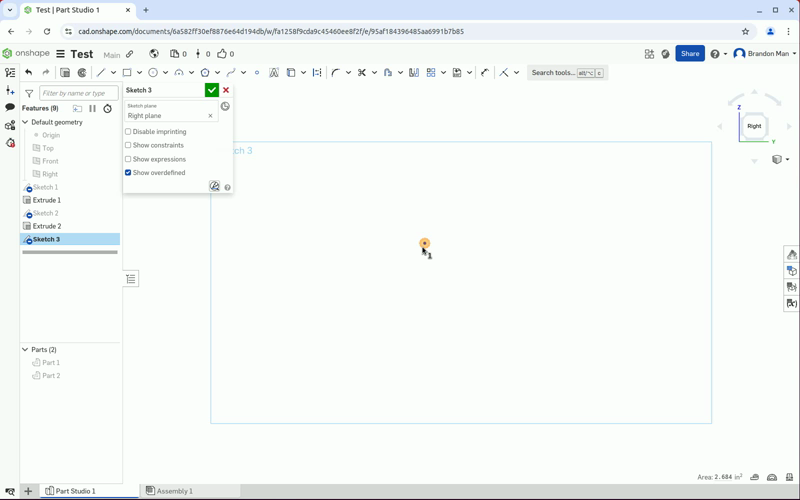
mouse_move(73, 352)
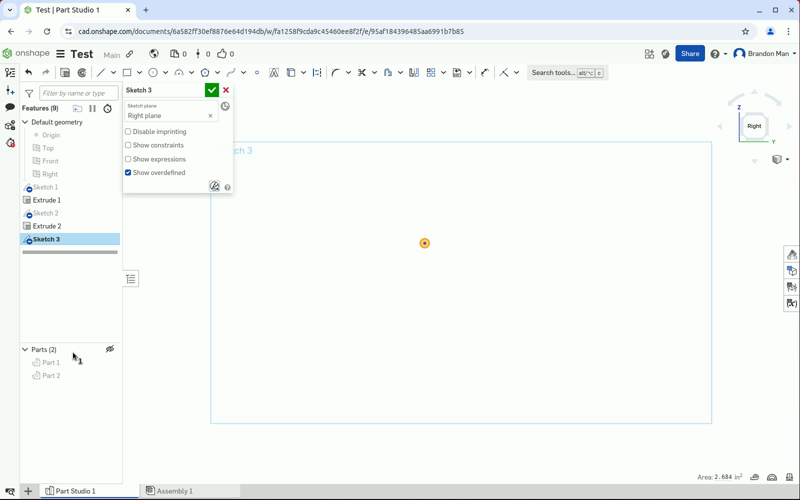
key(shift+y)
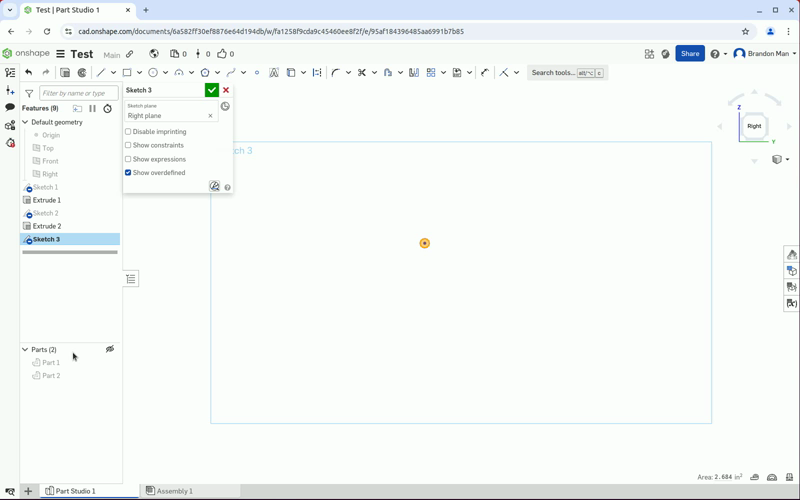
key(shift+e)
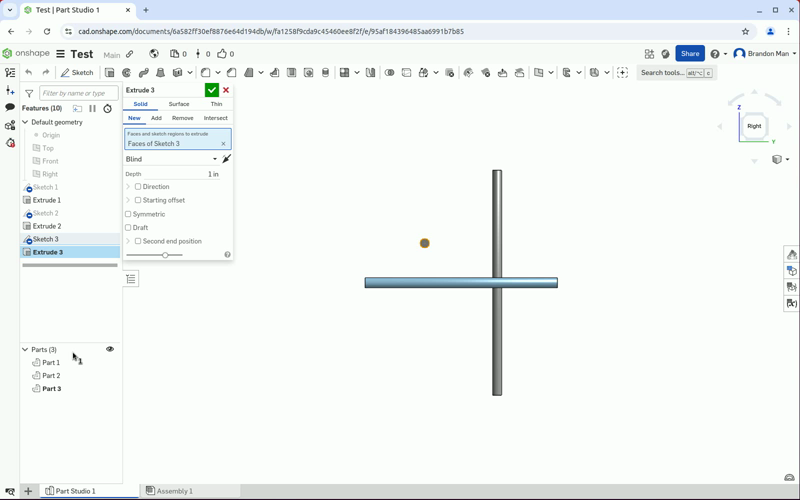
mouse_move(143, 106)
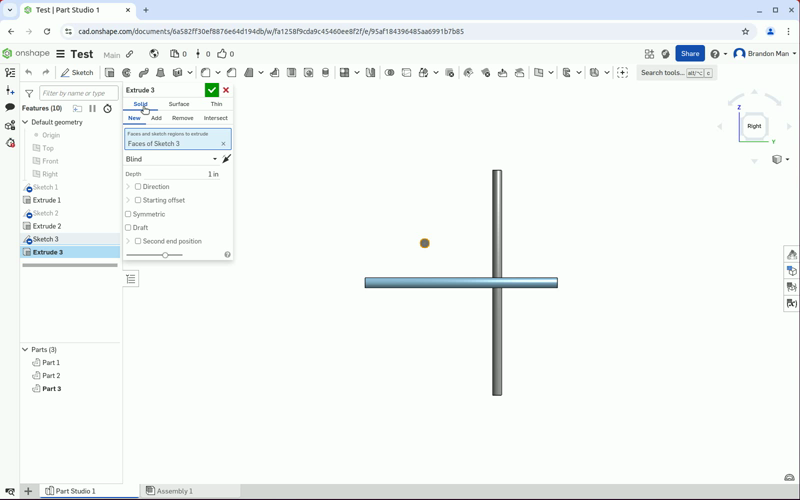
click(143, 106)
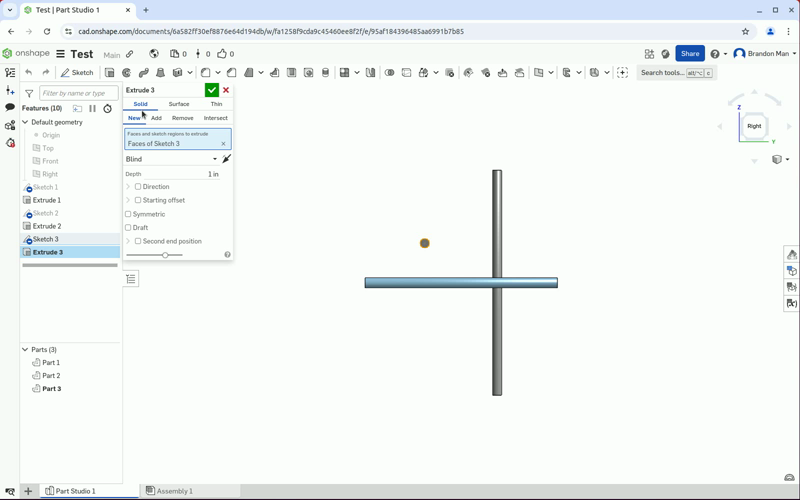
mouse_move(137, 120)
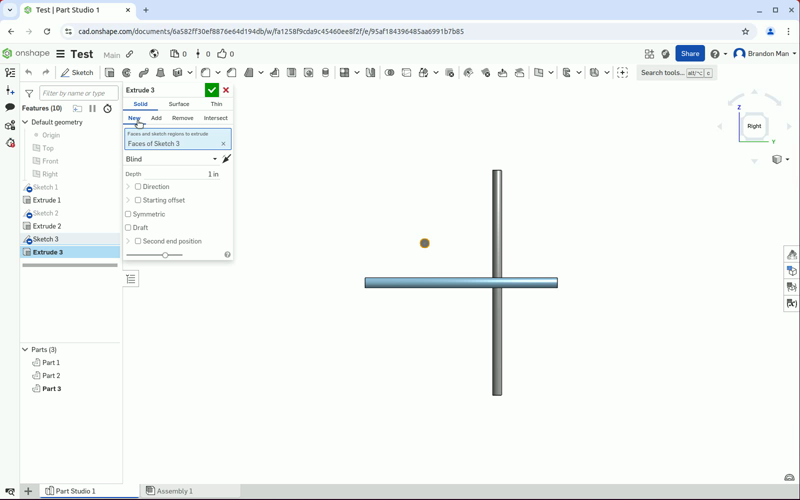
click(137, 120)
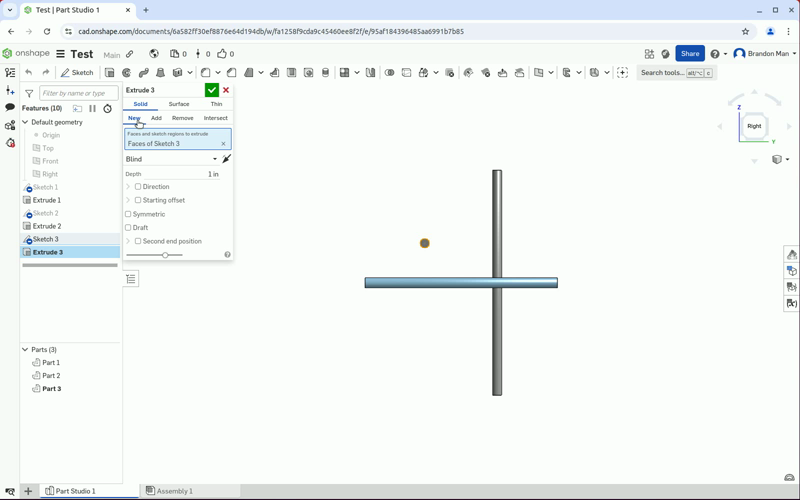
key(tab, 4)
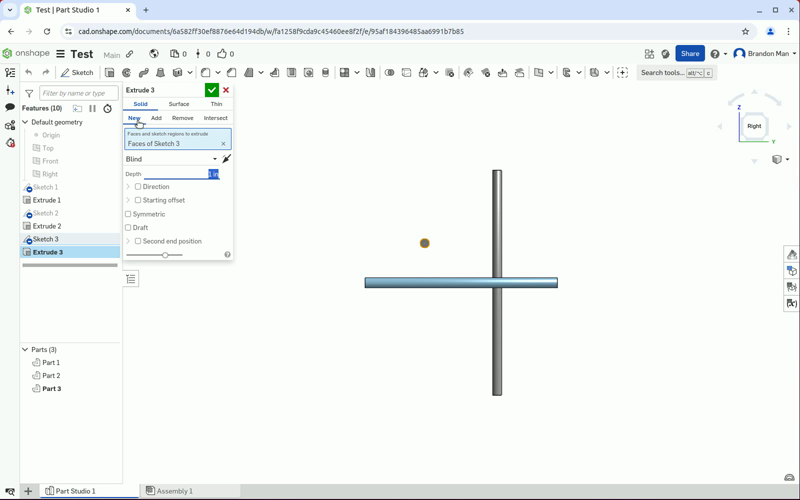
text(38.996)
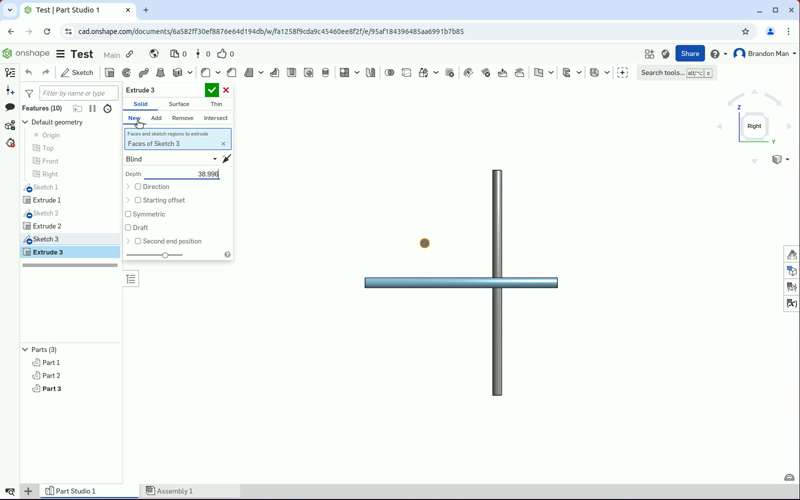
key(tab, 3)
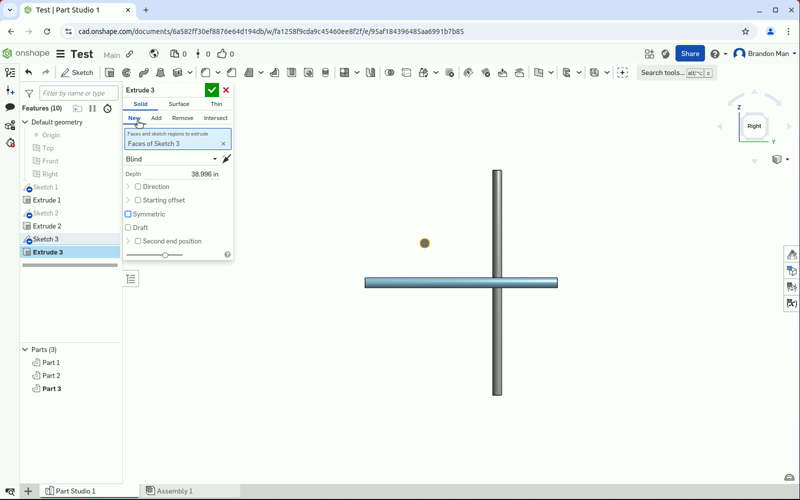
key(space)
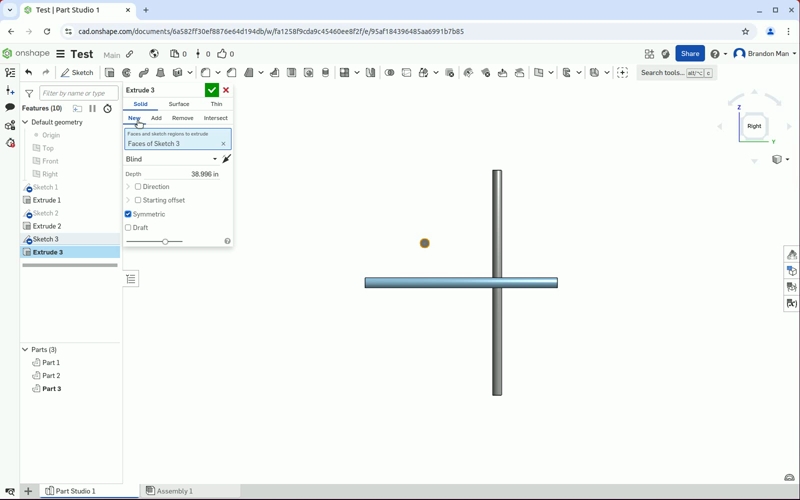
key(enter)
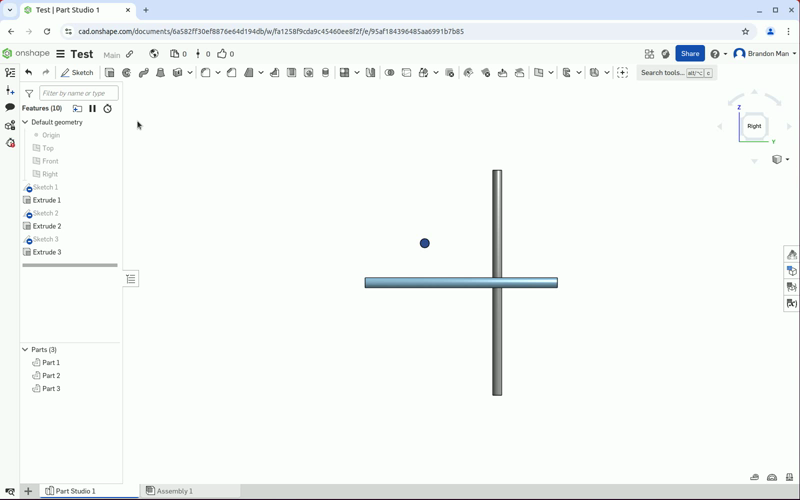
key(shift+h)
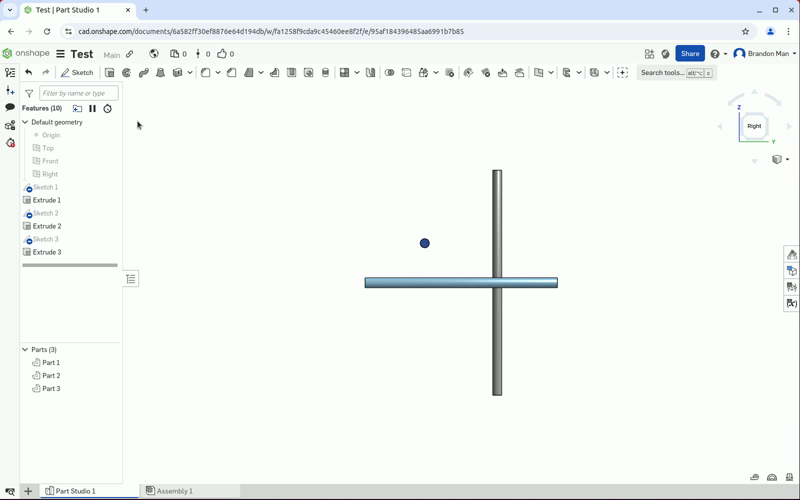
key(shift+h)
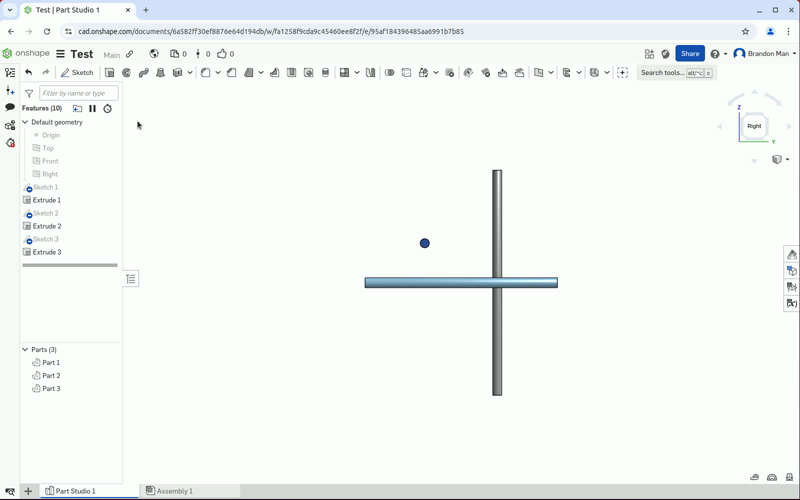
mouse_move(73, 189)
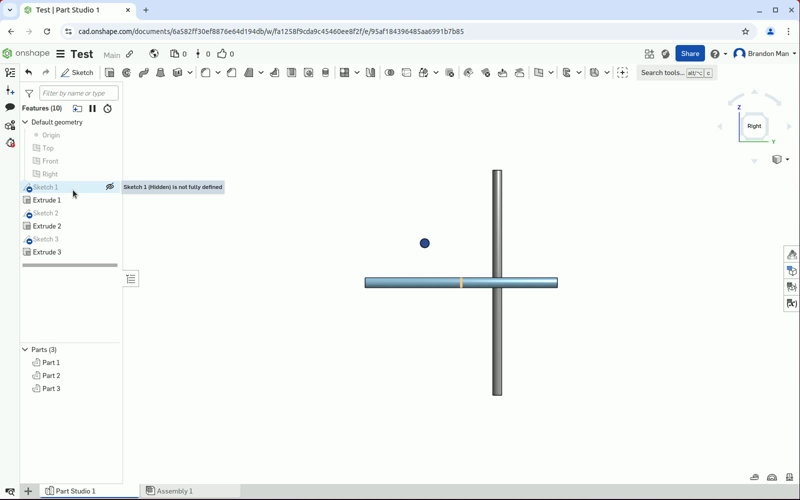
click(73, 189)
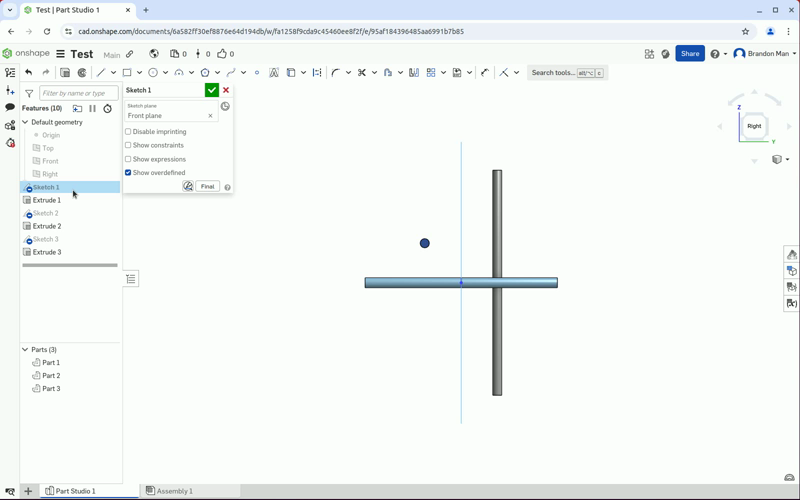
mouse_move(229, 92)
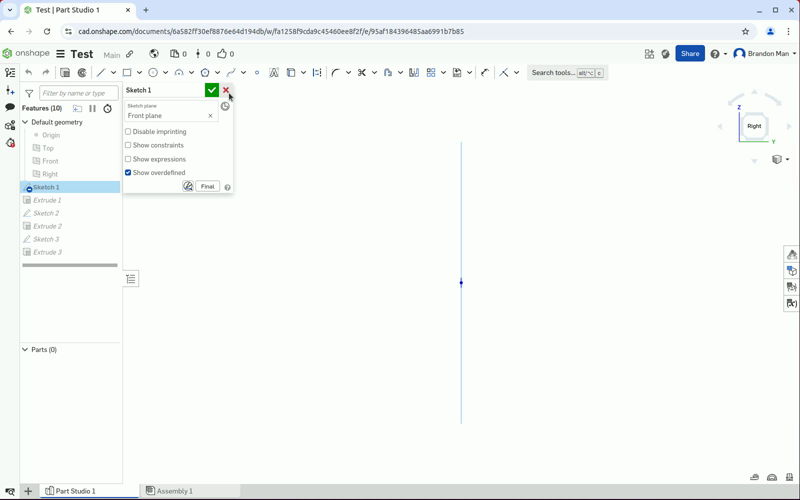
click(229, 92)
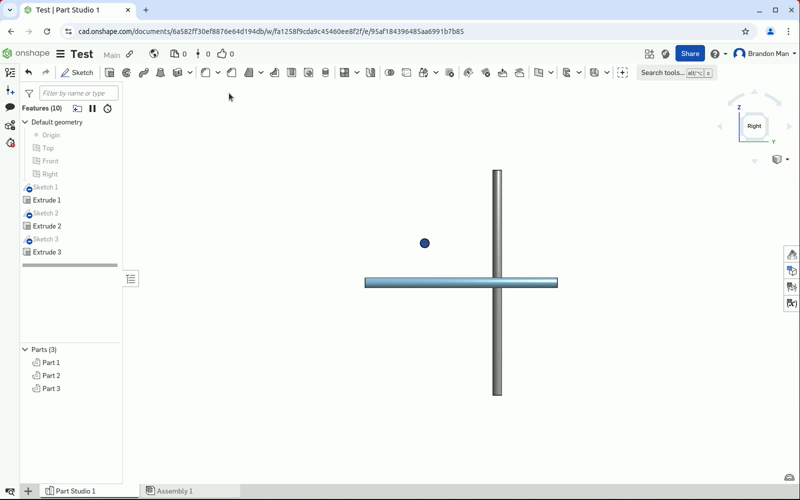
mouse_move(73, 352)
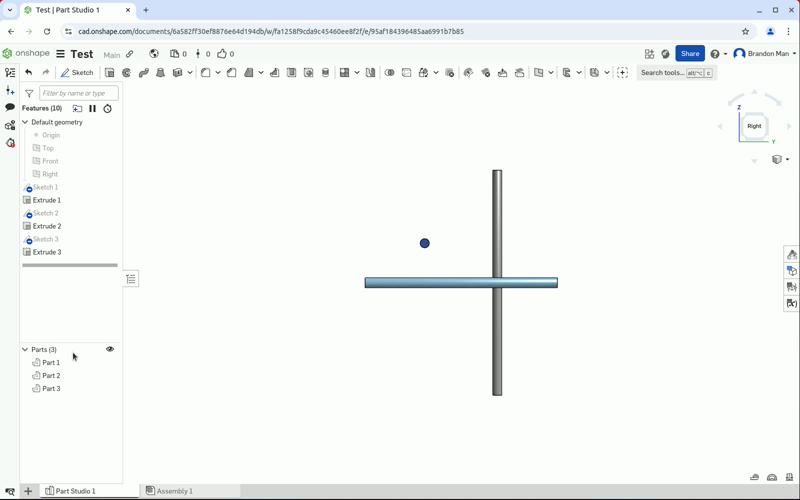
key(y)
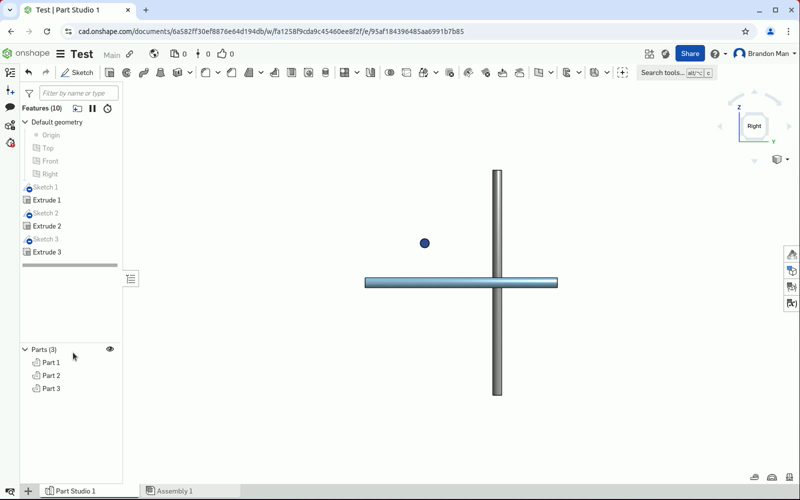
key(shift+p)
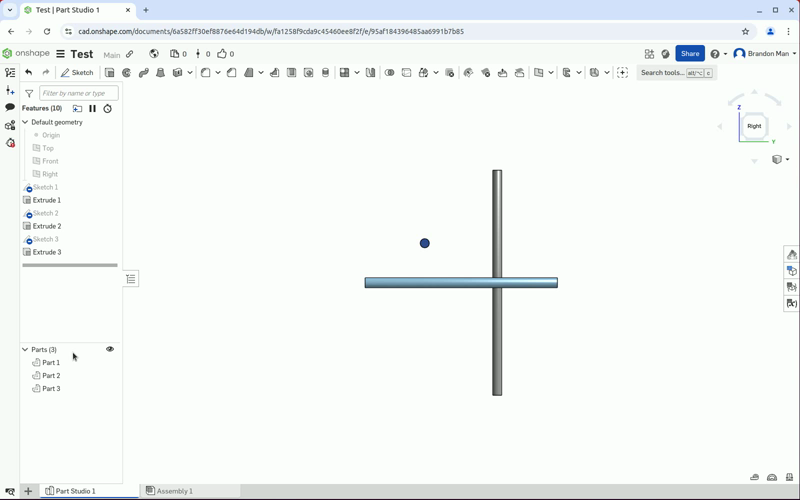
key(space)
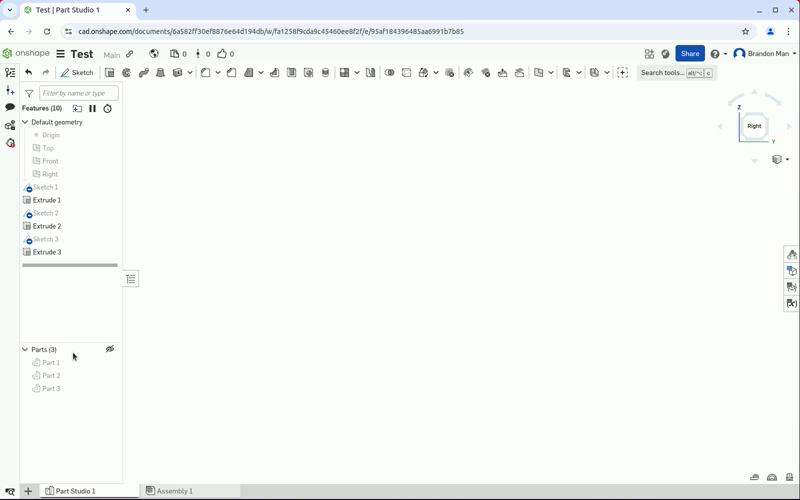
key_down(shift)
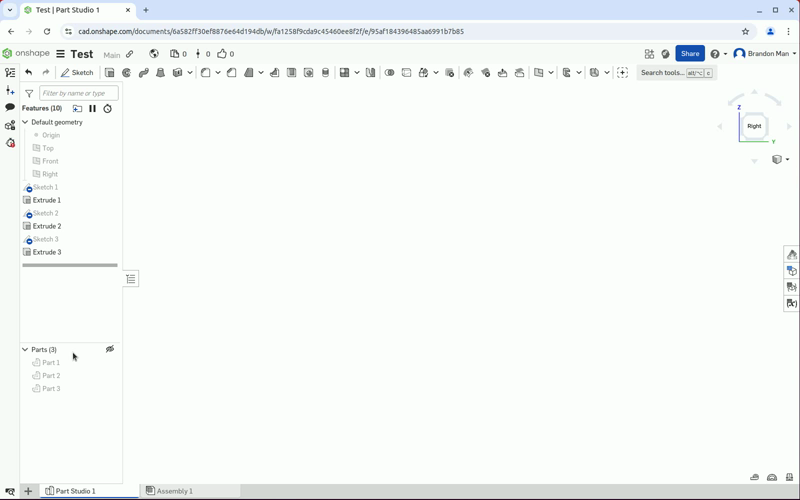
key(right)
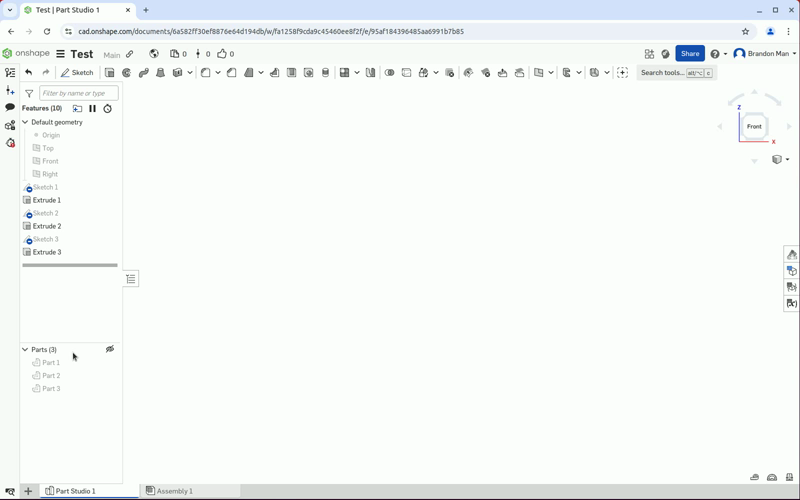
key_up(shift)
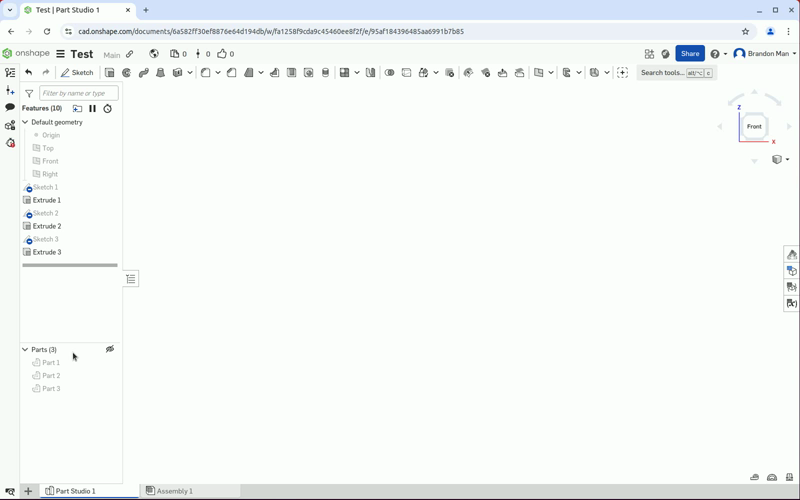
key(space)
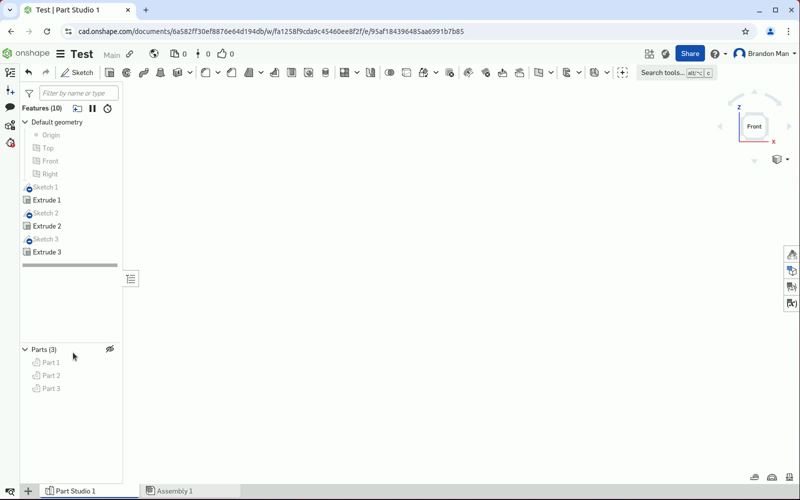
key_down(shift)
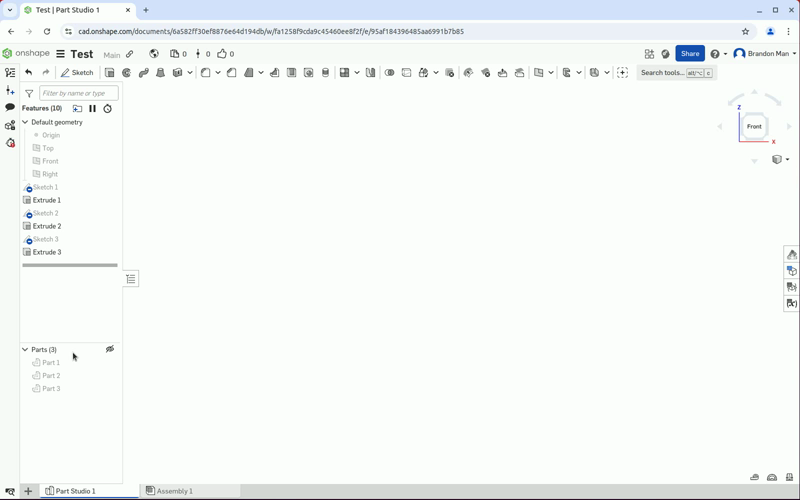
key(down)
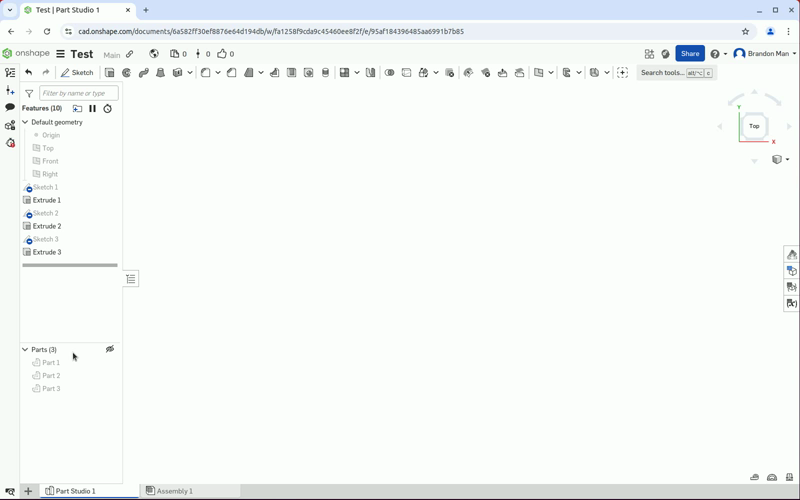
key_up(shift)
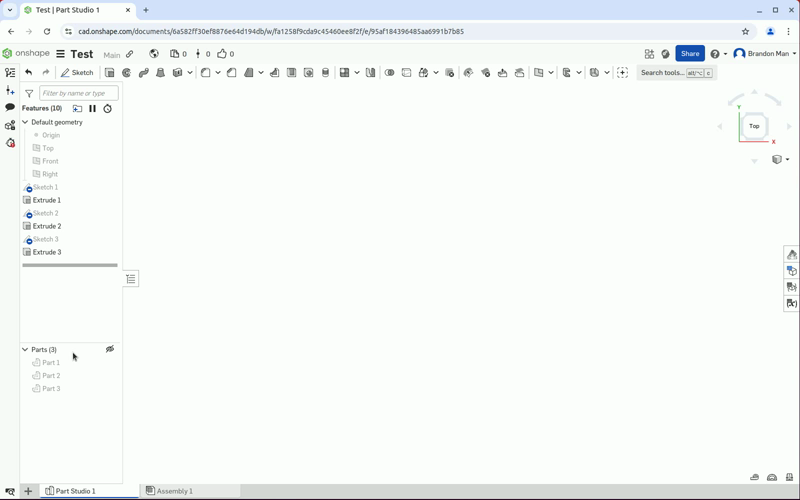
mouse_move(73, 352)
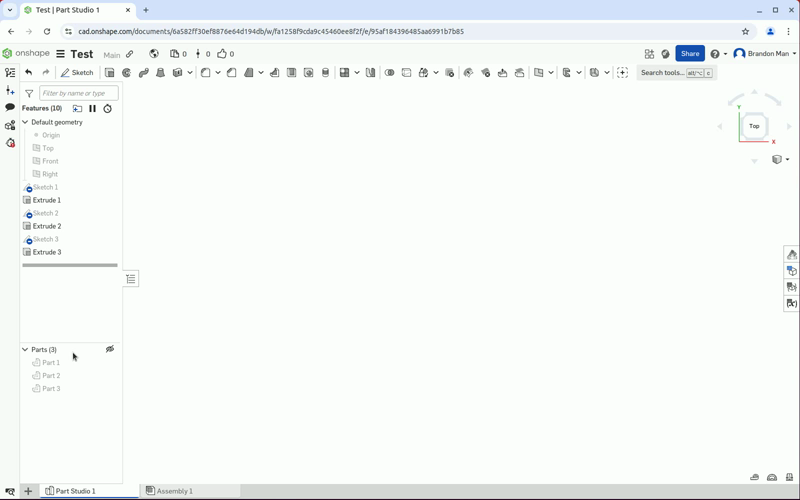
key(shift+y)
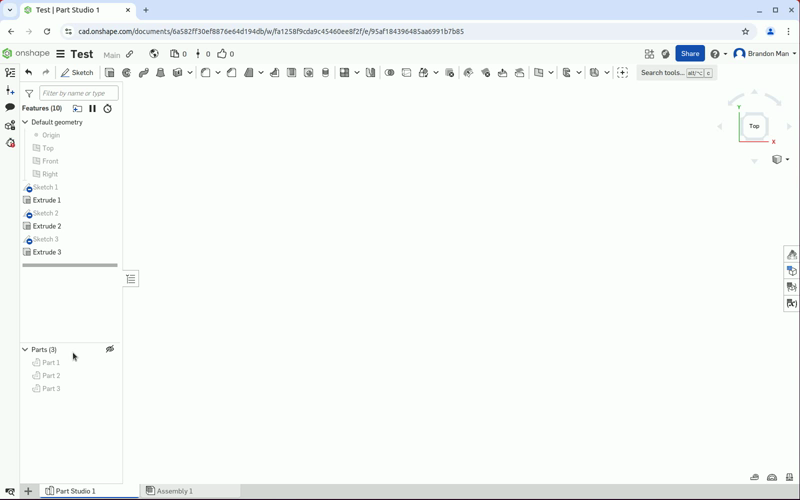
key(shift+s)
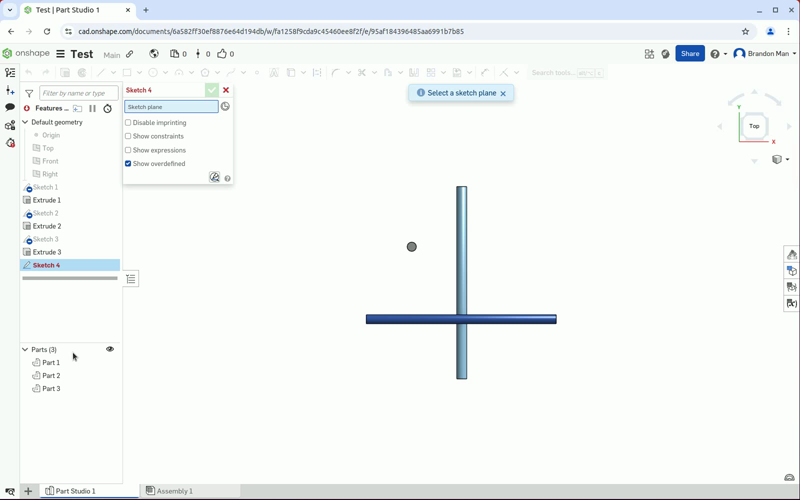
mouse_move(73, 150)
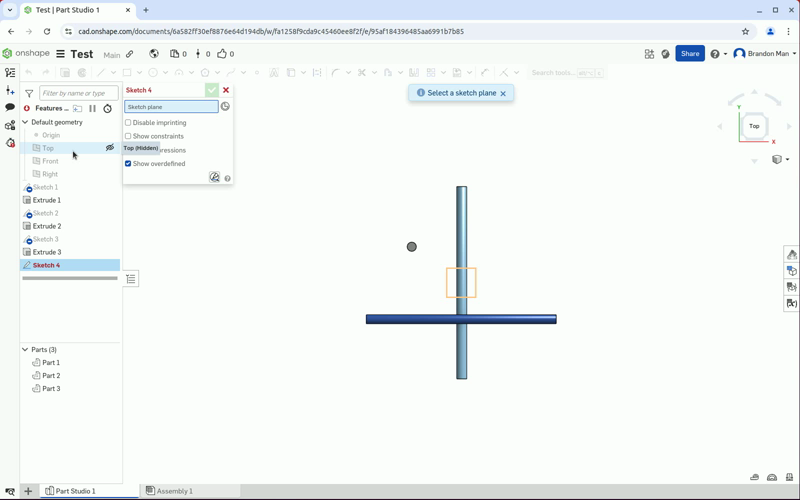
click(73, 150)
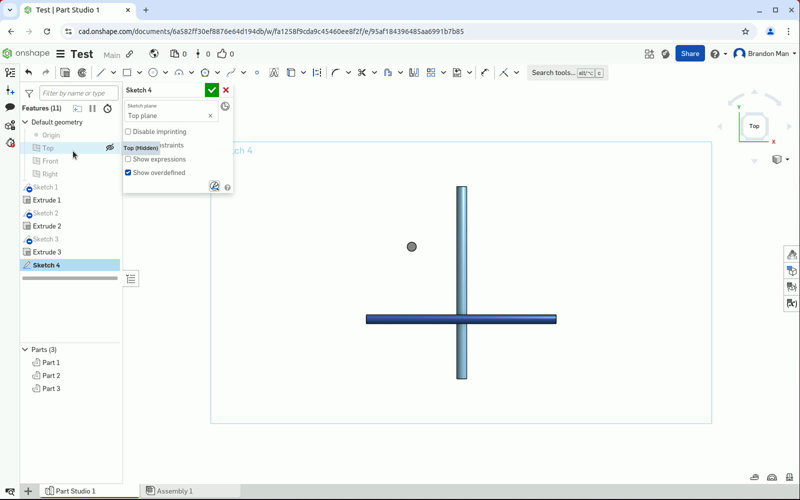
mouse_move(73, 352)
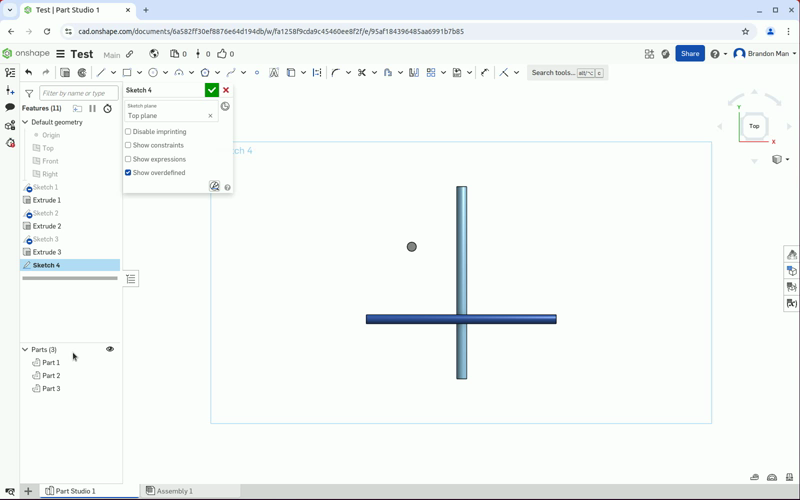
key(y)
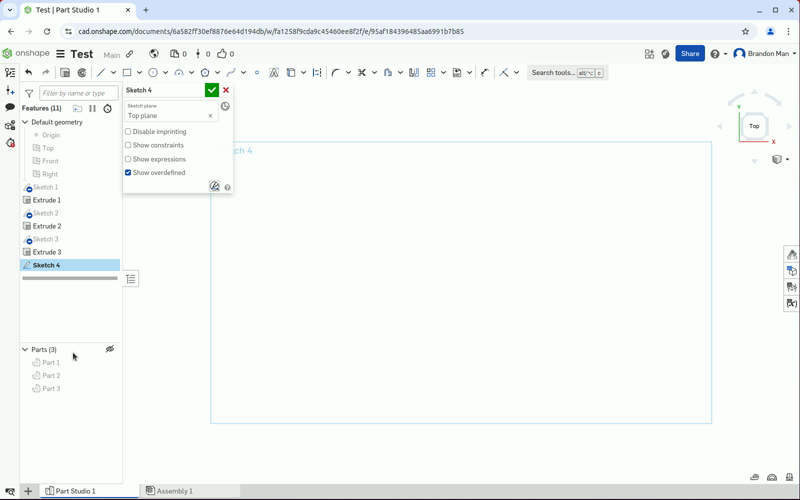
key(c)
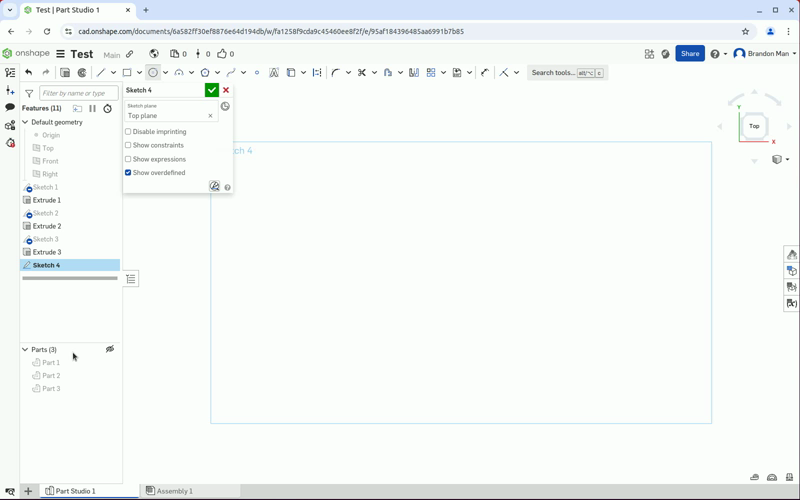
key_down(shift)
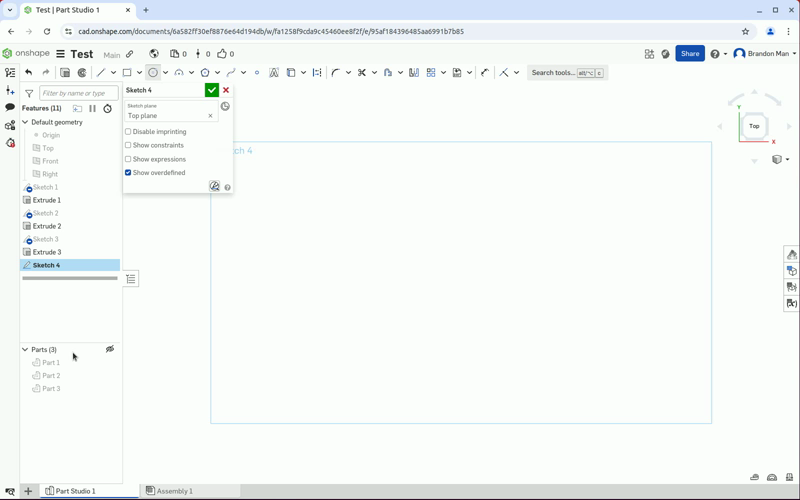
mouse_move(513, 252)
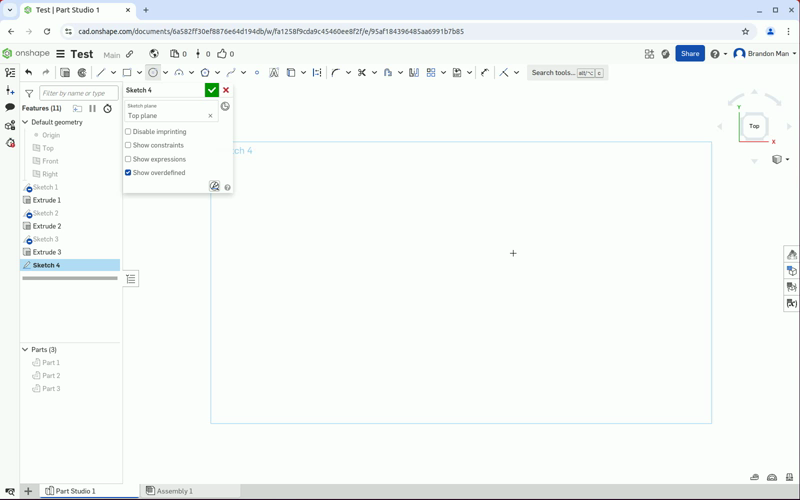
click(513, 252)
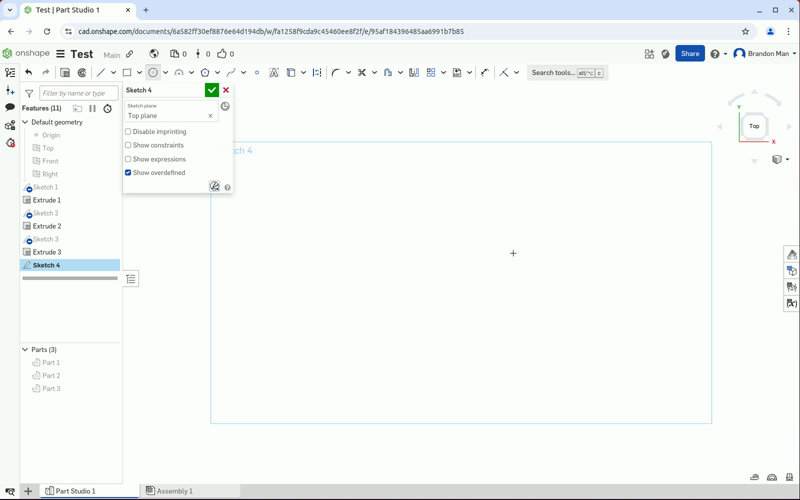
key_up(shift)
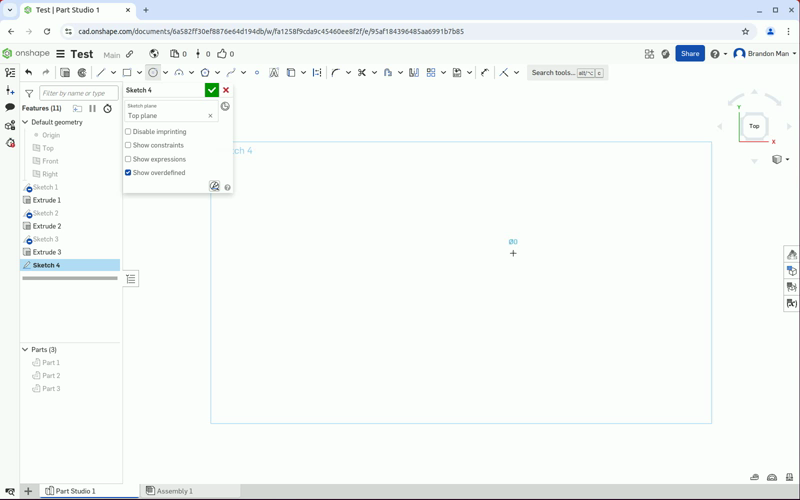
mouse_move(522, 252)
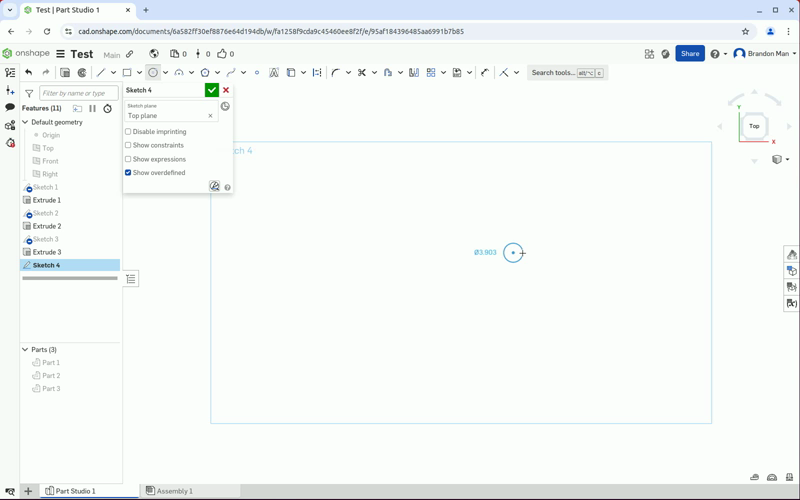
click(522, 252)
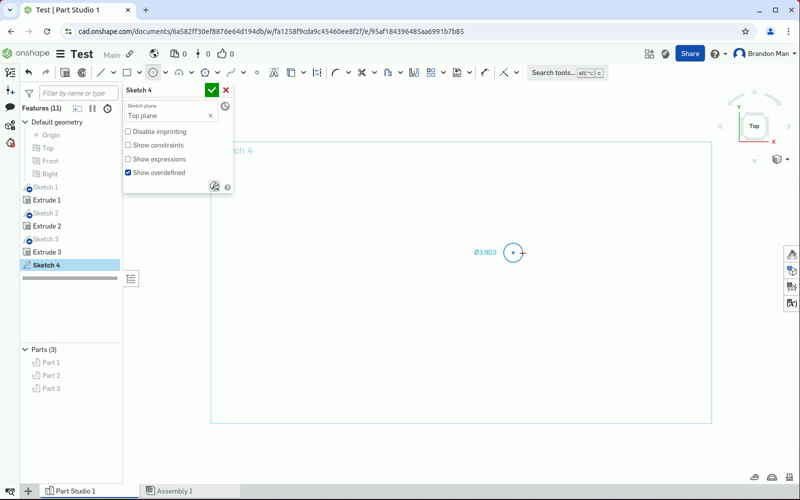
key(esc)
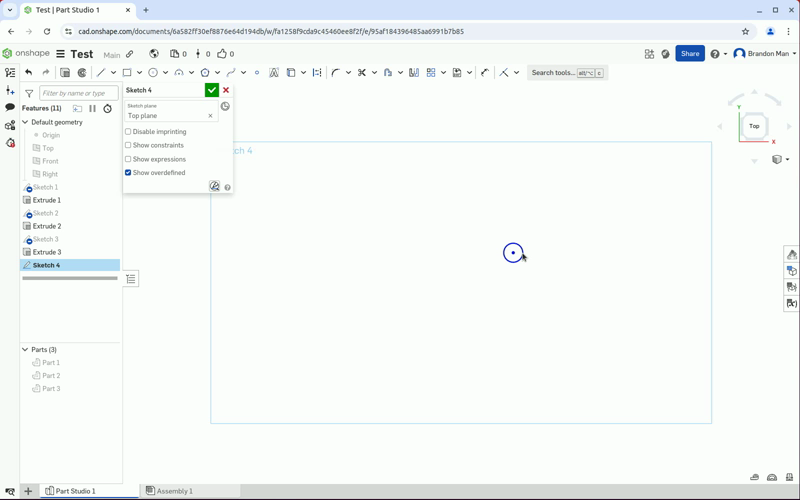
mouse_move(504, 248)
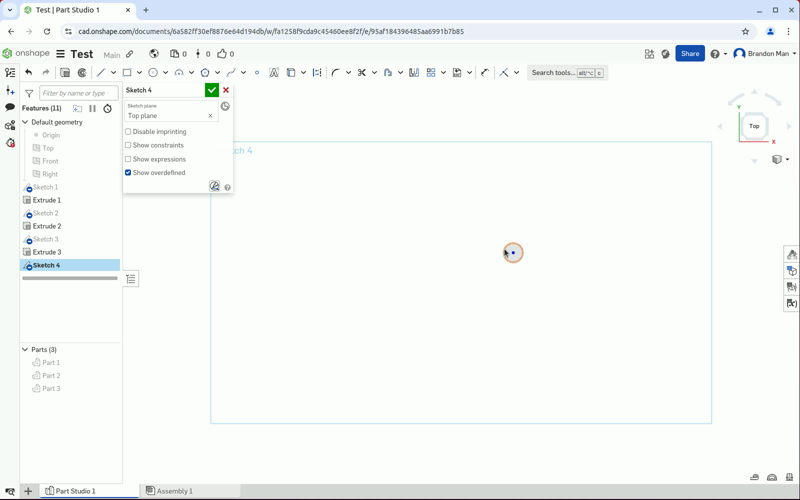
scroll(6)
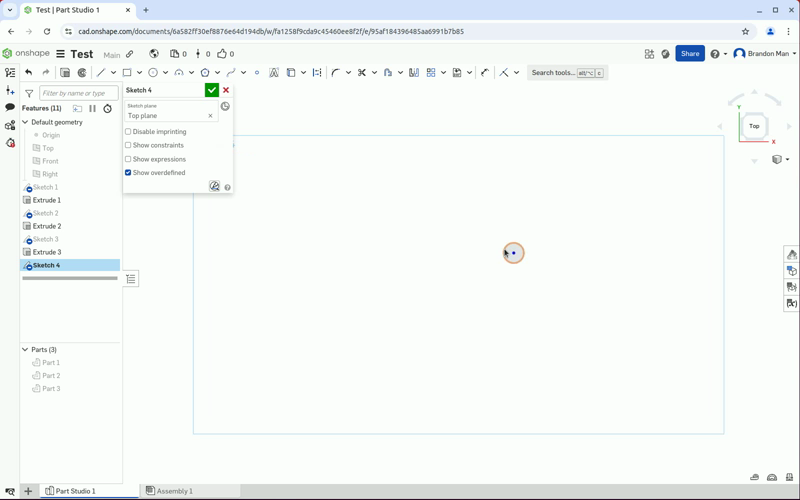
scroll(6)
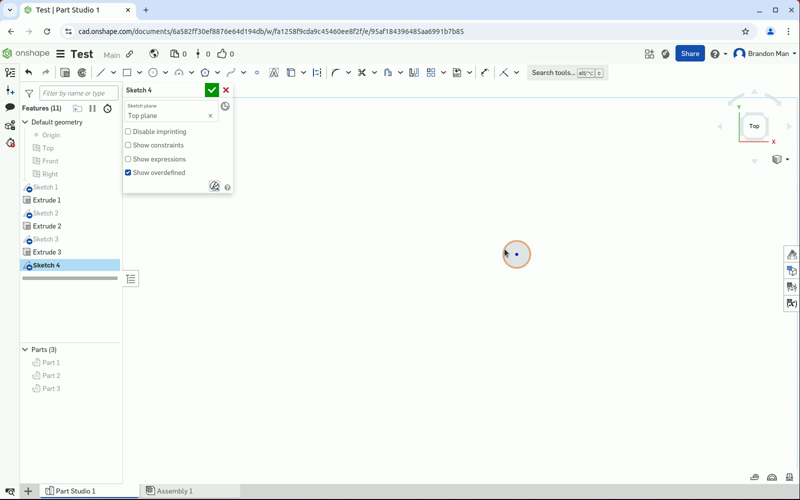
scroll(6)
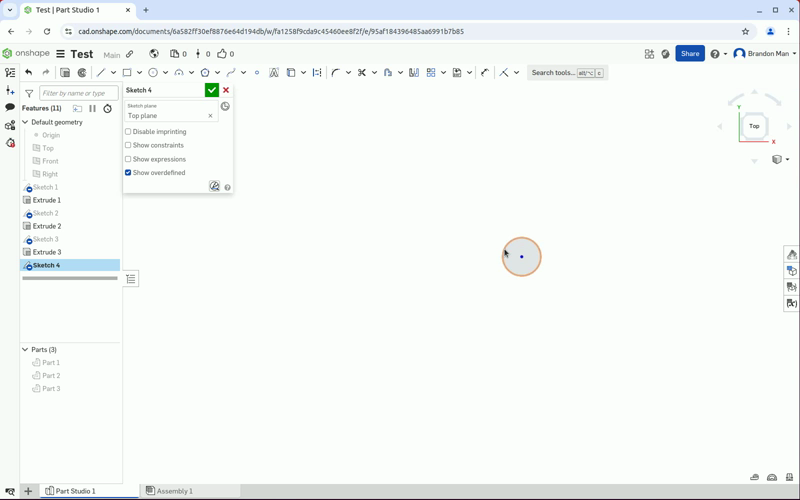
scroll(6)
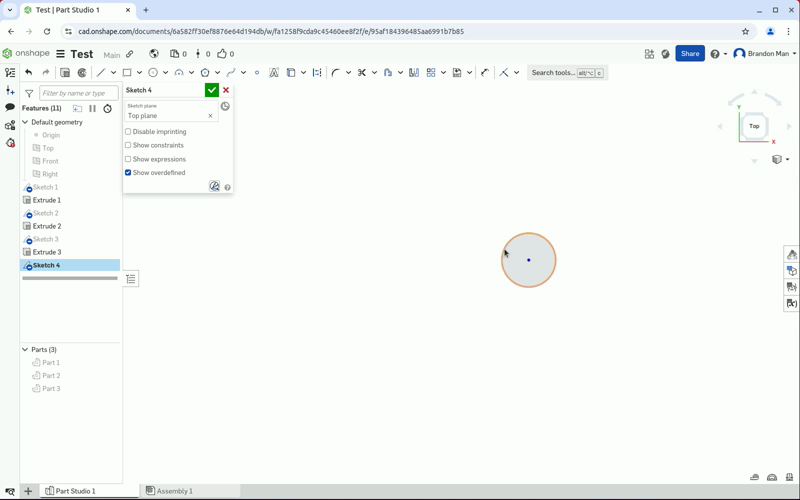
scroll(6)
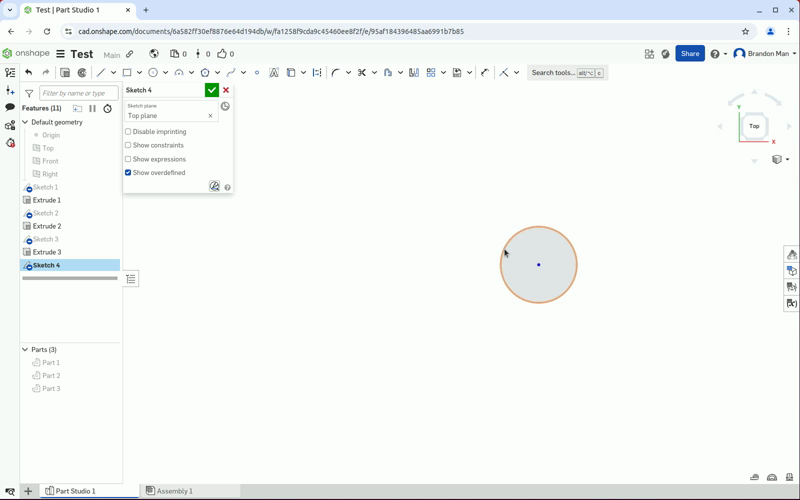
scroll(6)
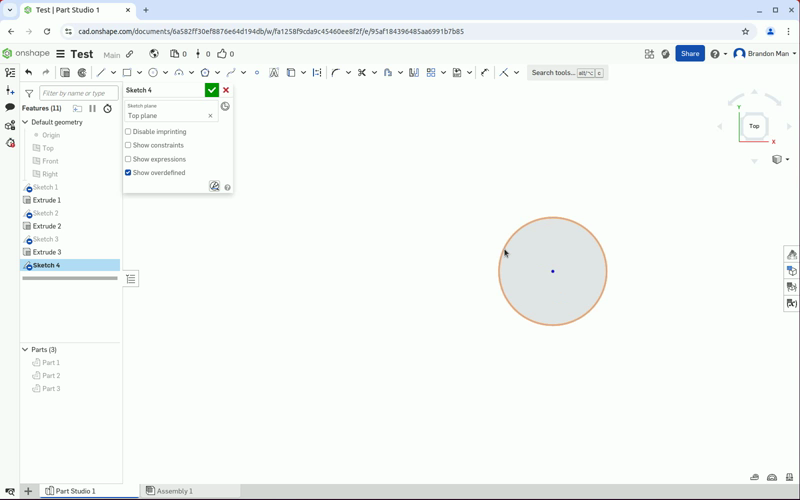
scroll(6)
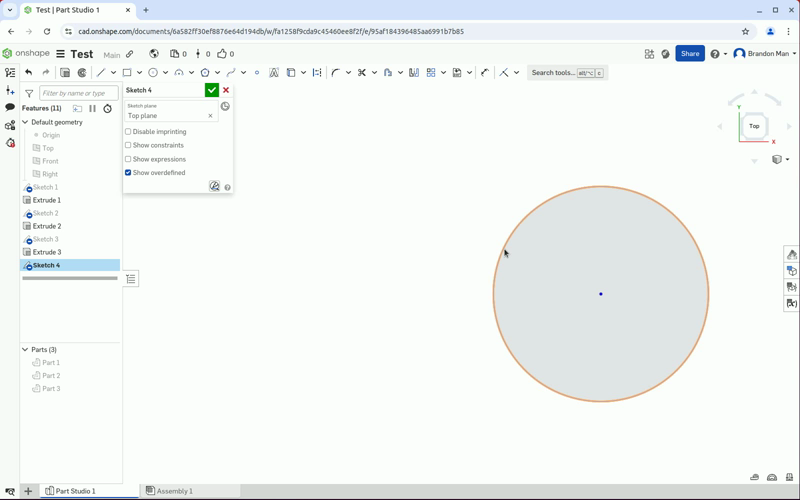
click(504, 248)
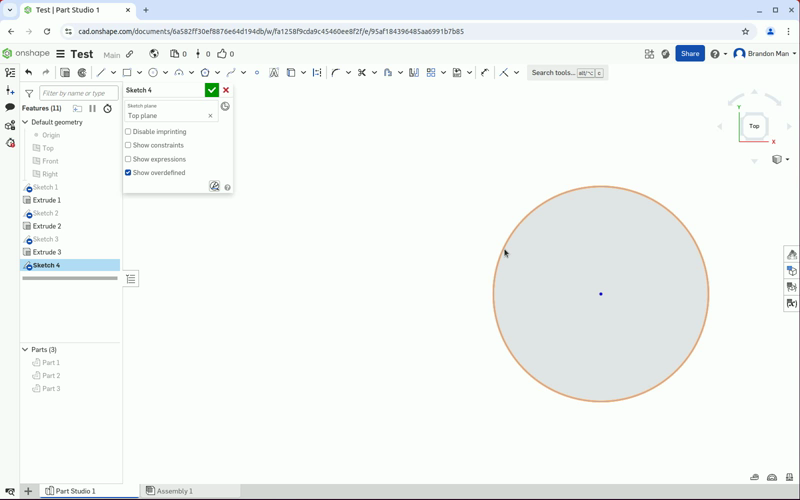
scroll(-6)
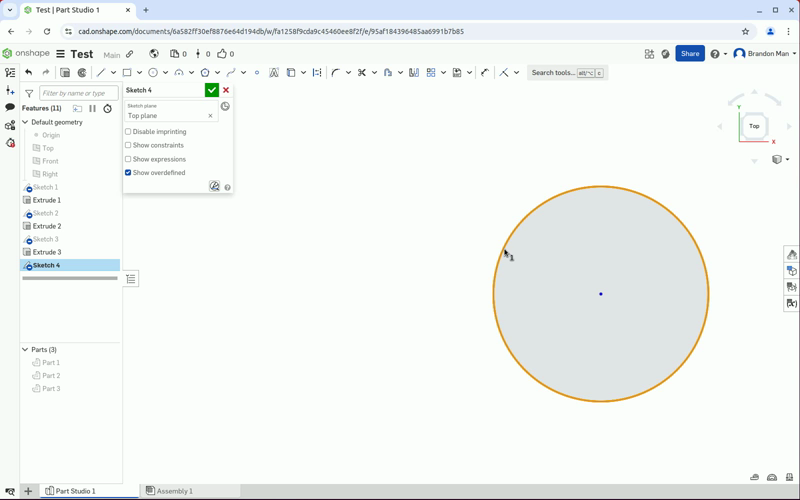
scroll(-6)
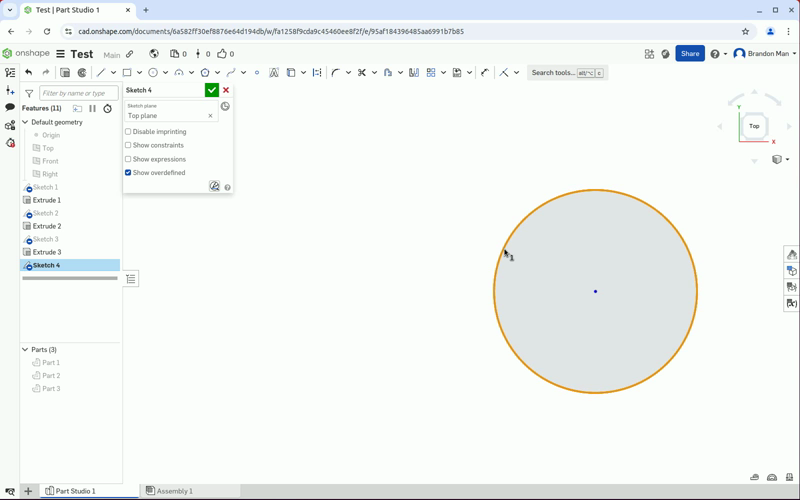
scroll(-6)
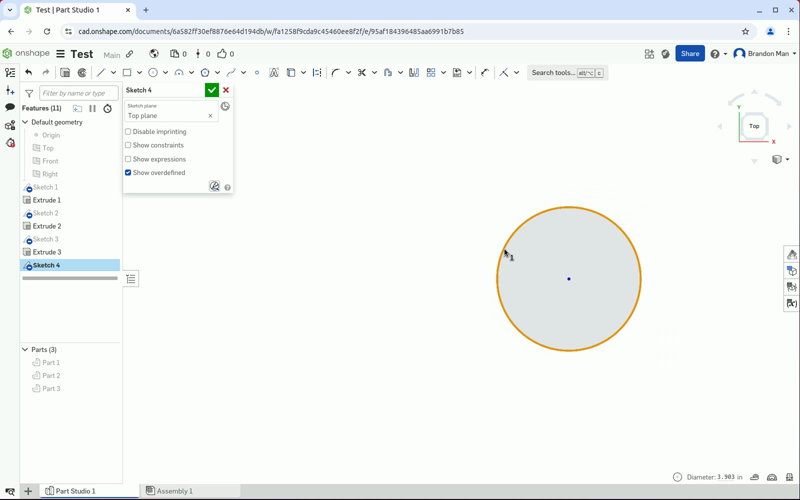
scroll(-6)
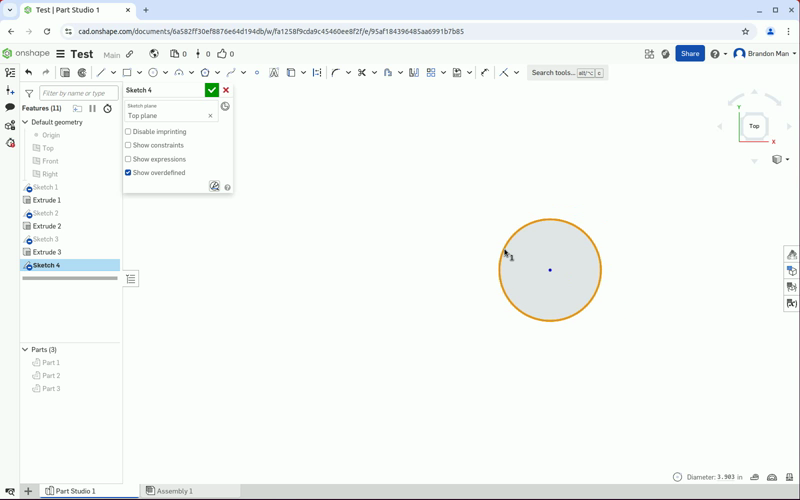
scroll(-6)
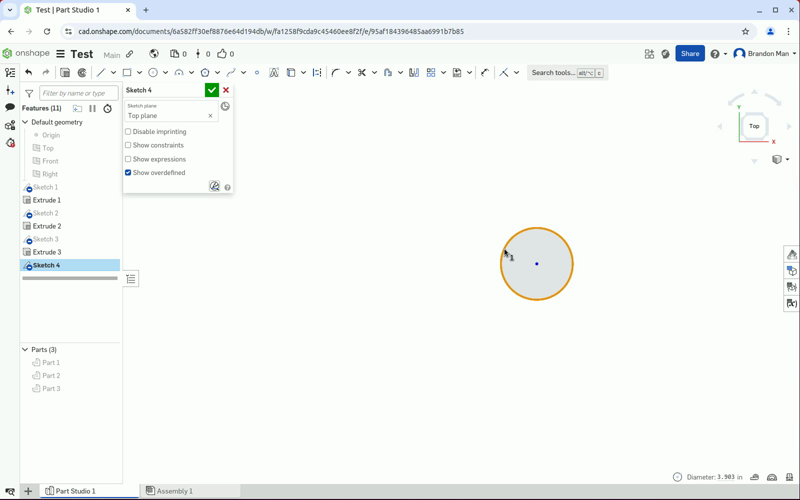
scroll(-6)
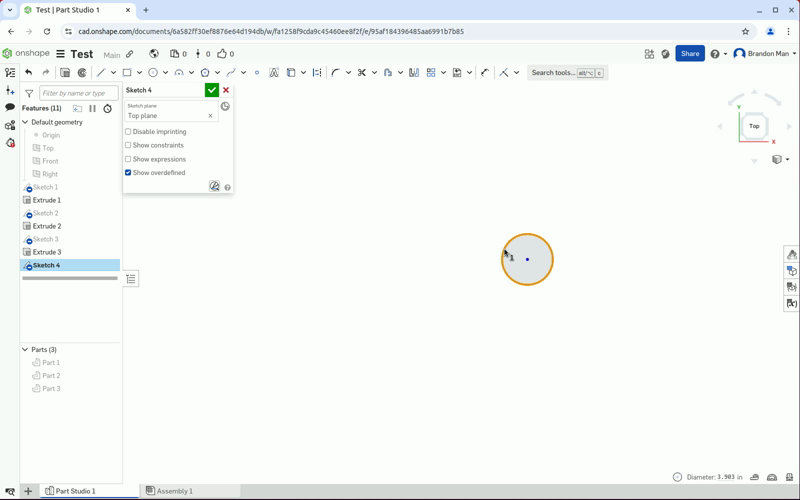
scroll(-6)
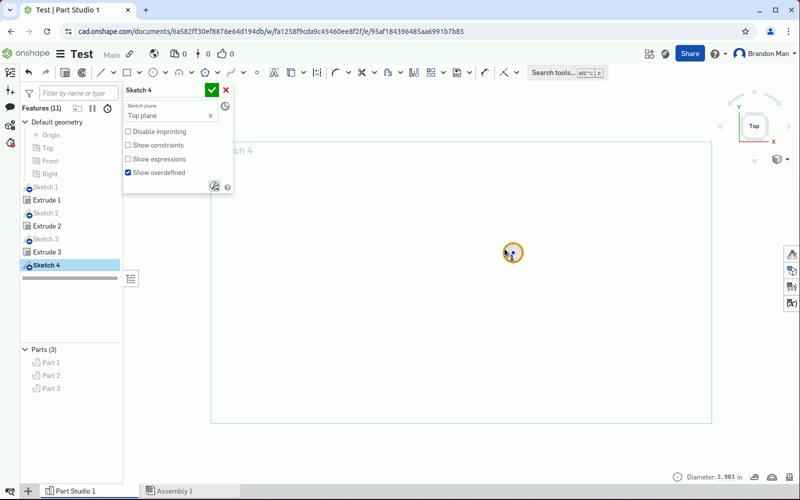
mouse_move(73, 352)
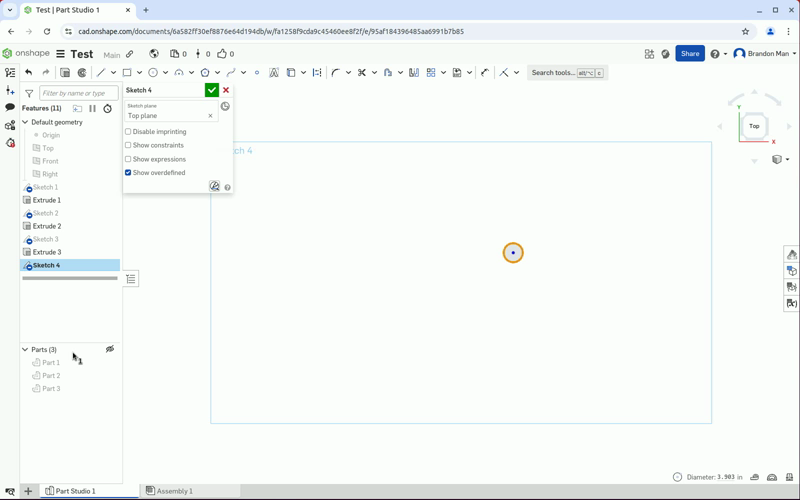
key(shift+y)
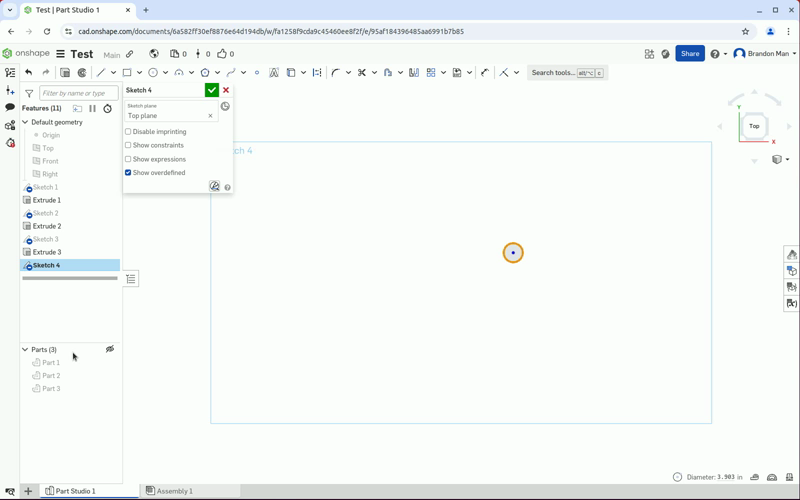
key(shift+e)
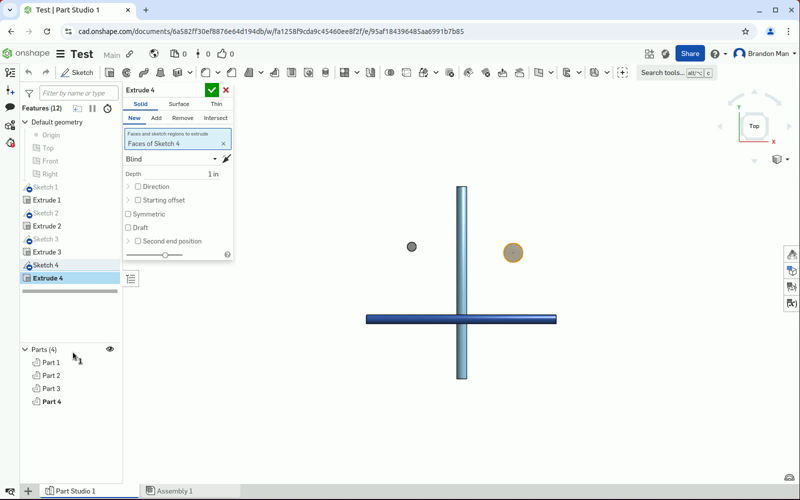
mouse_move(143, 106)
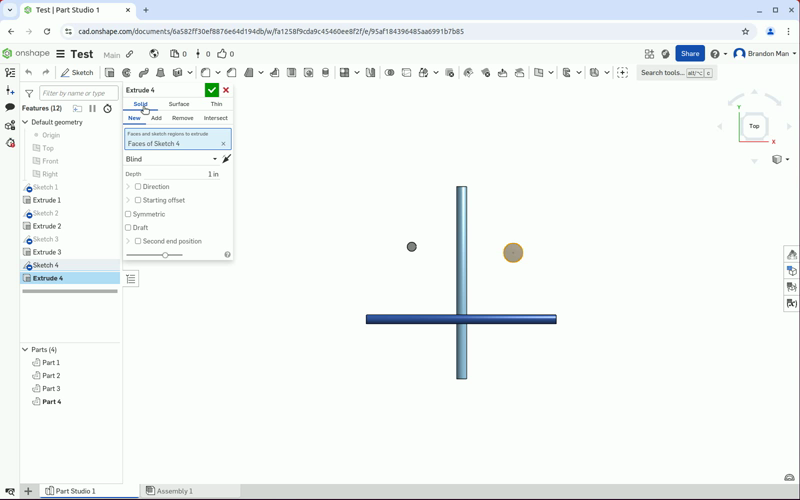
click(143, 106)
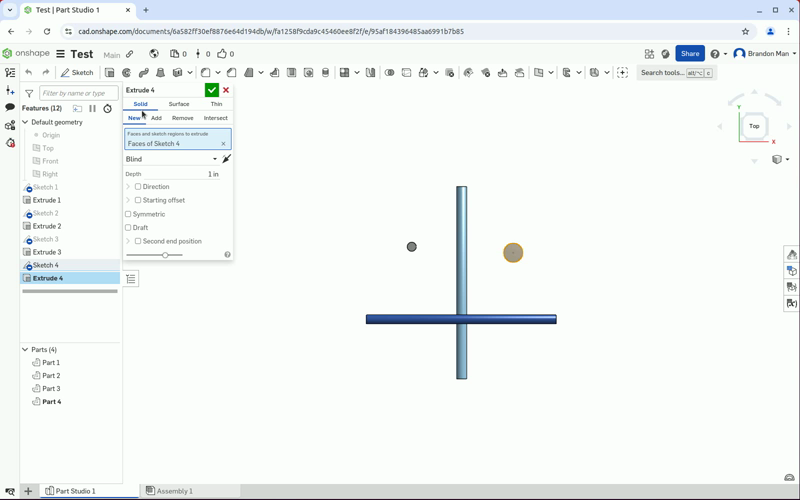
mouse_move(137, 120)
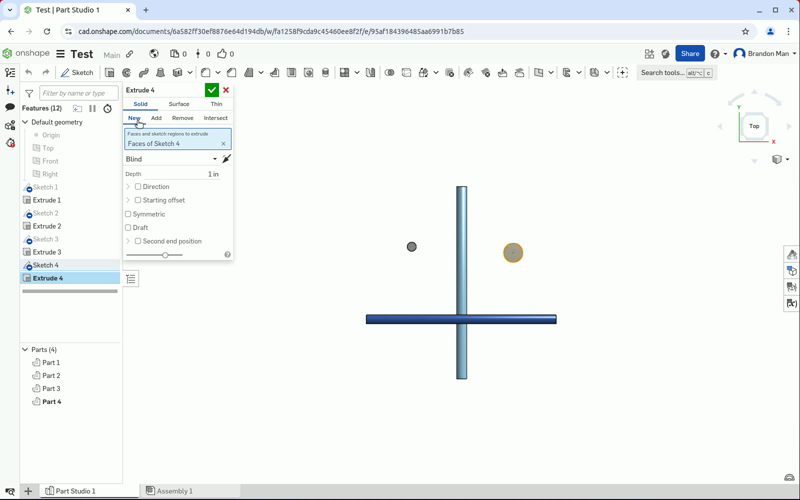
click(137, 120)
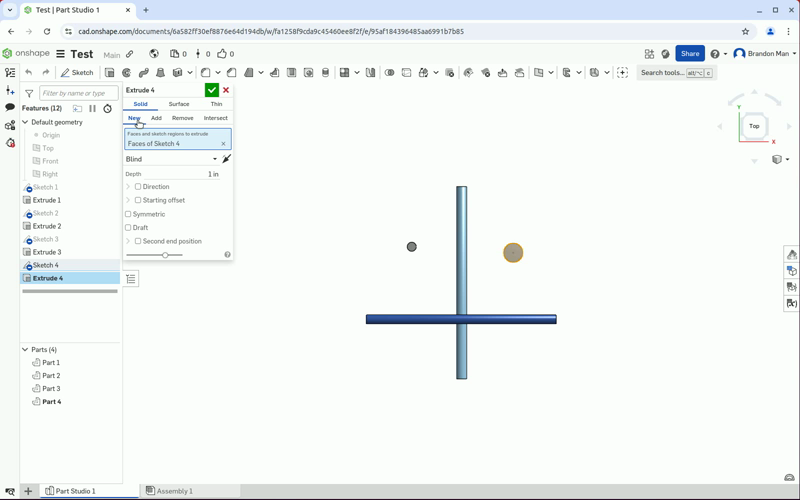
key(tab, 4)
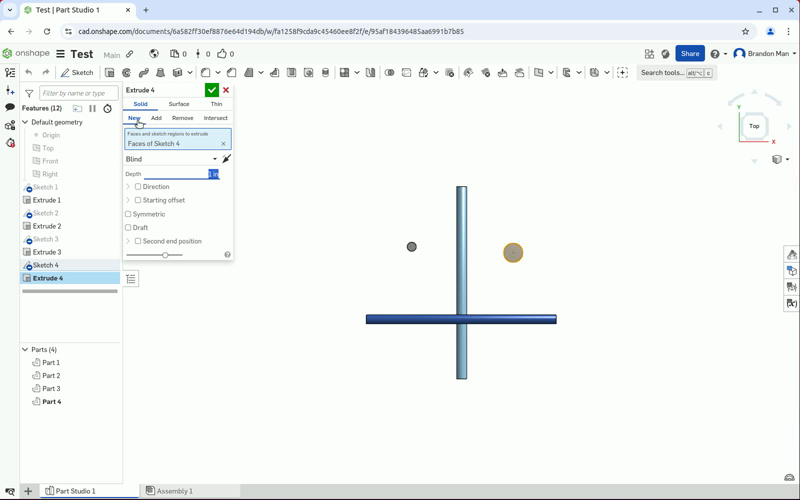
text(5.055)
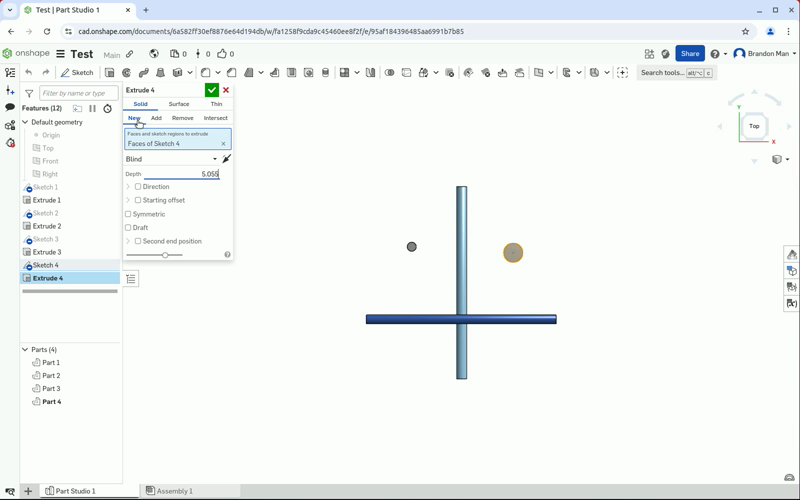
key(enter)
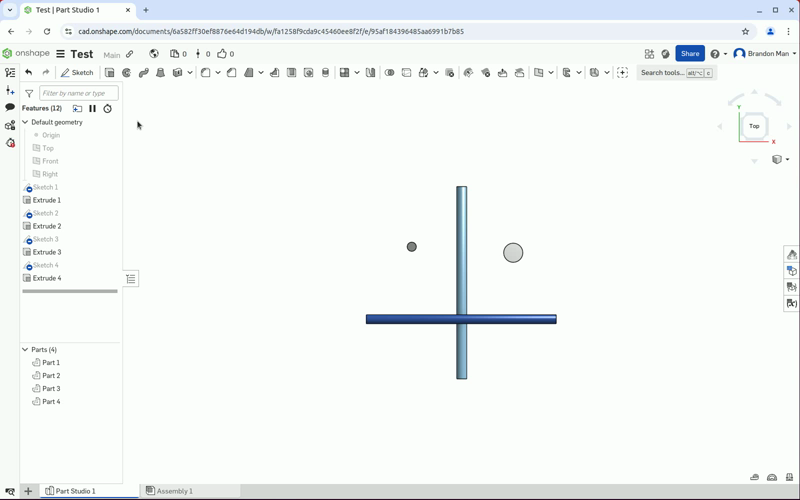
key(shift+h)
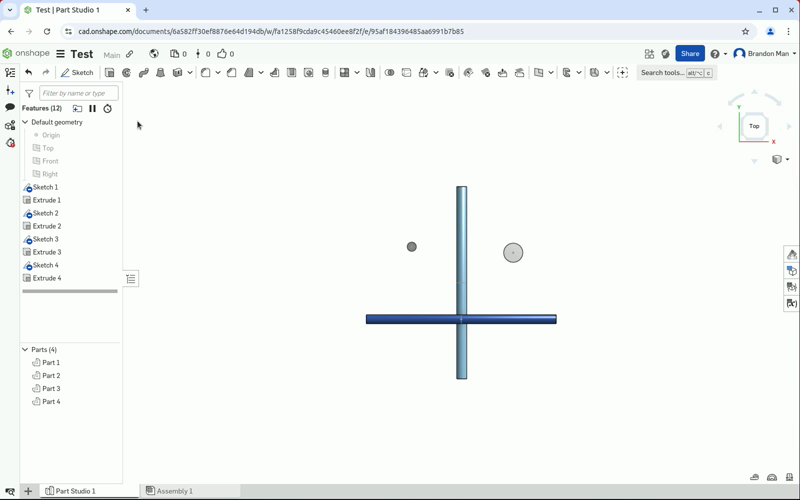
key(shift+h)
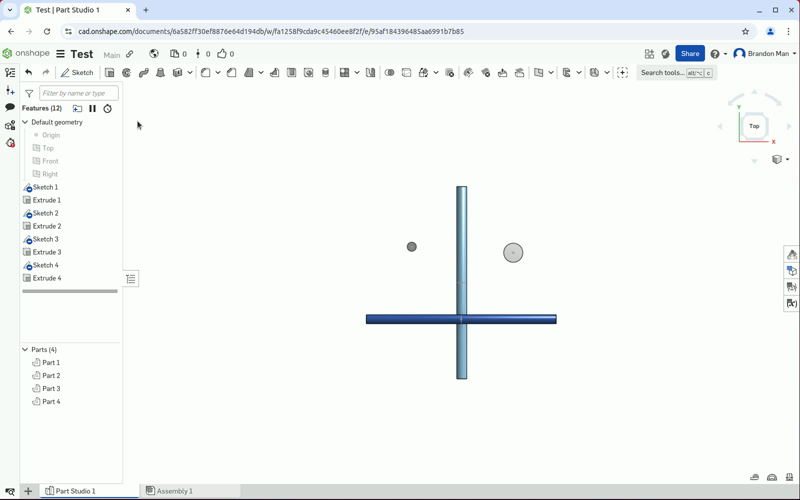
key(shift+7)
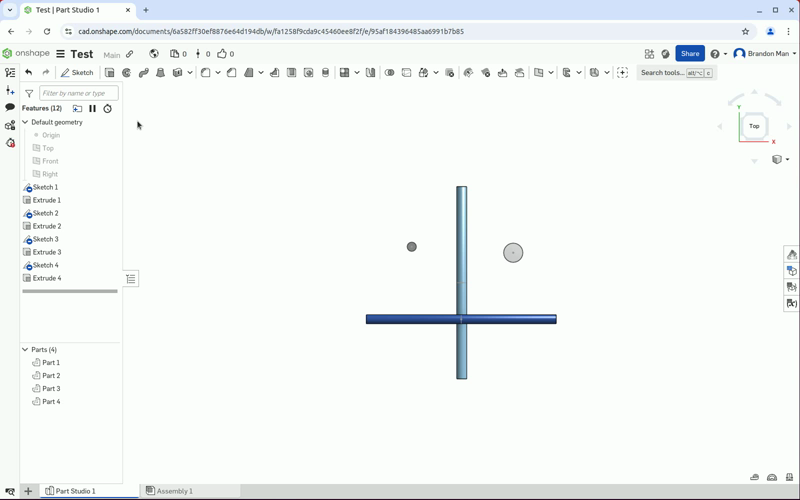
key(up, 3)
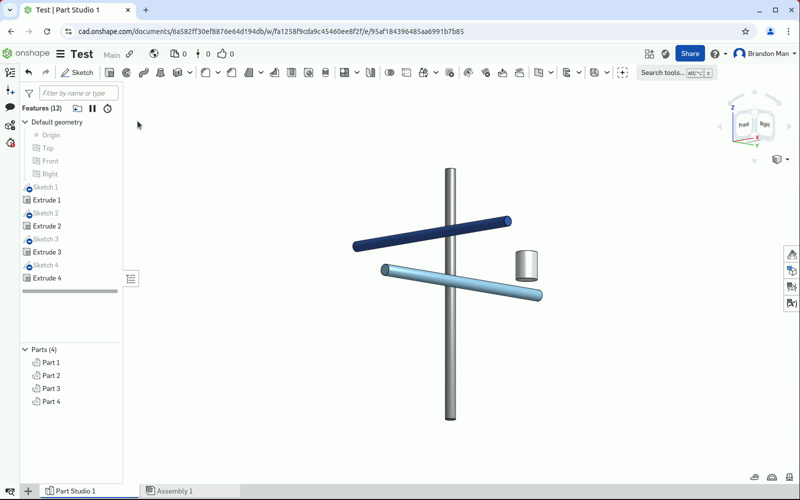
key(left, 3)
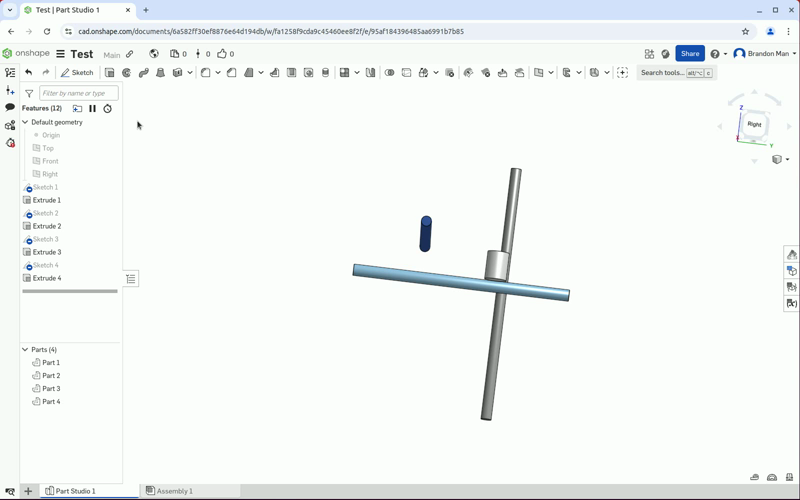
key(right, 3)
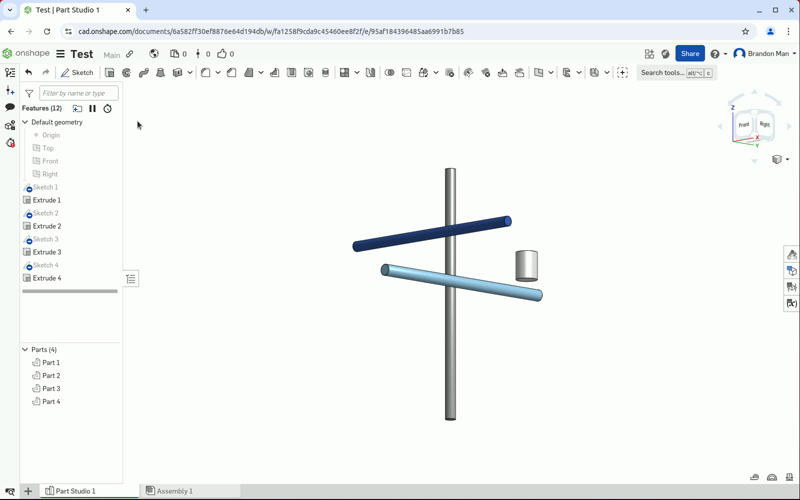
key(down, 3)
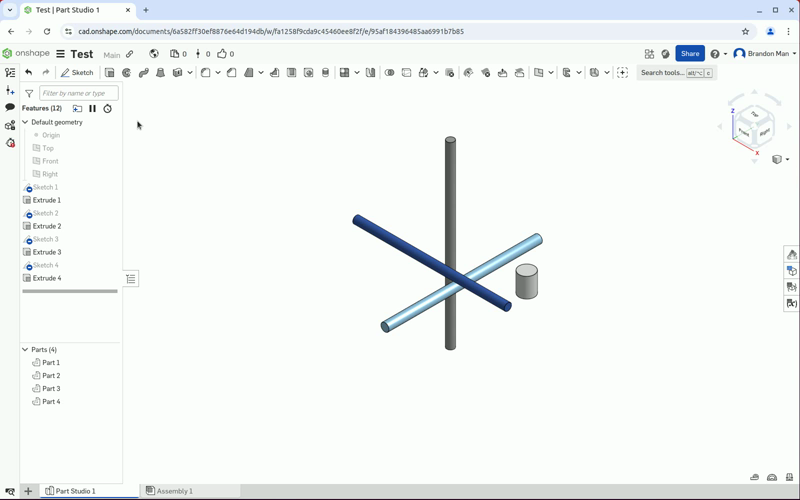
mouse_move(73, 189)
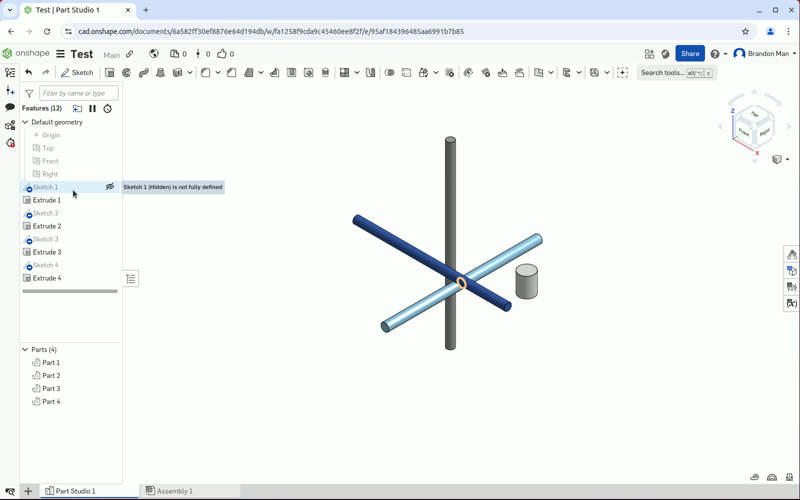
click(73, 189)